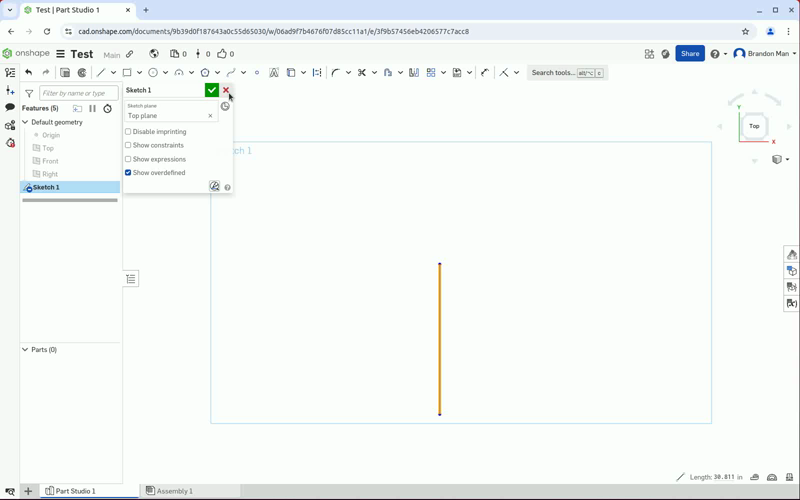
key(shift+h)
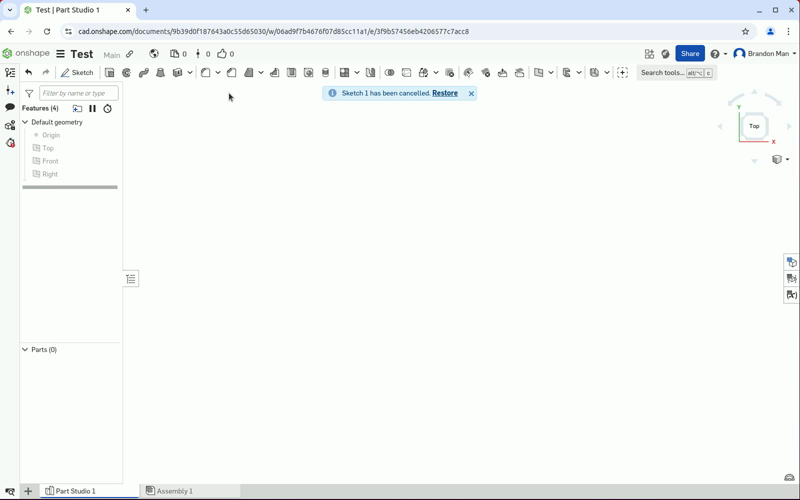
mouse_move(73, 352)
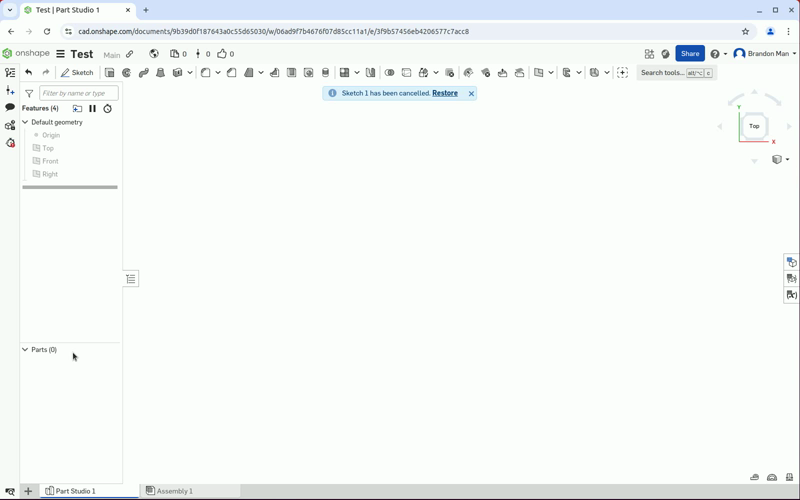
key(y)
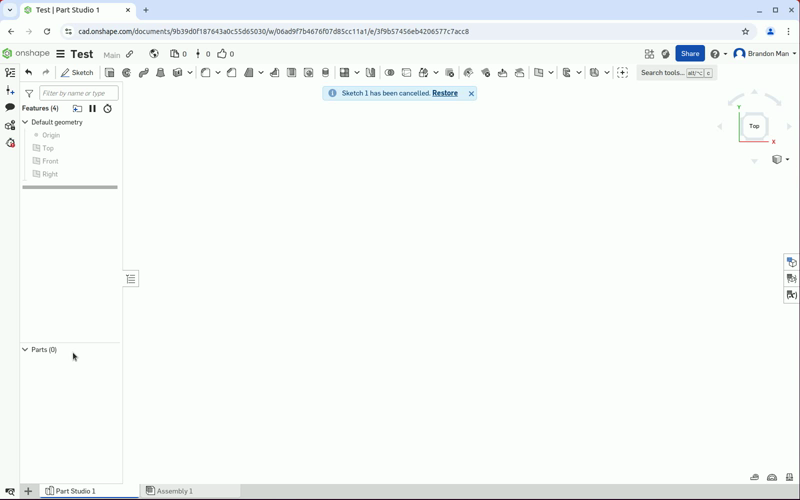
key(shift+p)
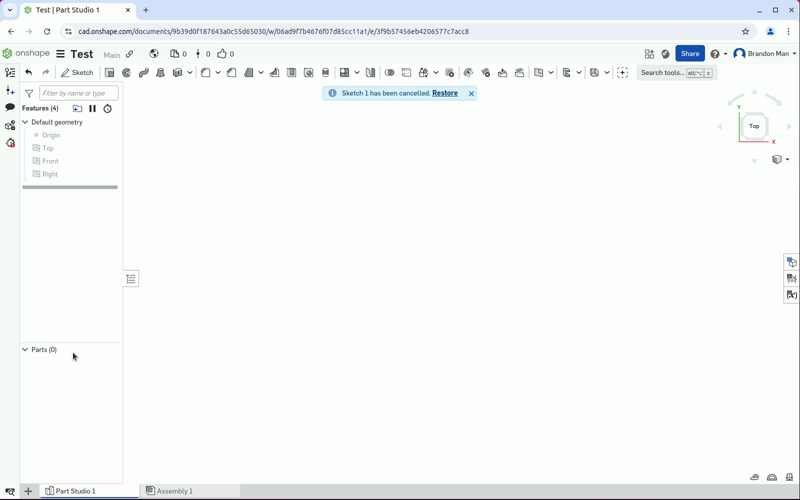
key(space)
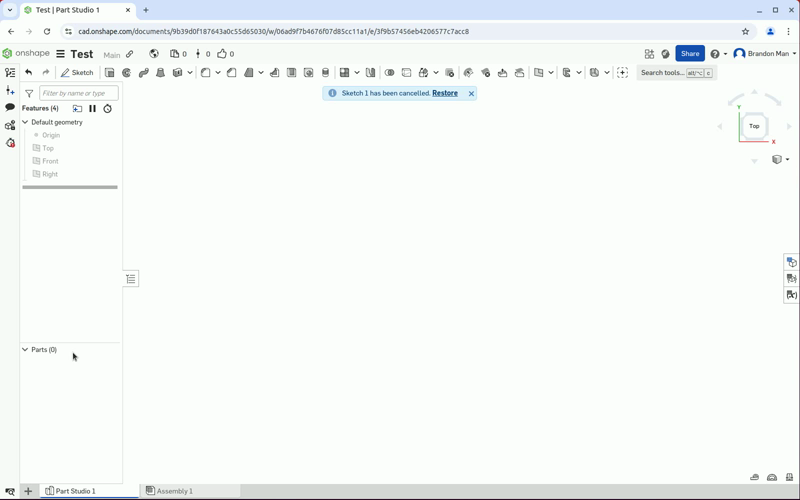
key_down(shift)
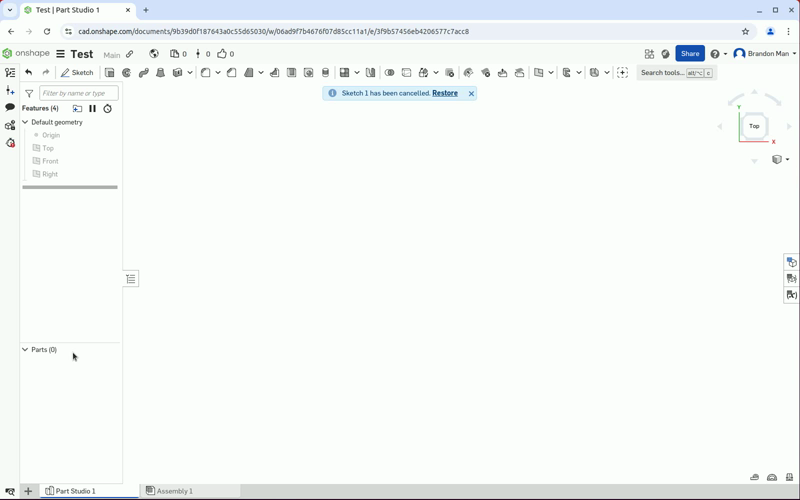
key(up)
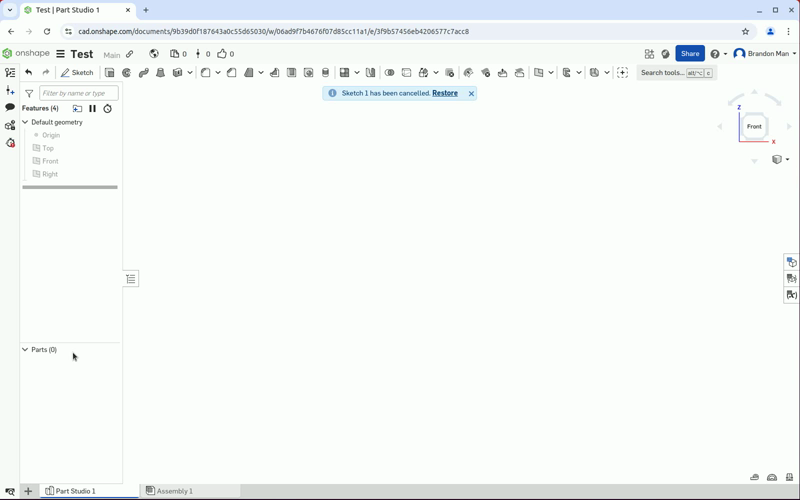
key_up(shift)
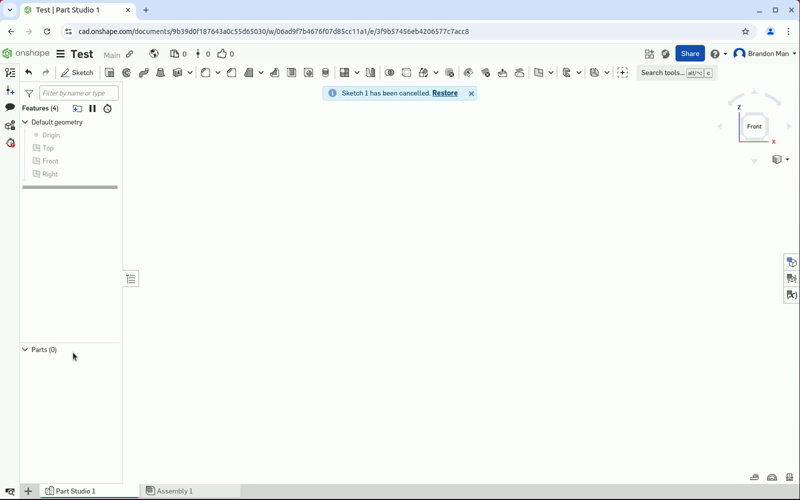
mouse_move(73, 352)
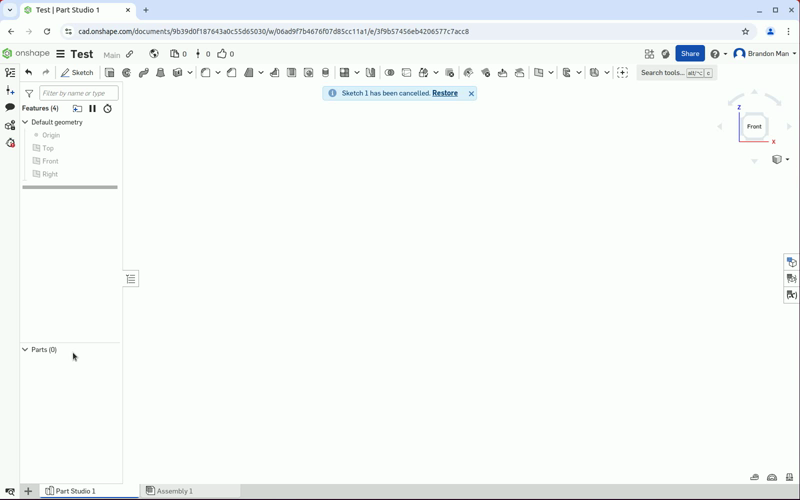
key(shift+y)
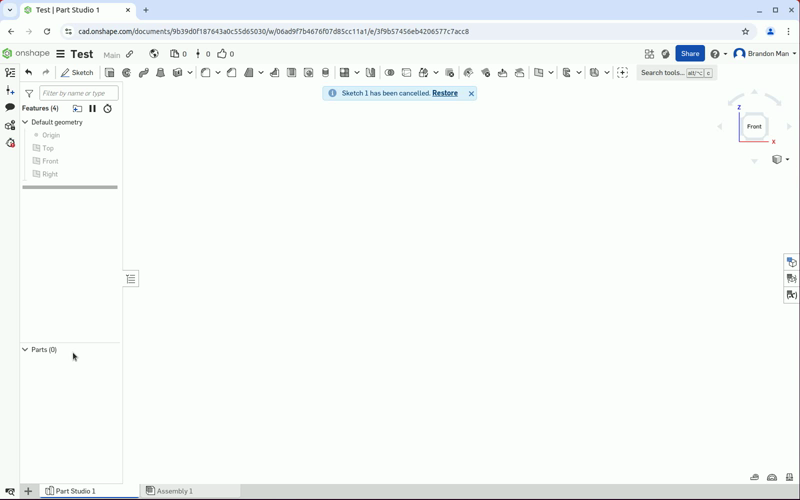
key(shift+s)
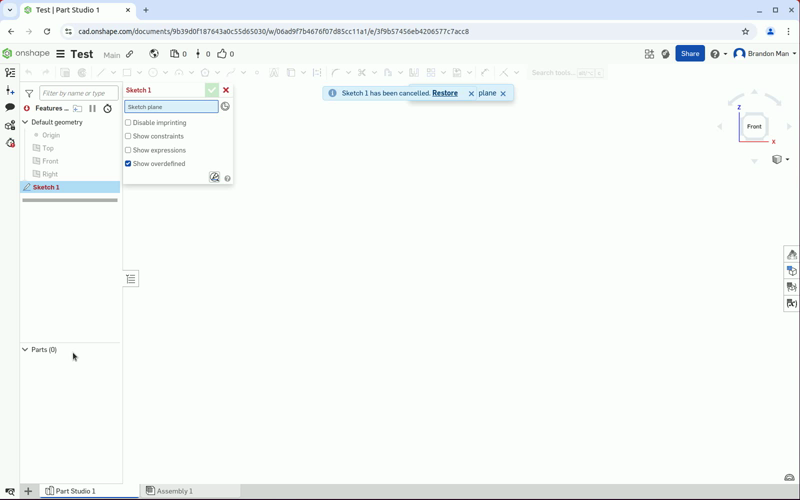
mouse_move(73, 163)
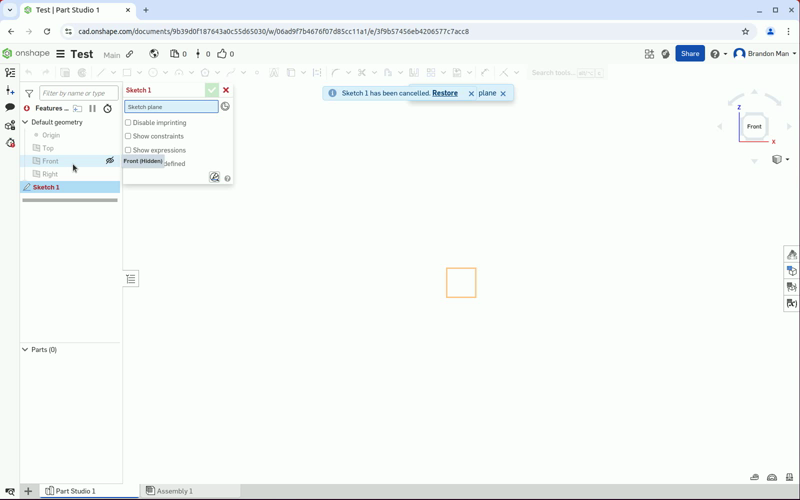
click(73, 163)
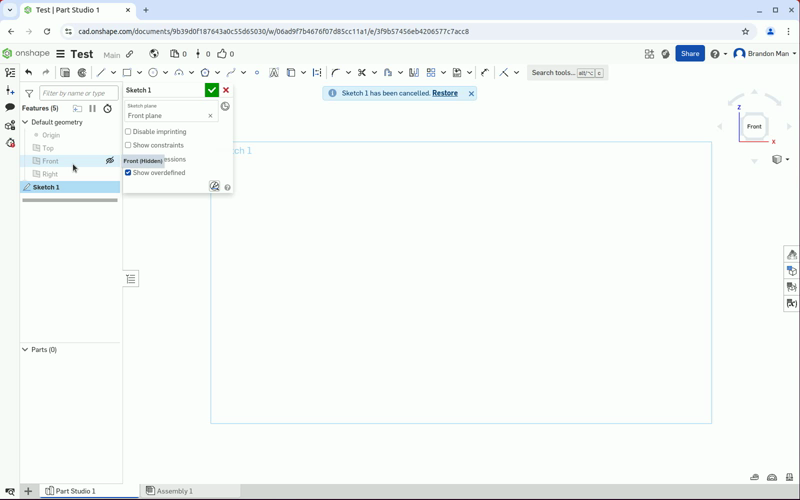
mouse_move(73, 352)
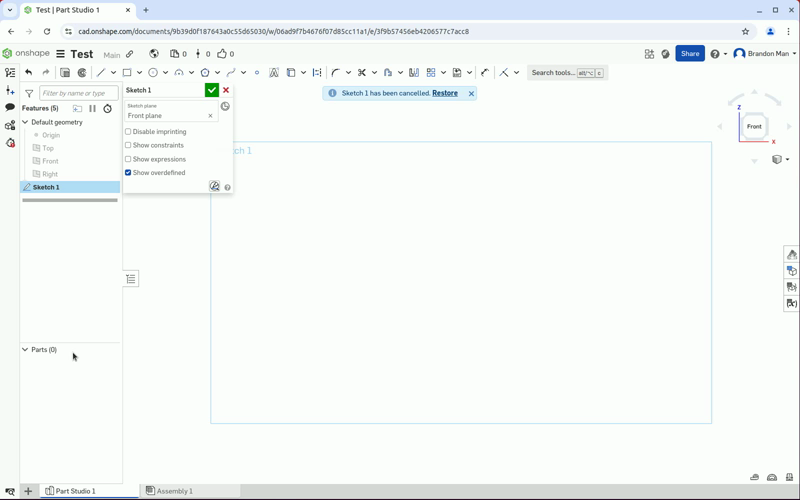
key(y)
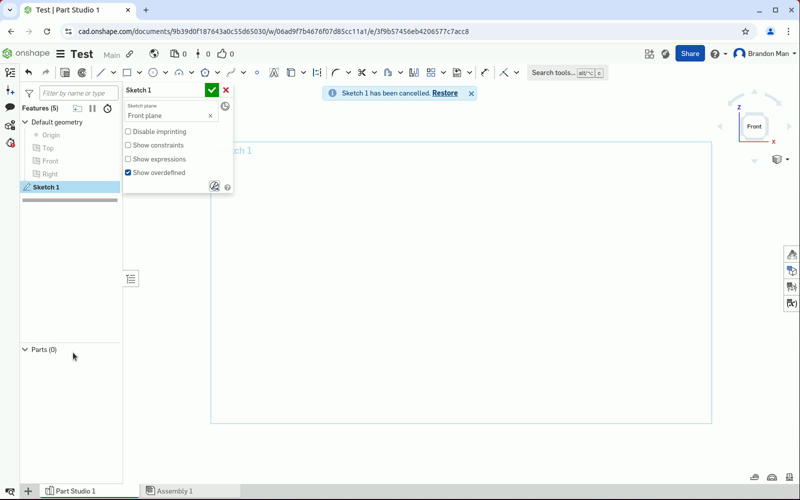
key(l)
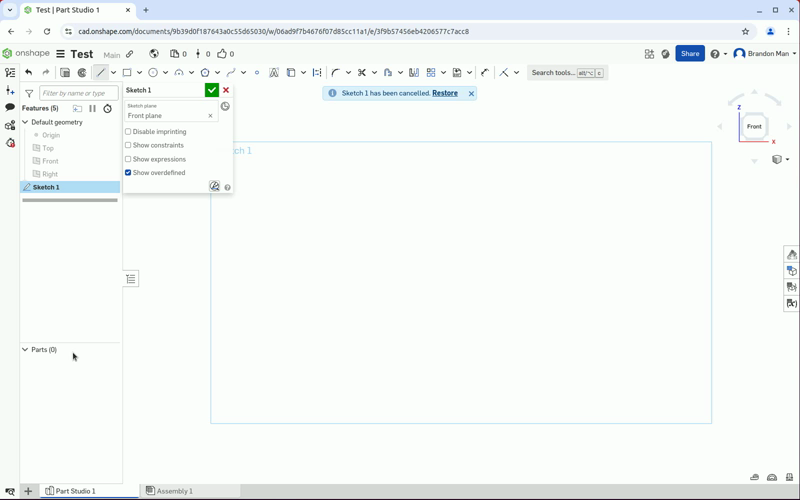
key_down(shift)
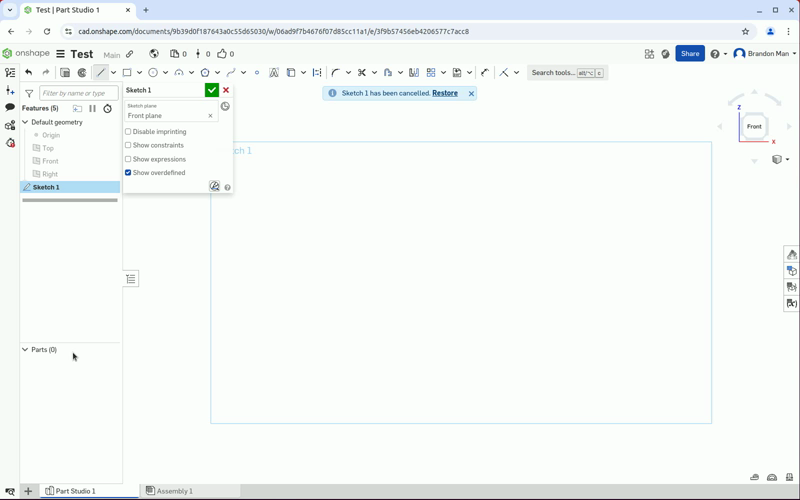
mouse_move(392, 281)
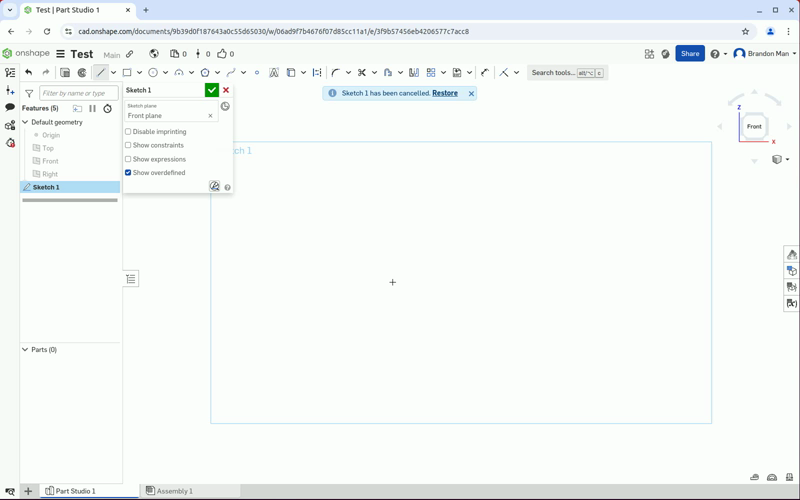
click(392, 281)
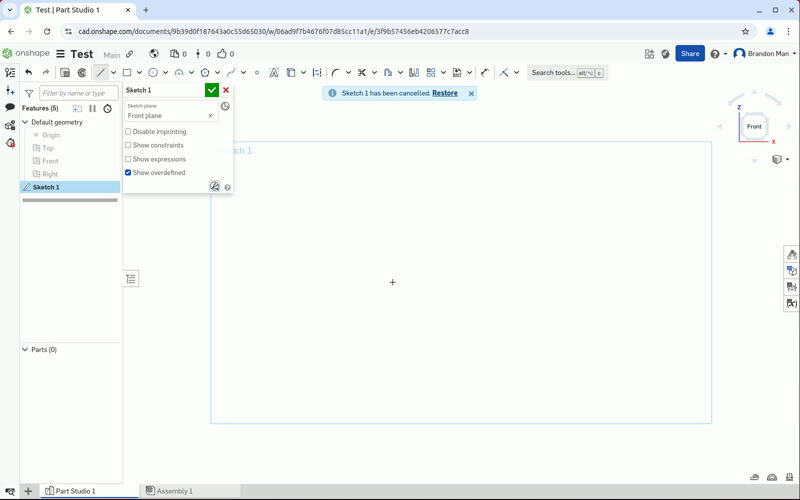
key_up(shift)
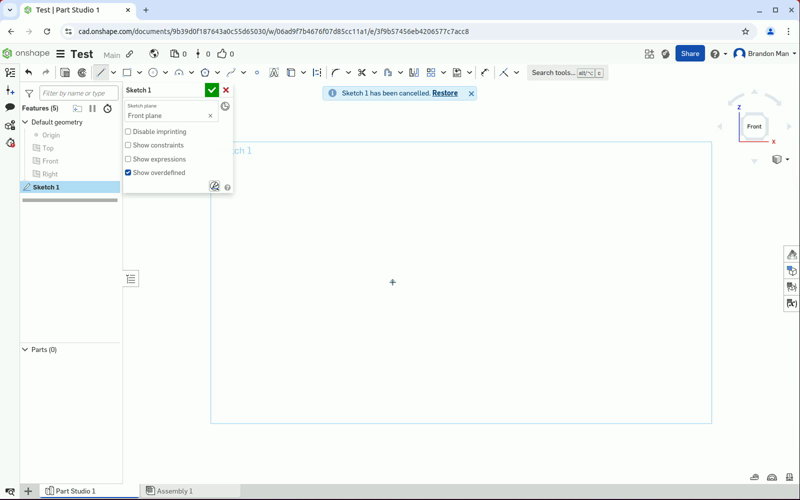
key_down(shift)
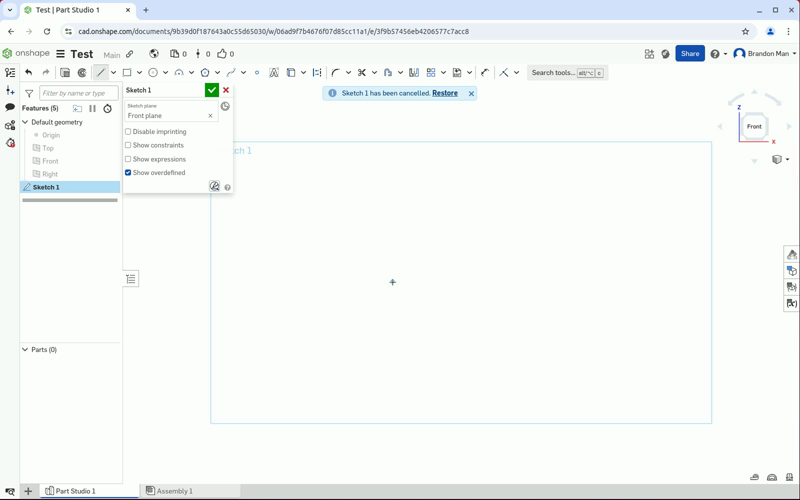
mouse_move(422, 281)
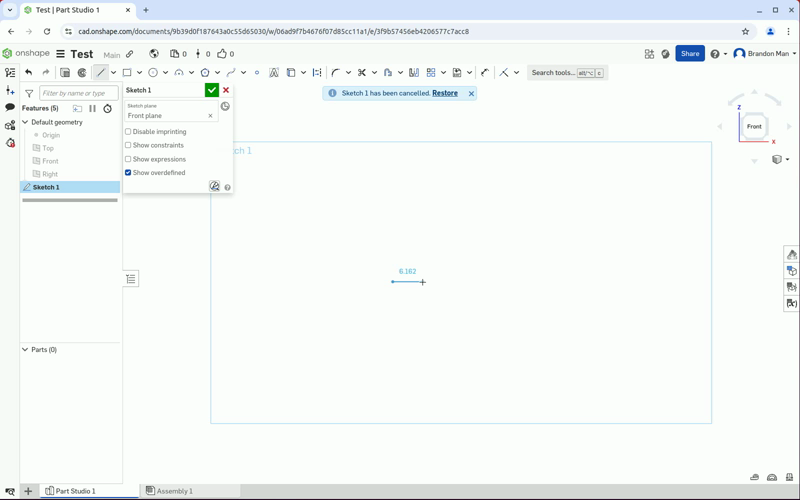
mouse_move(449, 281)
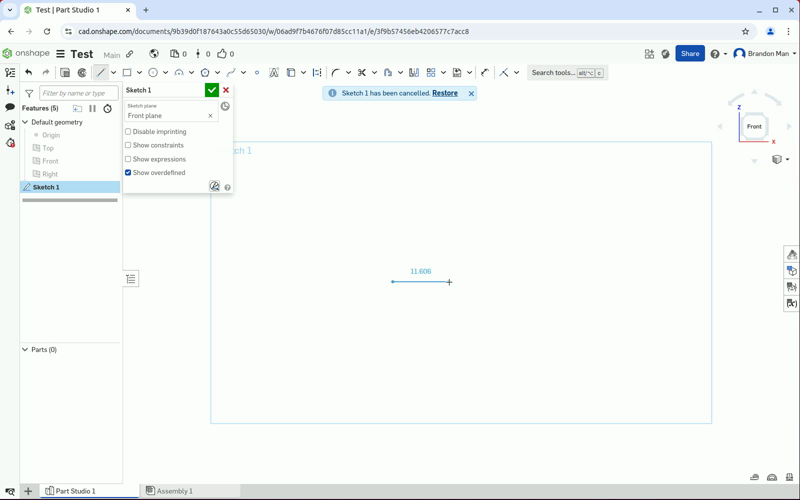
click(449, 281)
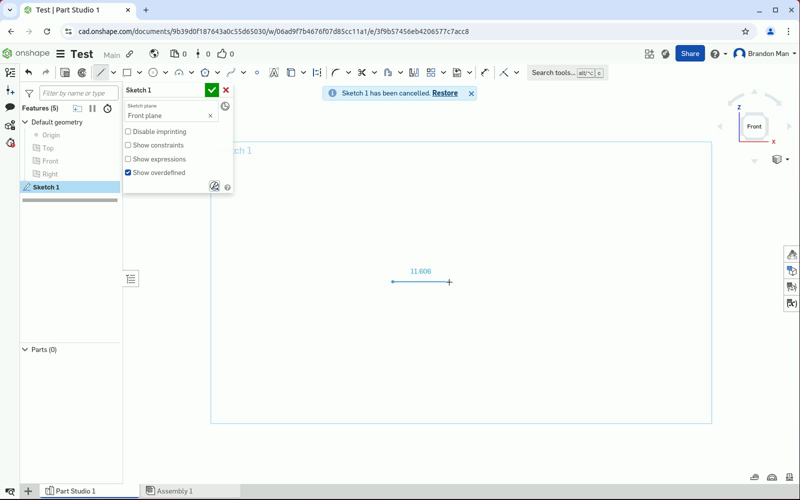
key_up(shift)
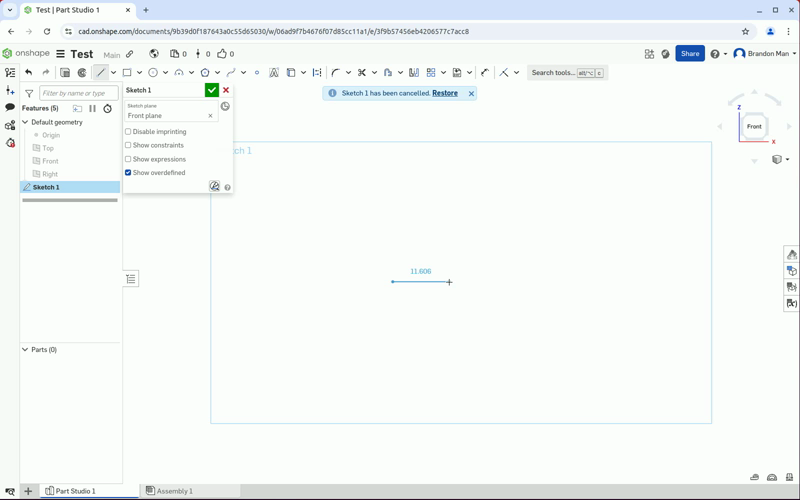
key_down(shift)
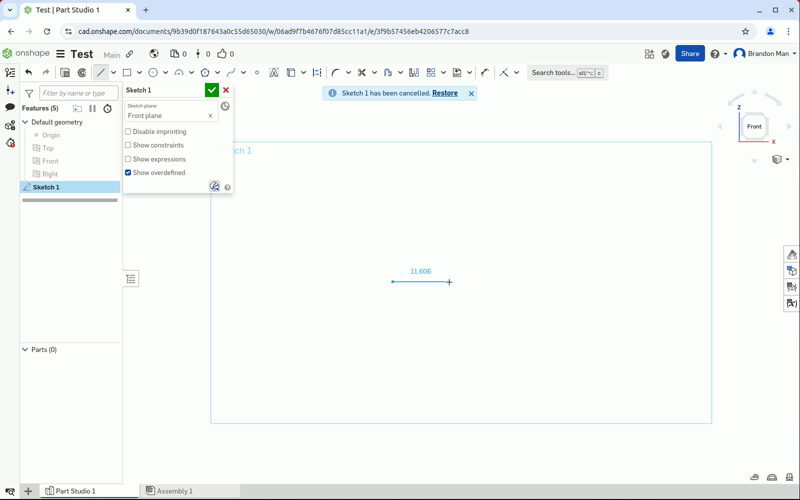
mouse_move(449, 170)
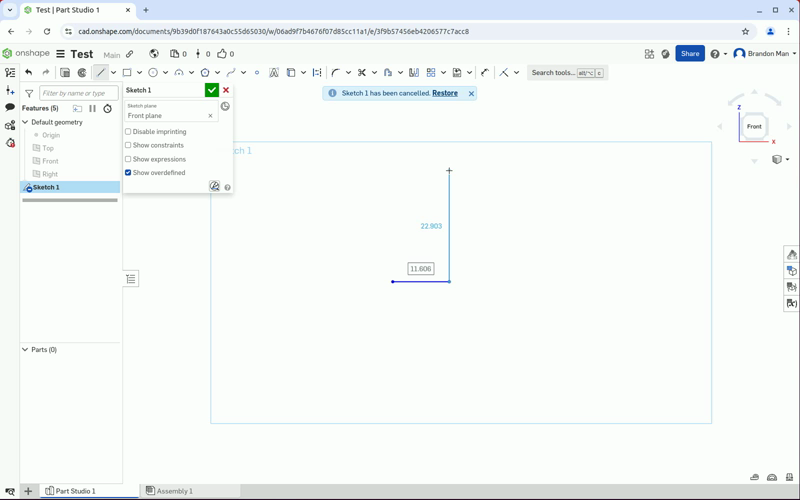
click(449, 170)
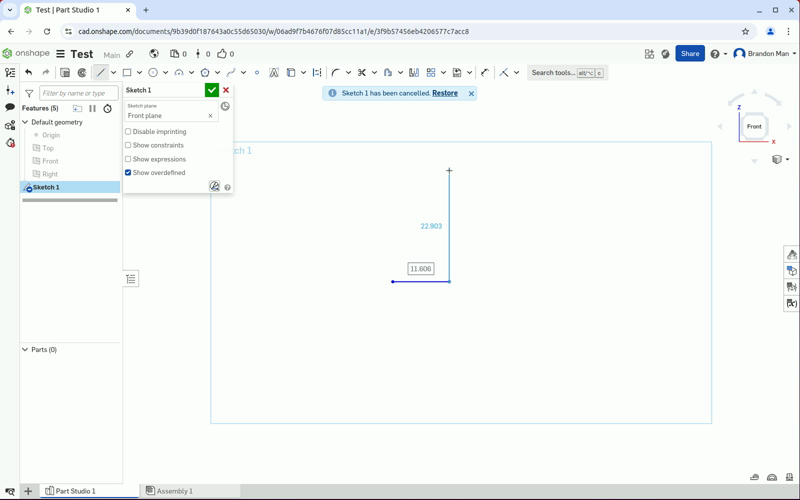
key_up(shift)
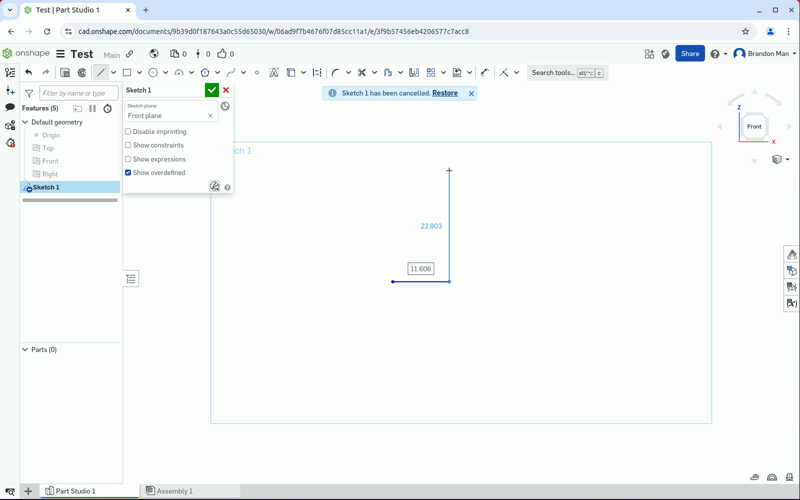
key_down(shift)
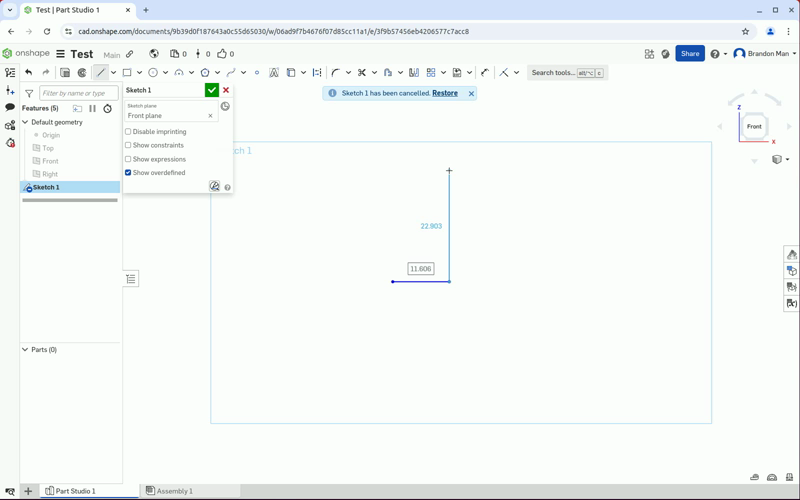
mouse_move(479, 170)
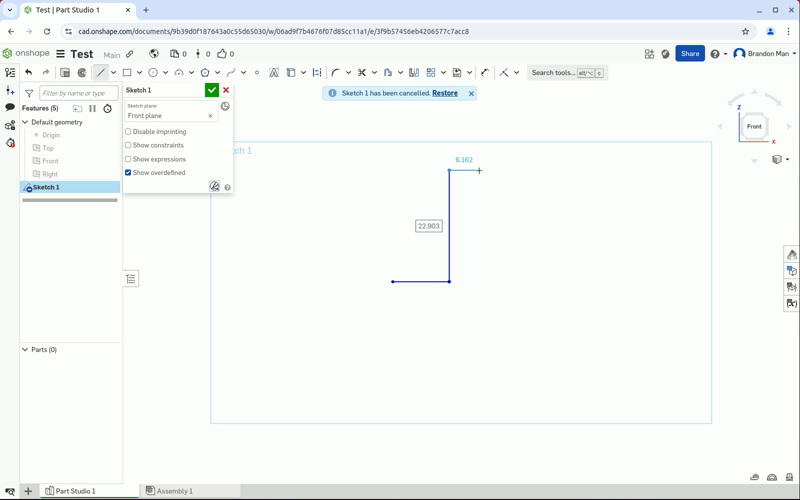
mouse_move(392, 170)
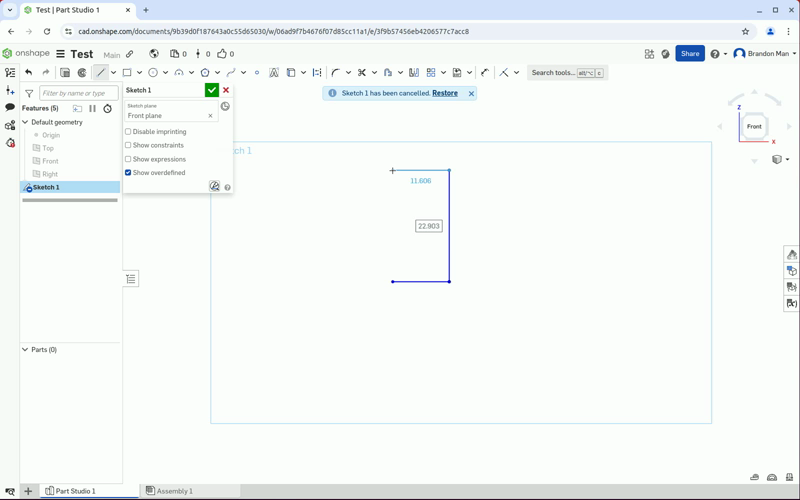
click(392, 170)
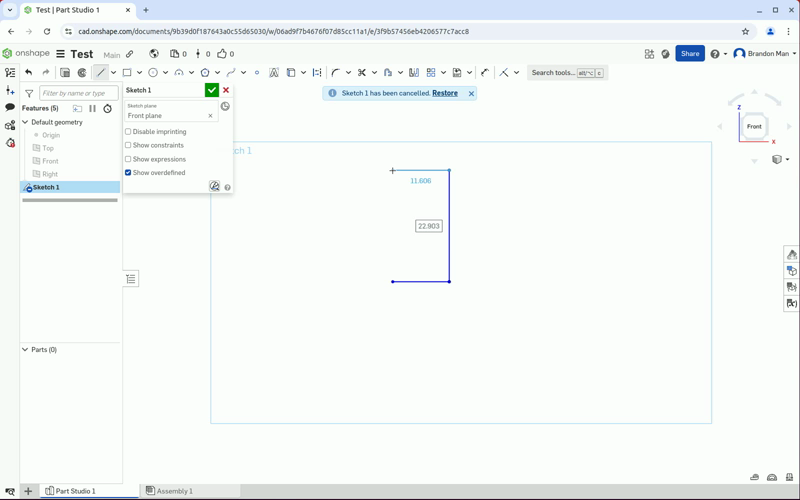
key_up(shift)
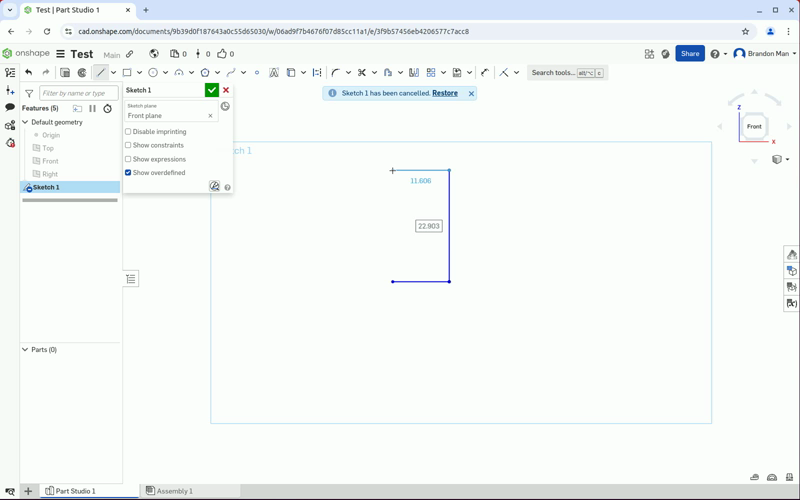
key_down(shift)
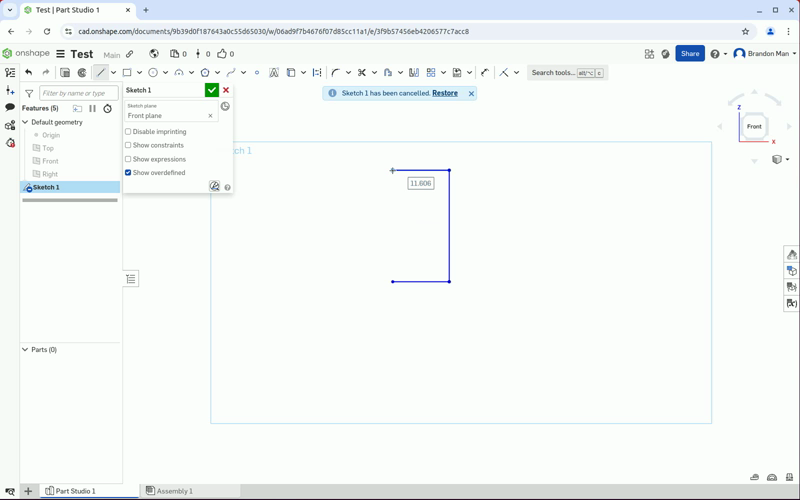
mouse_move(392, 281)
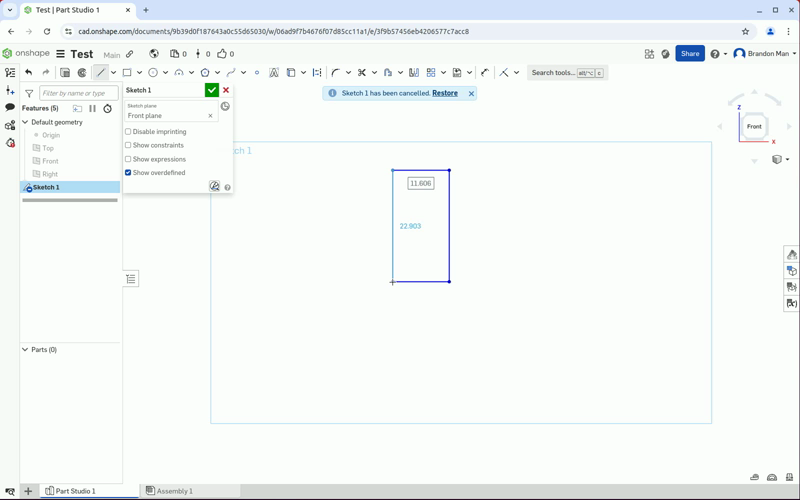
key_up(shift)
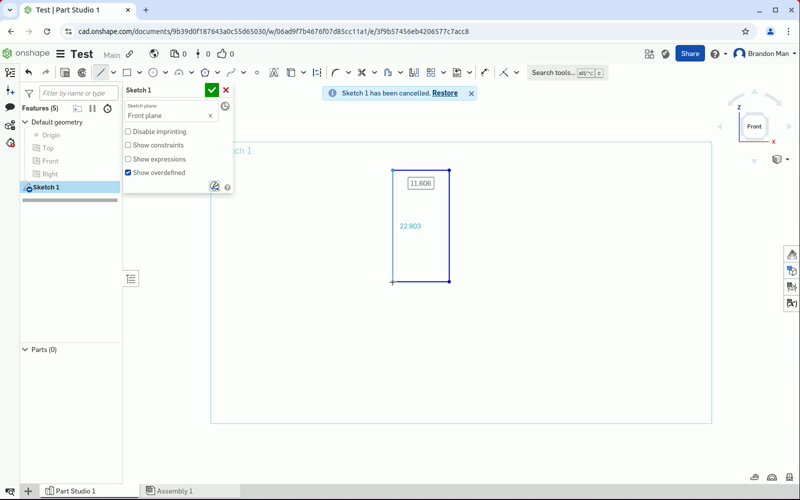
click(392, 281)
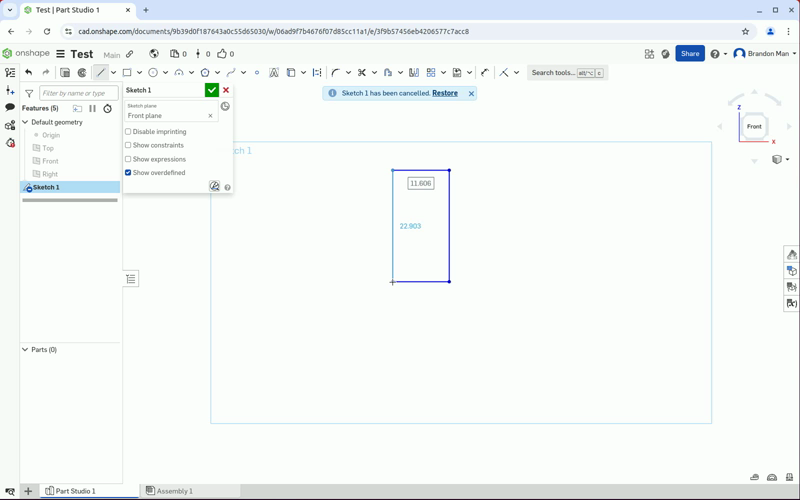
key(esc)
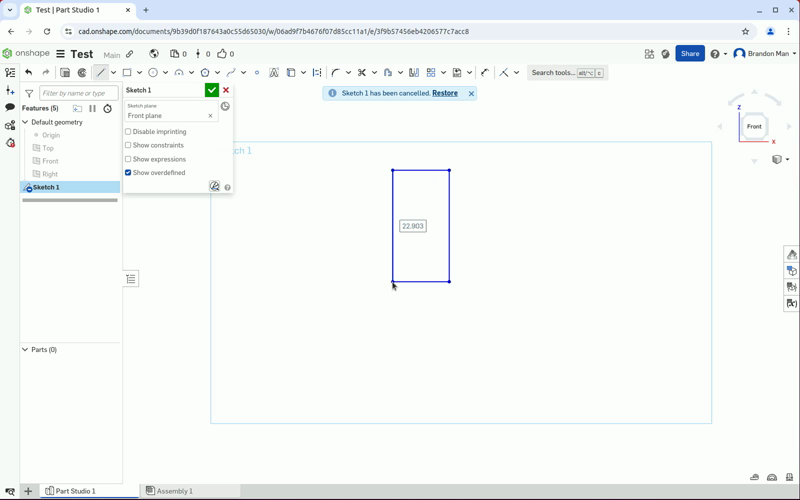
mouse_move(433, 226)
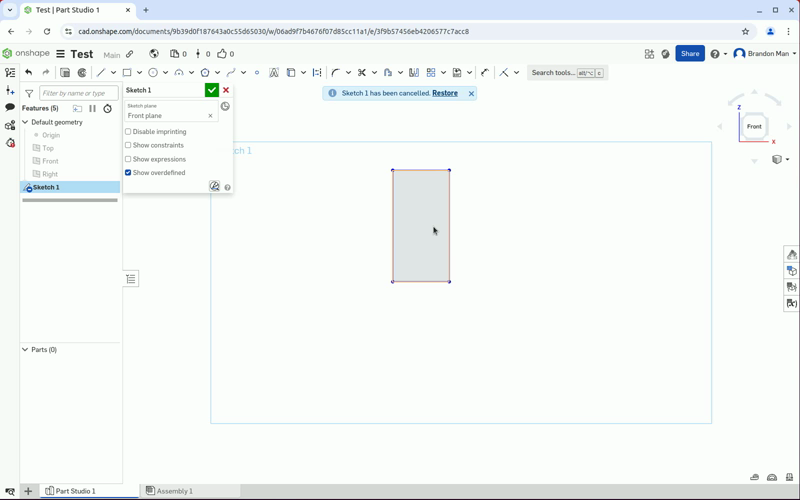
click(433, 226)
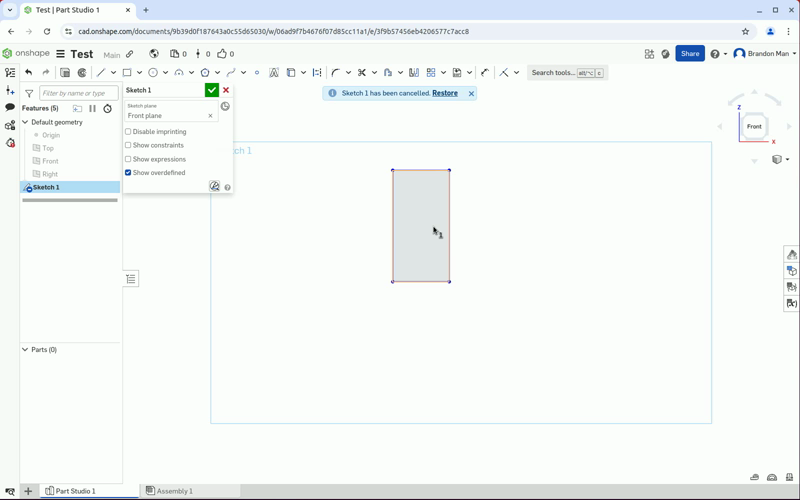
mouse_move(73, 352)
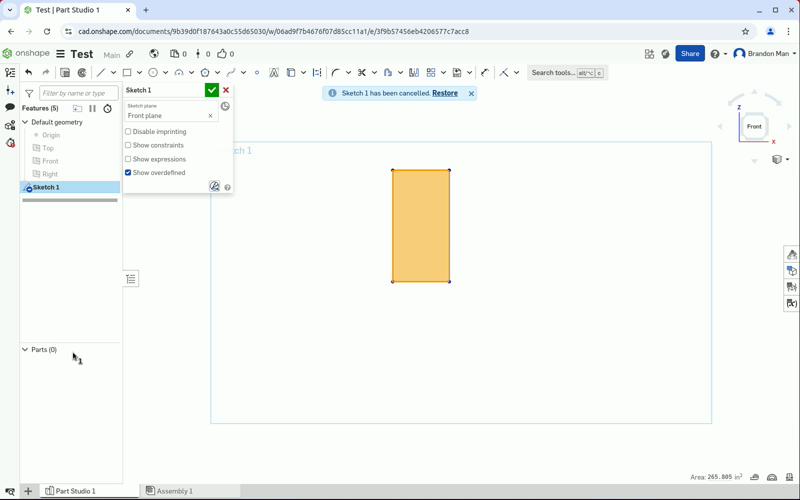
key(shift+y)
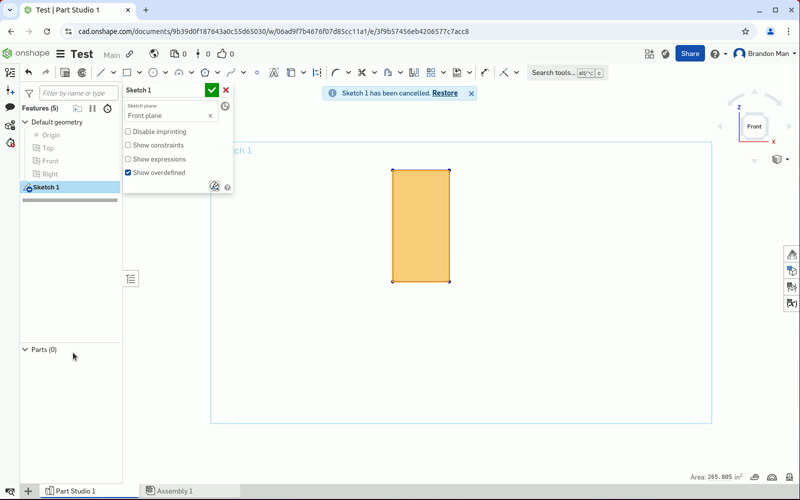
key(shift+e)
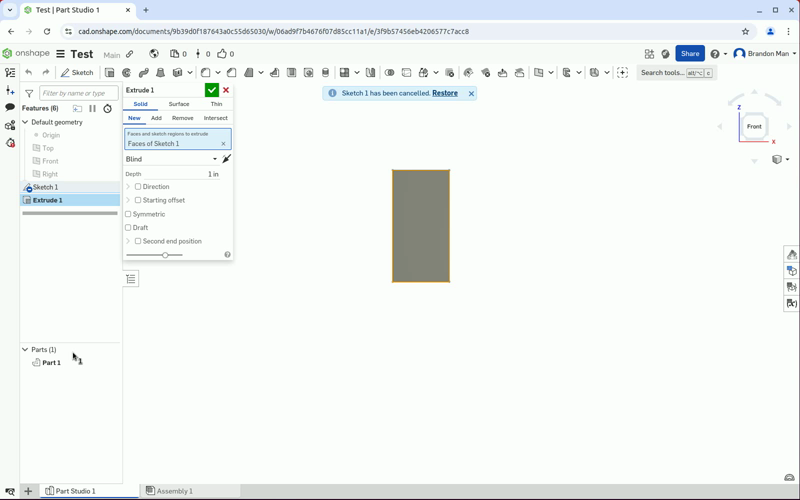
mouse_move(143, 106)
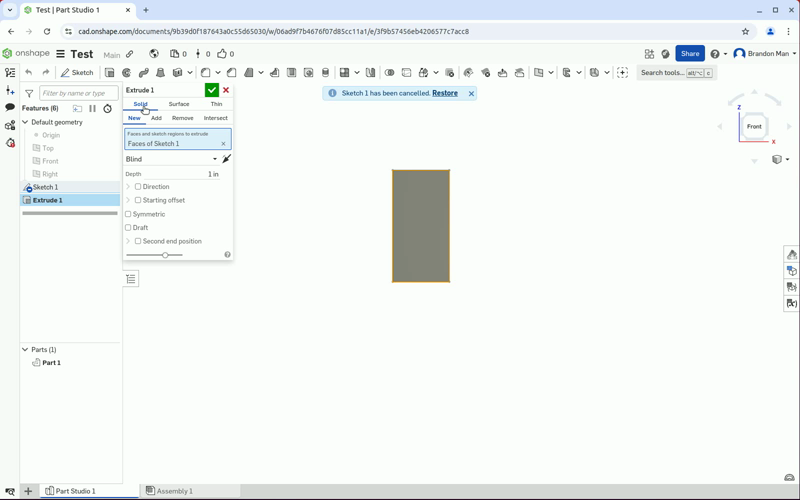
click(143, 106)
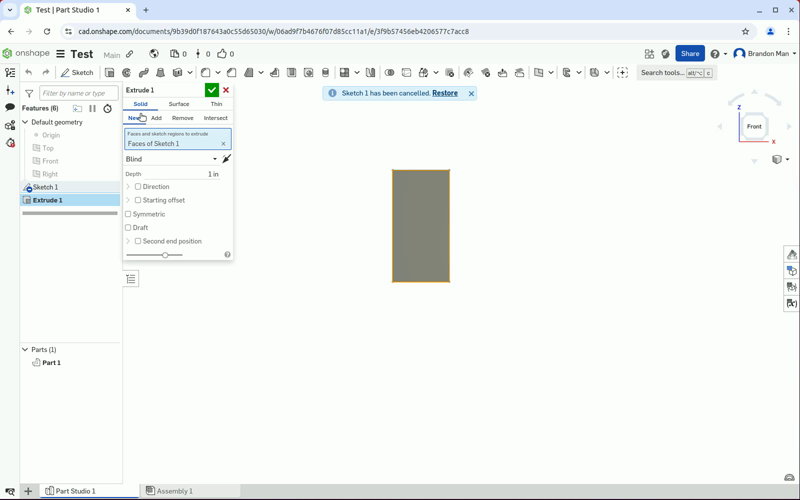
mouse_move(137, 120)
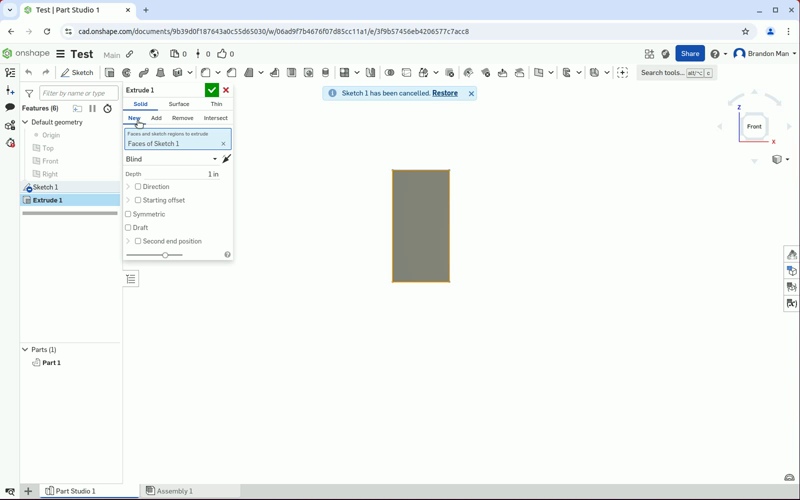
click(137, 120)
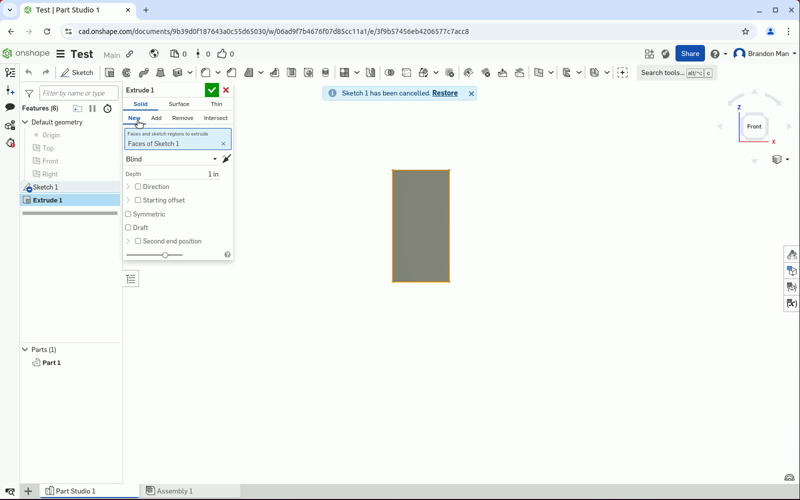
key(tab, 4)
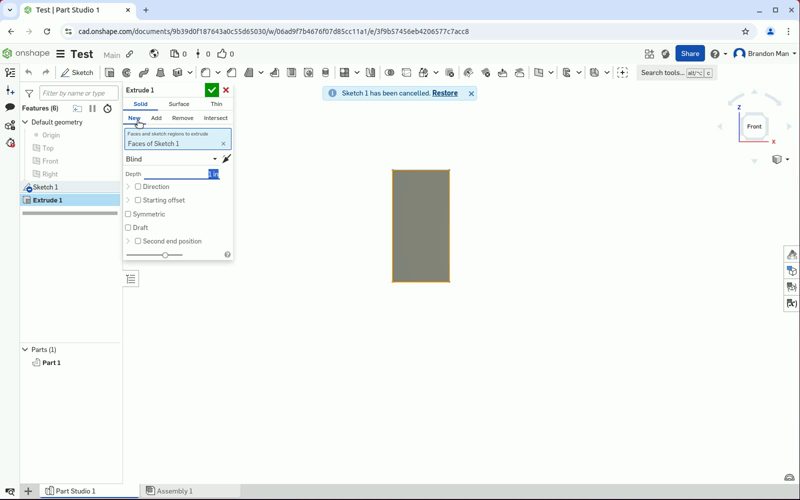
text(0.241)
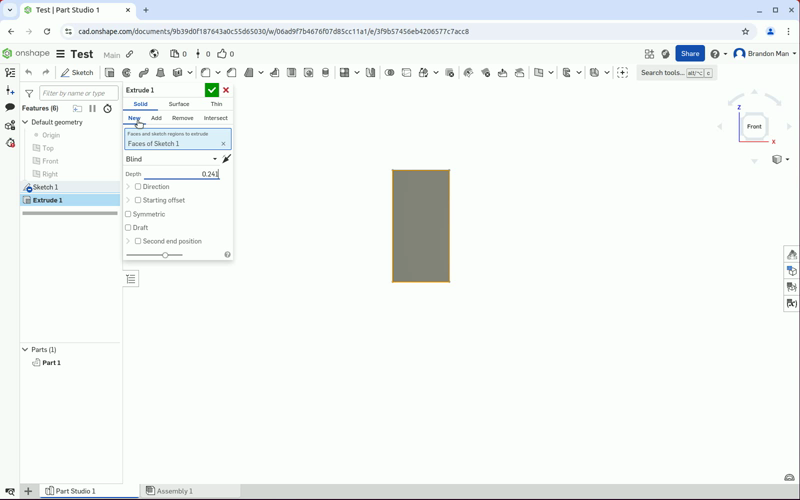
key(enter)
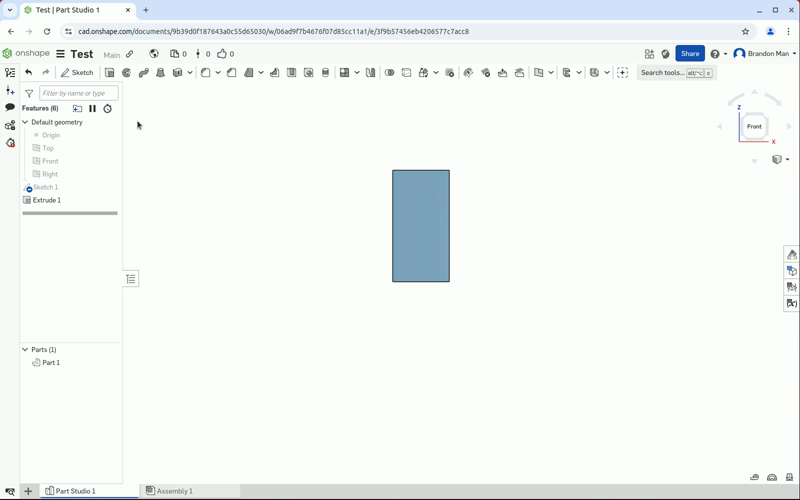
key(shift+h)
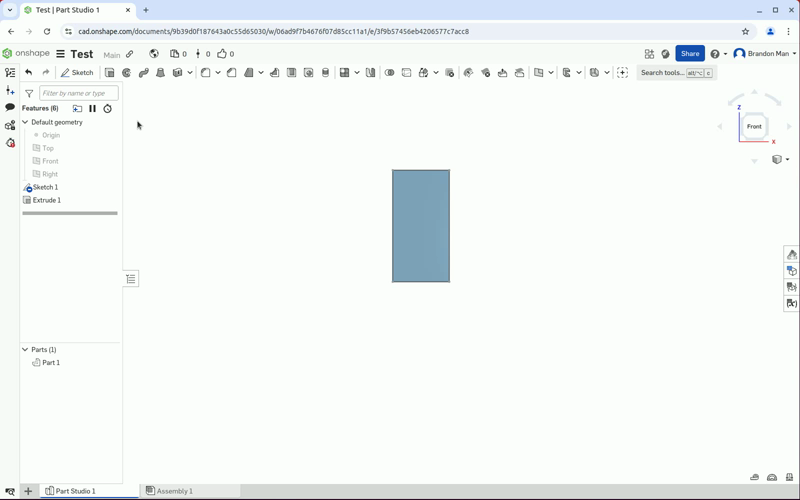
key(shift+h)
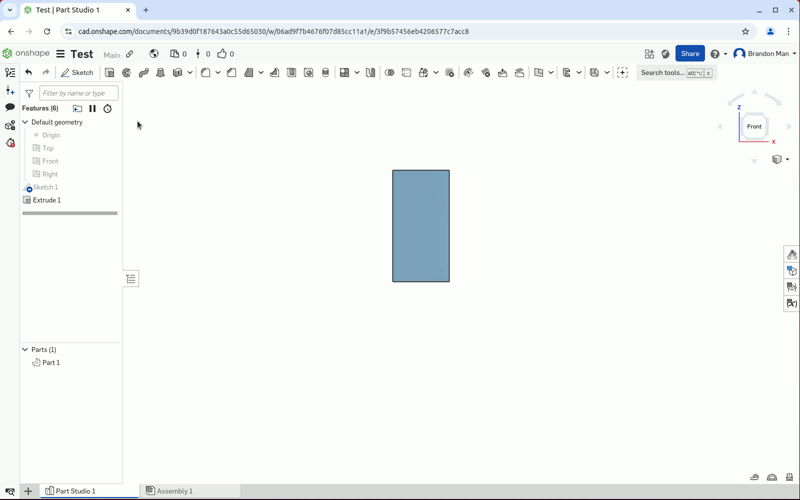
mouse_move(73, 189)
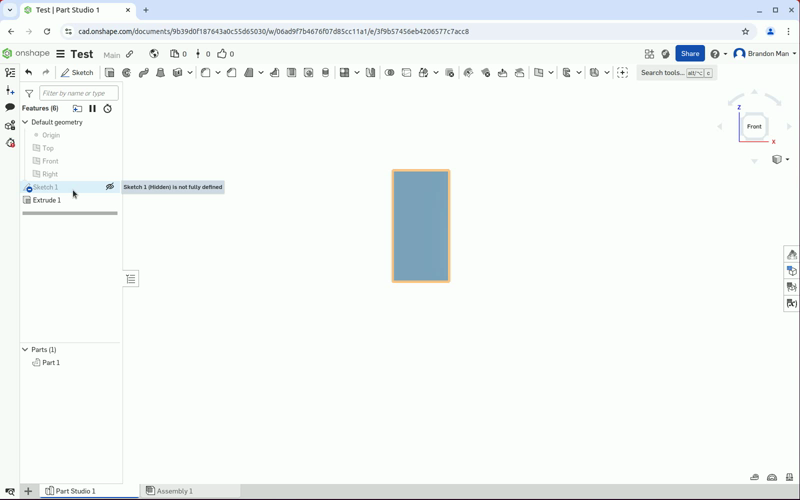
click(73, 189)
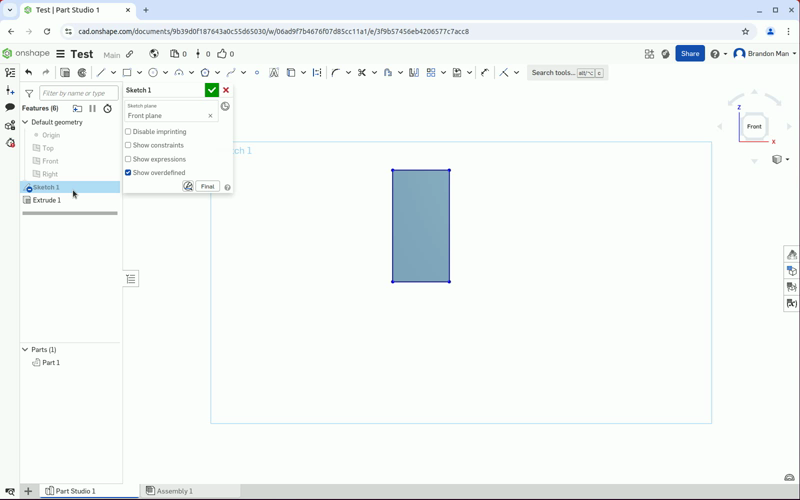
mouse_move(229, 92)
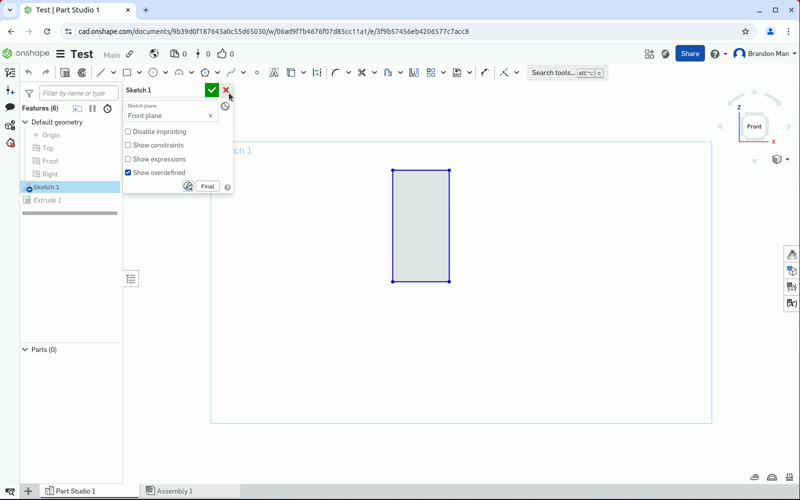
click(229, 92)
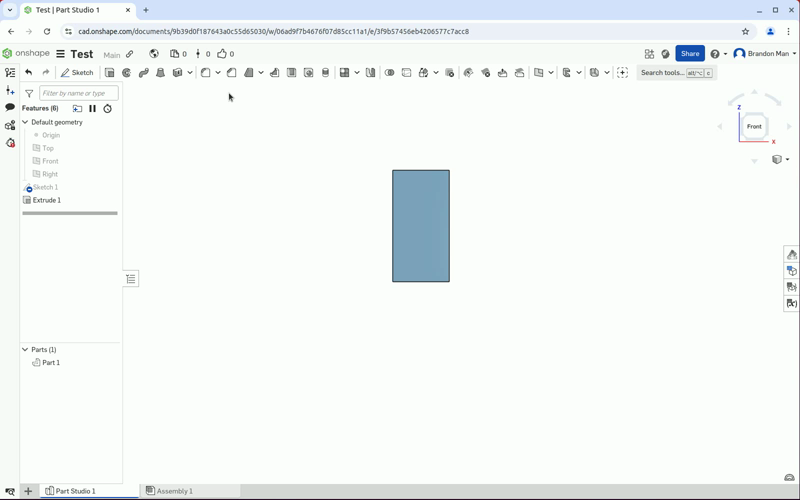
mouse_move(541, 75)
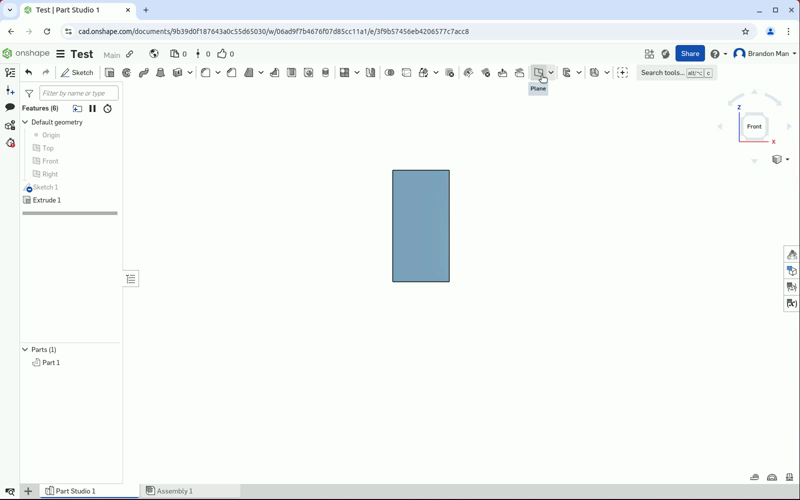
click(541, 75)
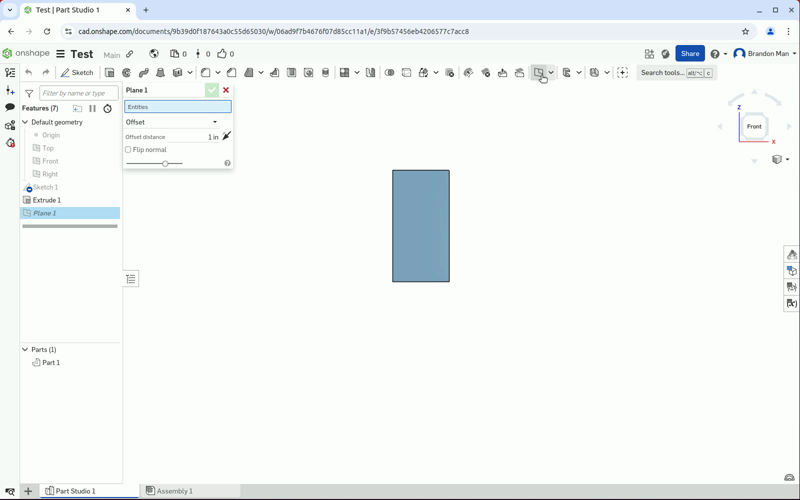
mouse_move(73, 163)
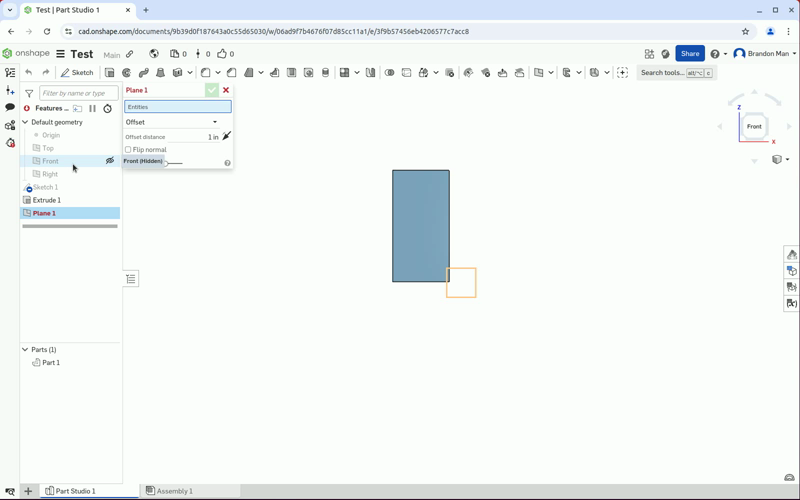
click(73, 163)
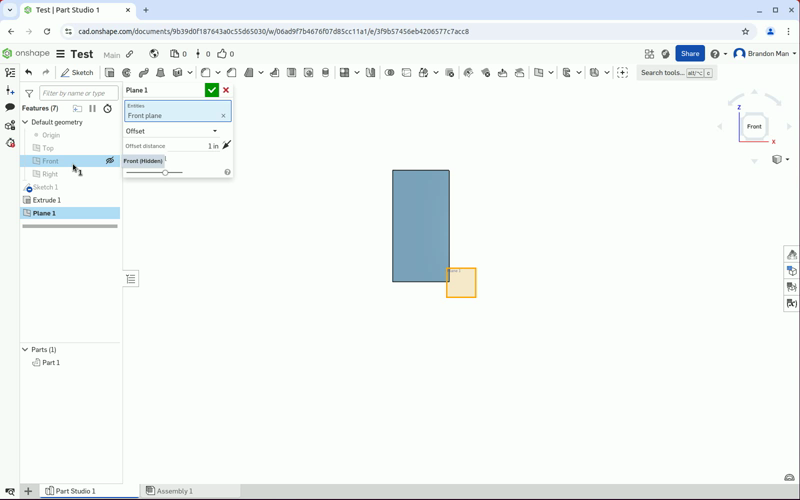
key(tab, 2)
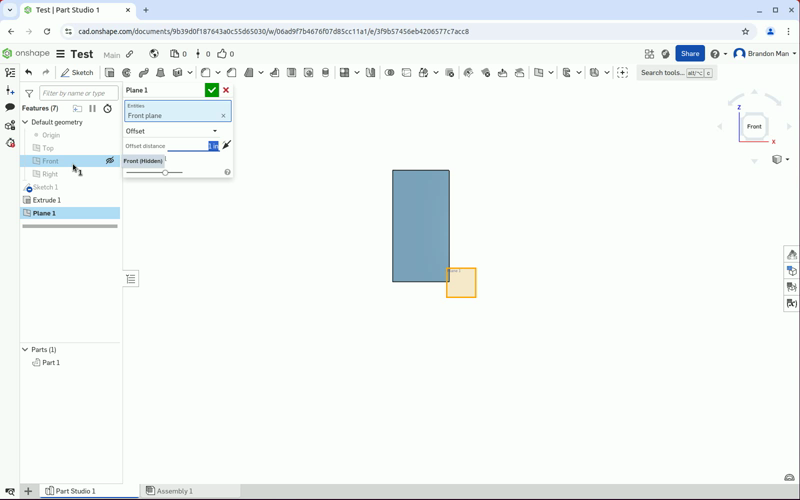
text(0.246)
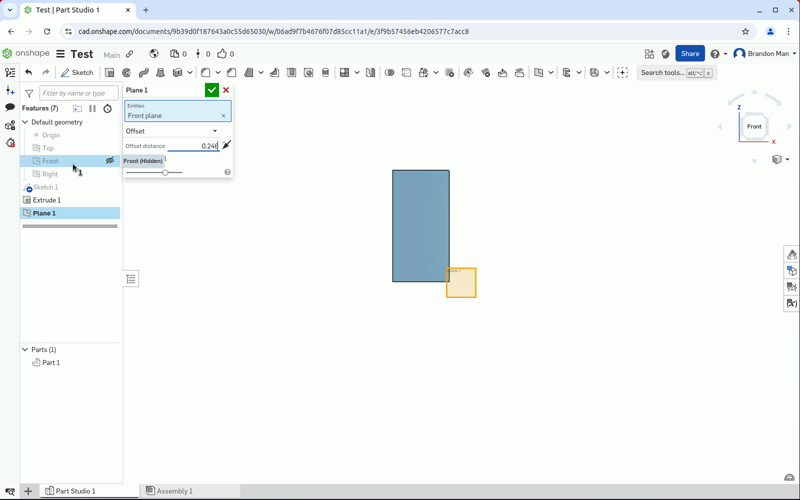
key(enter, 2)
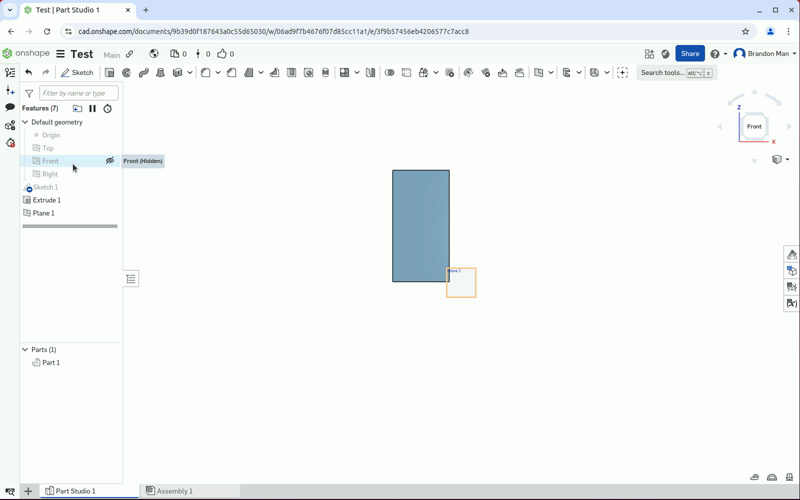
key(shift+s)
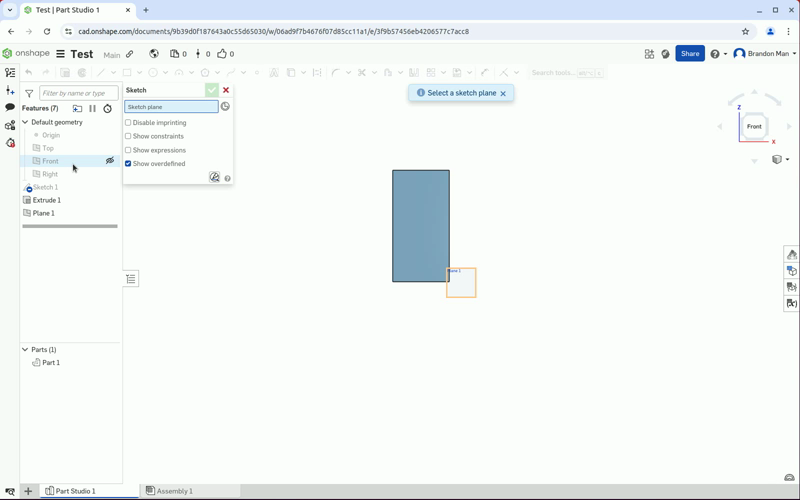
mouse_move(73, 215)
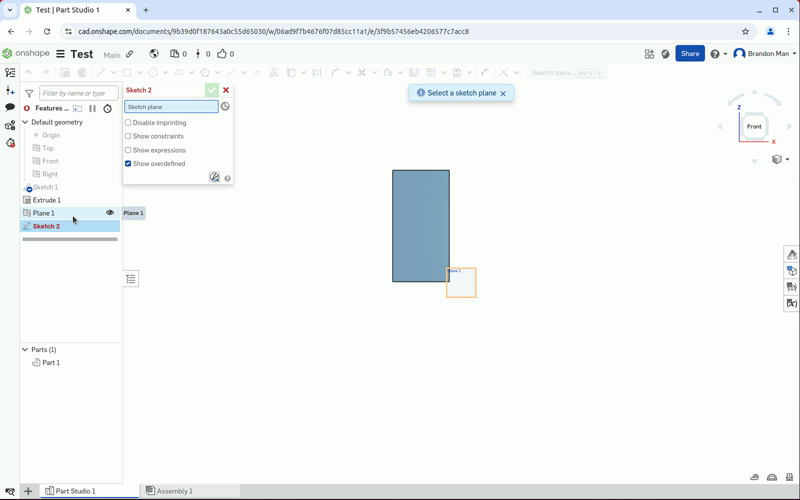
click(73, 215)
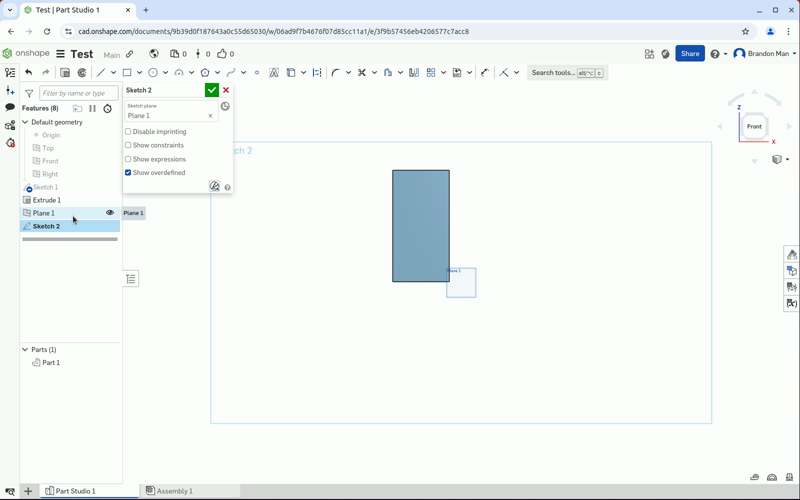
mouse_move(73, 352)
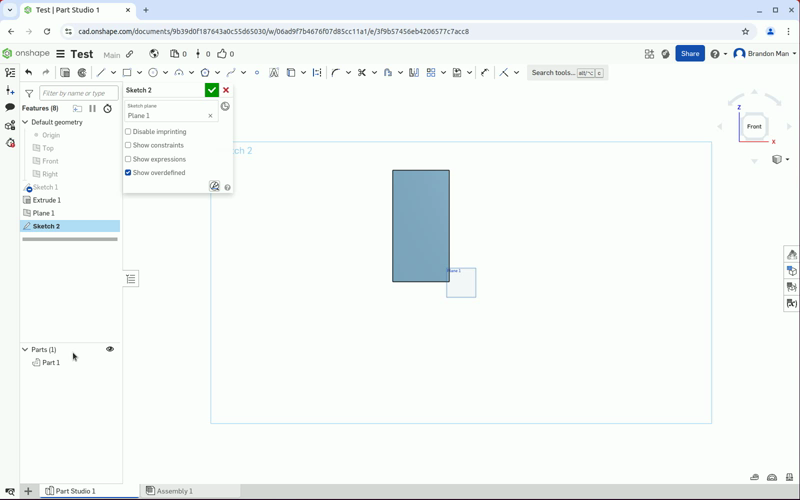
key(y)
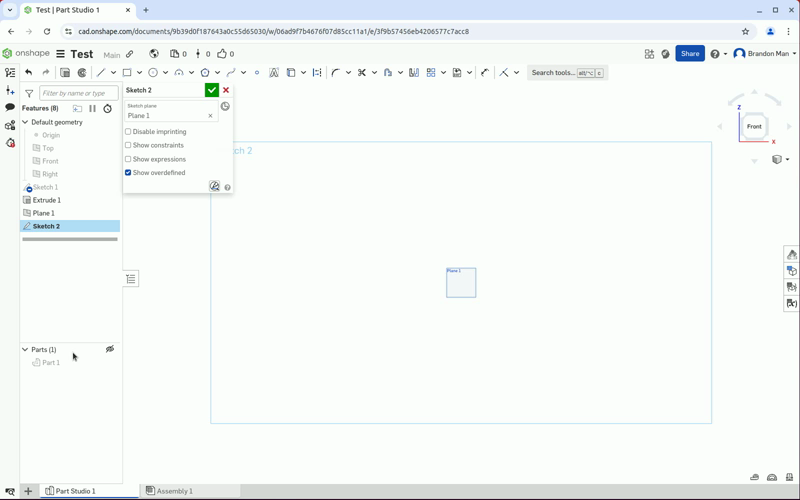
key(a)
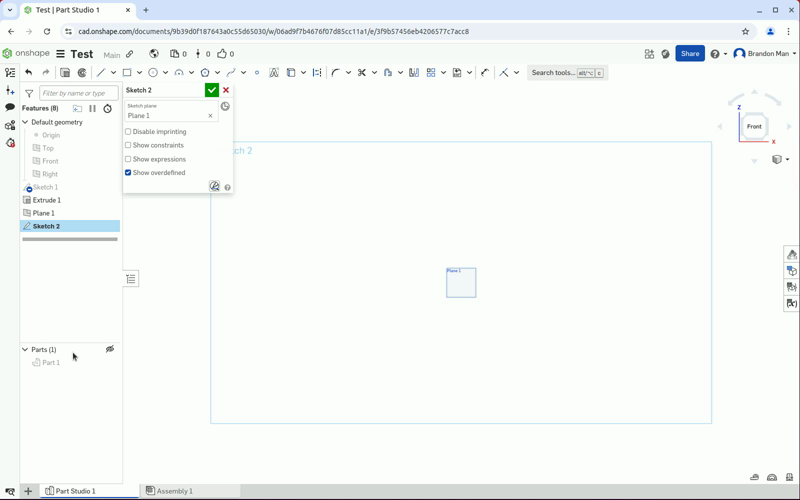
key_down(shift)
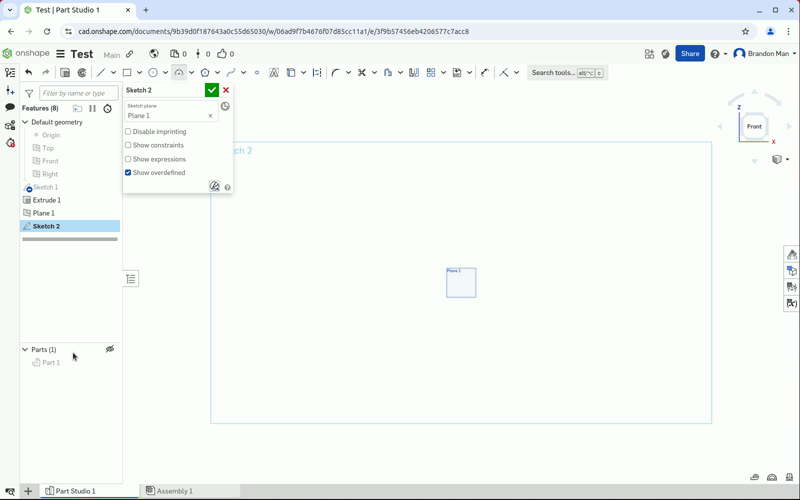
mouse_move(420, 203)
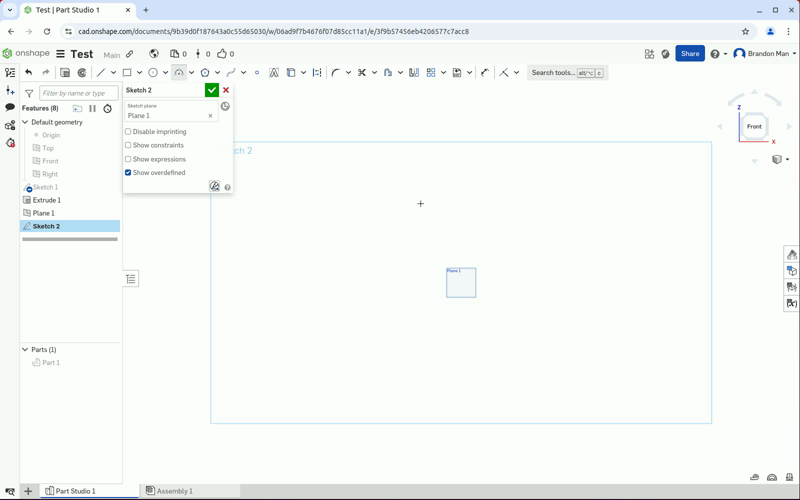
click(420, 203)
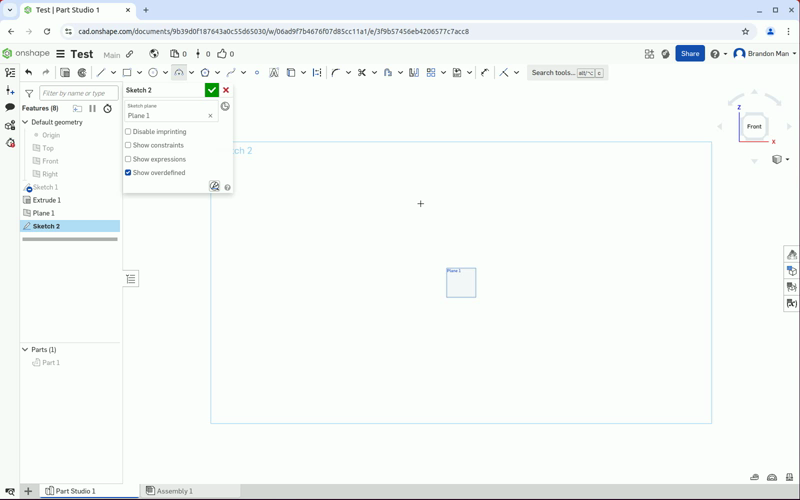
key_up(shift)
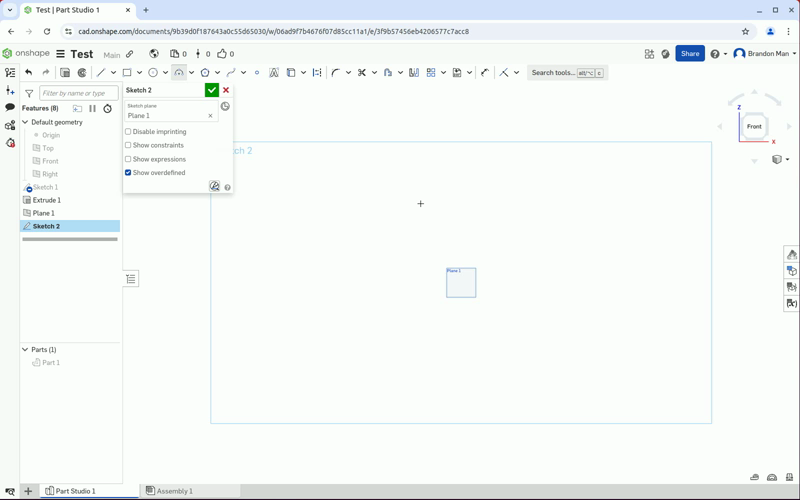
key_down(shift)
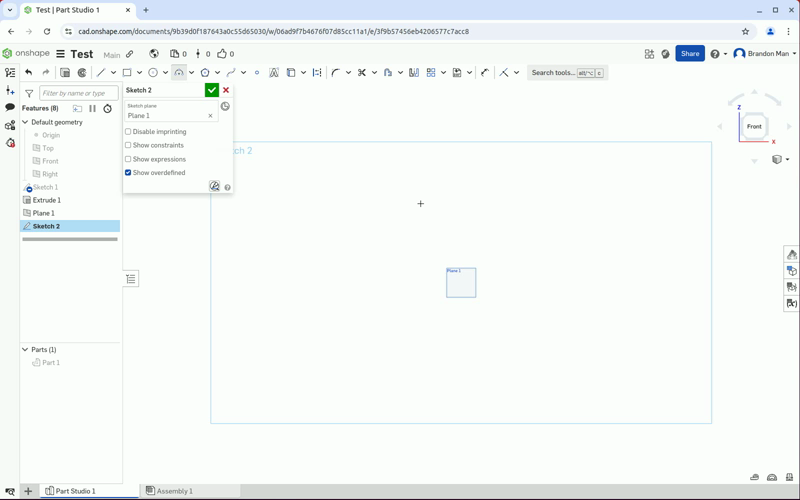
mouse_move(420, 180)
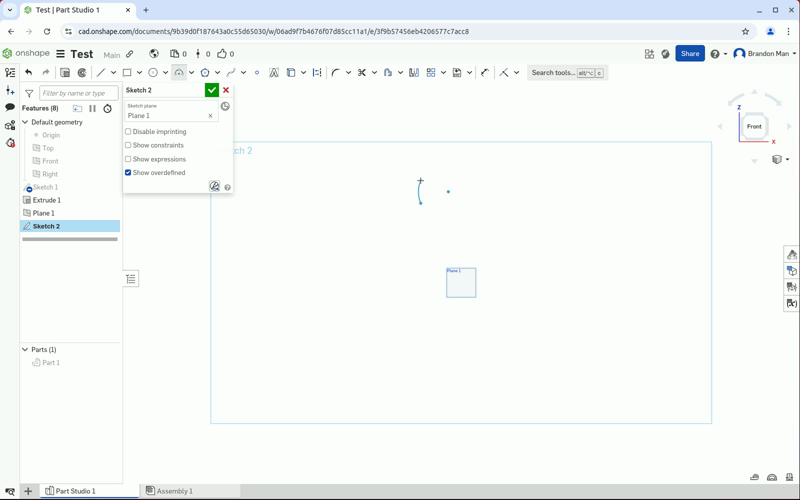
click(420, 180)
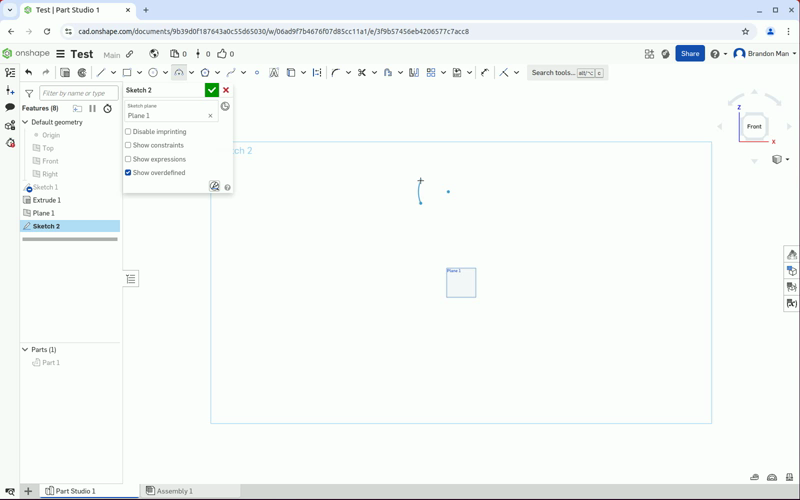
mouse_move(432, 191)
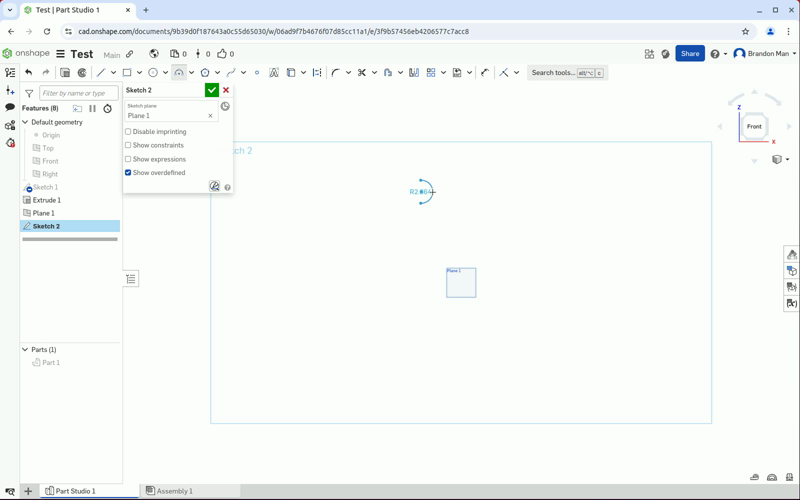
click(432, 191)
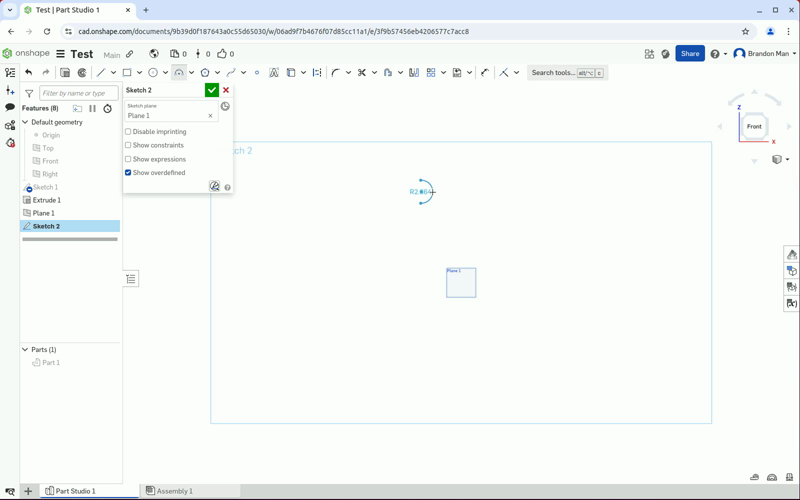
key_up(shift)
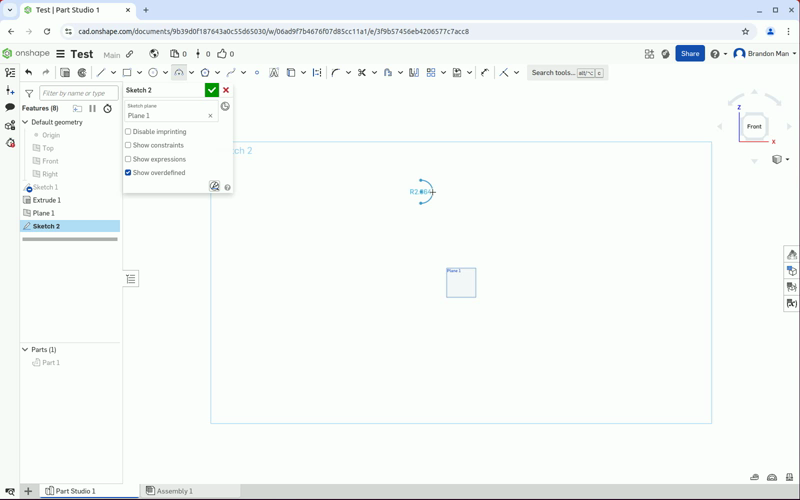
key(esc)
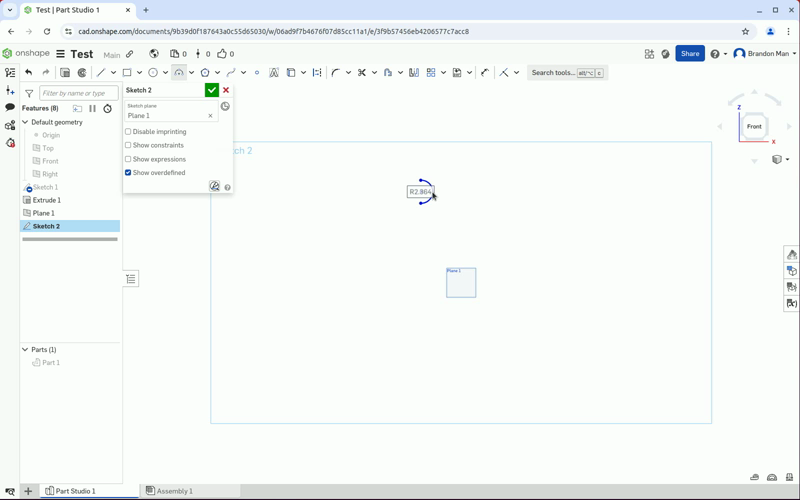
key(l)
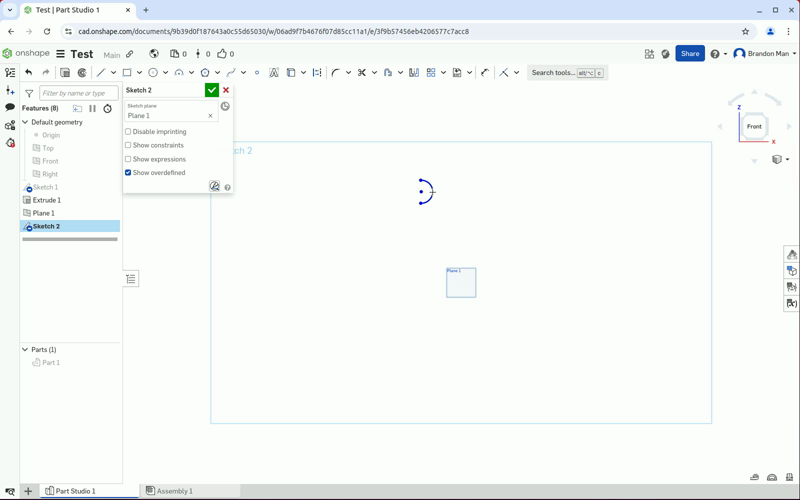
mouse_move(420, 180)
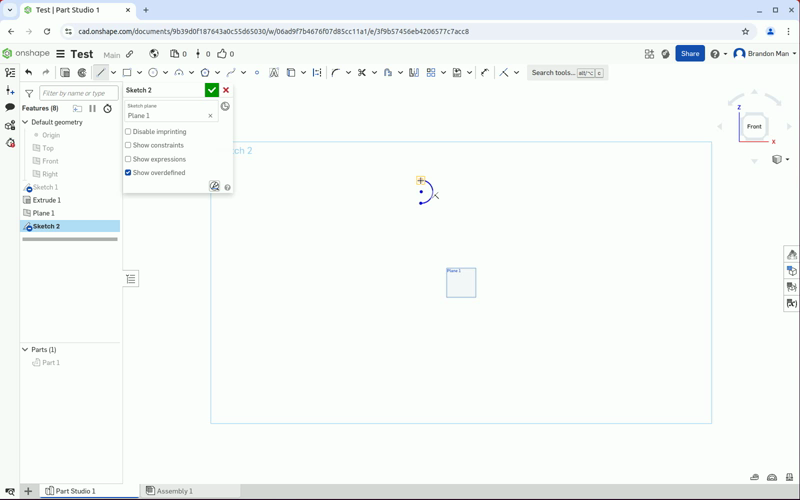
click(420, 180)
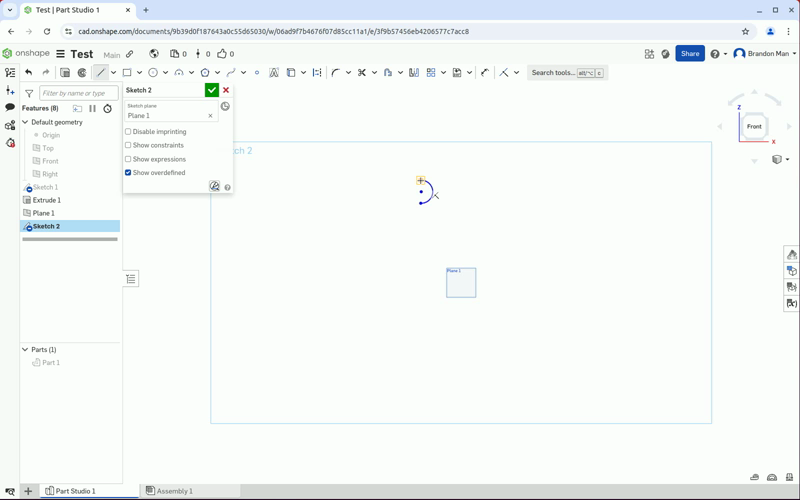
mouse_move(450, 180)
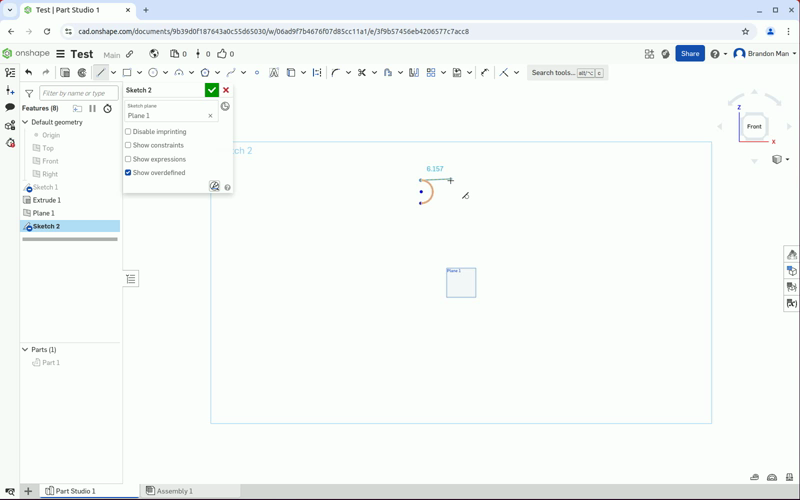
key_down(shift)
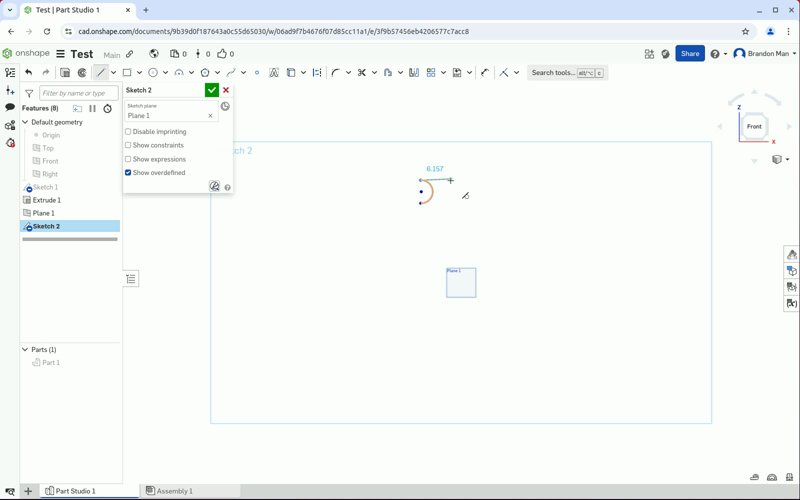
mouse_move(420, 203)
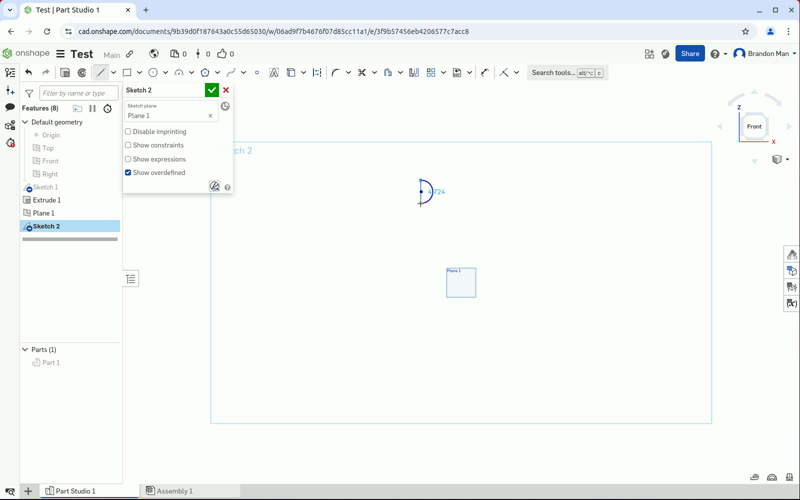
key_up(shift)
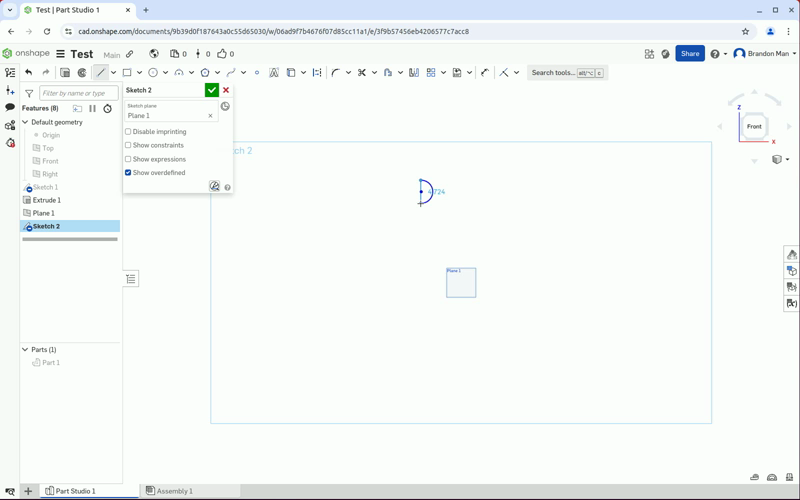
click(420, 203)
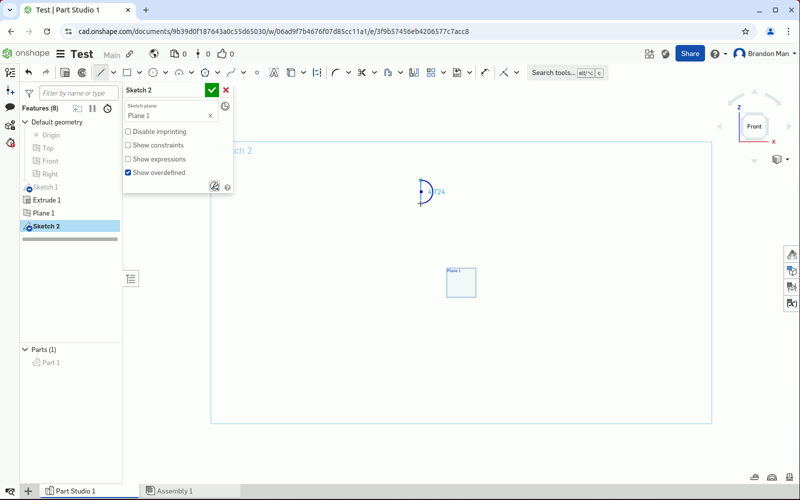
key(esc)
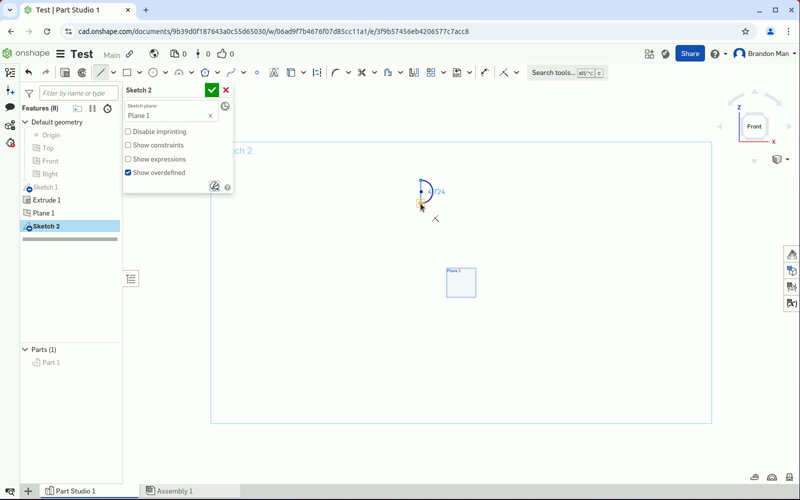
mouse_move(426, 192)
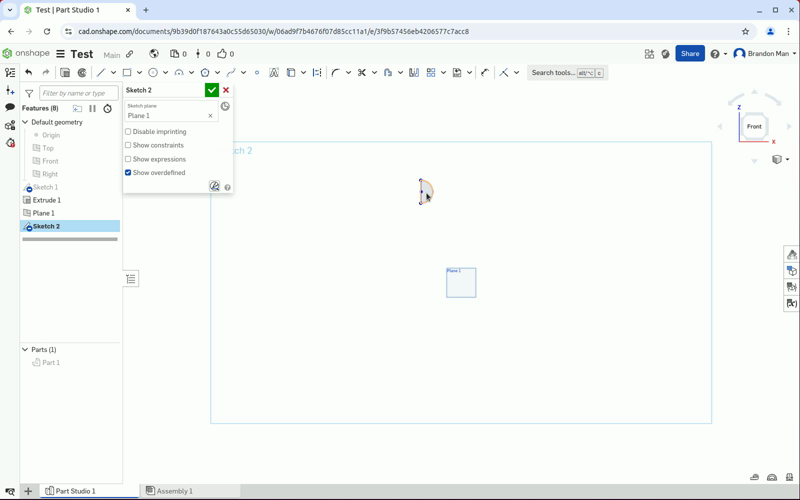
scroll(6)
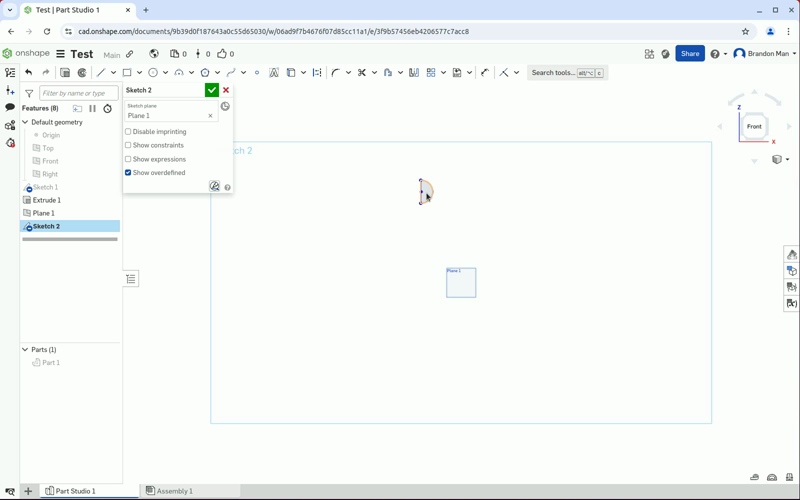
scroll(6)
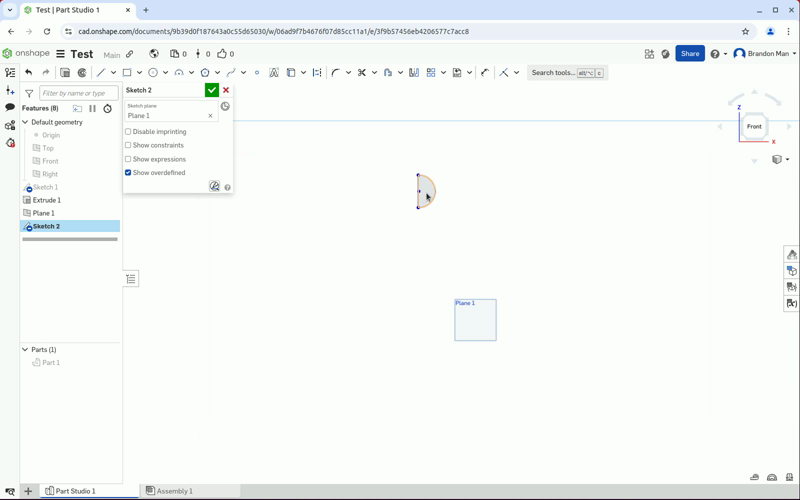
scroll(6)
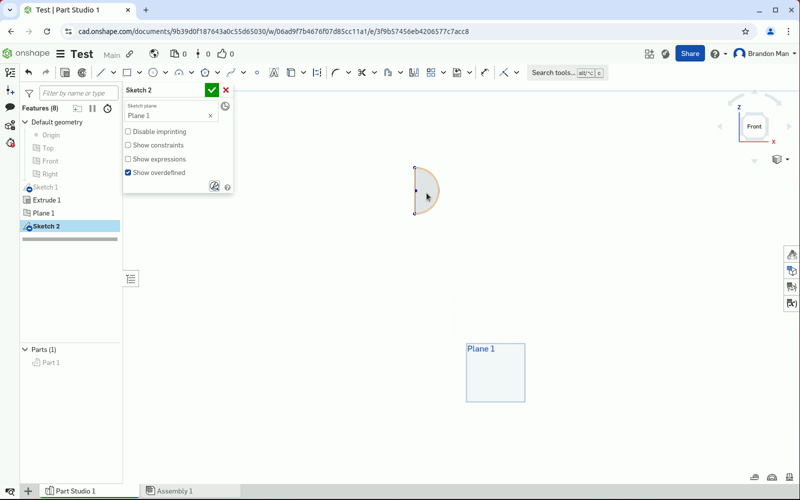
scroll(6)
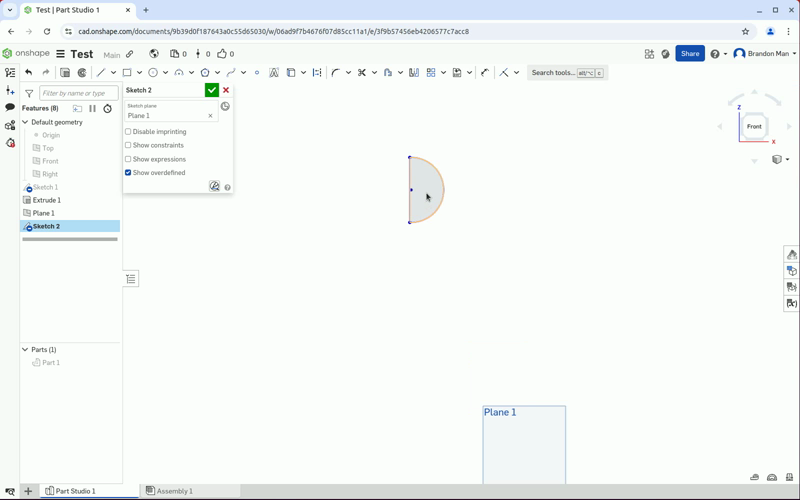
scroll(6)
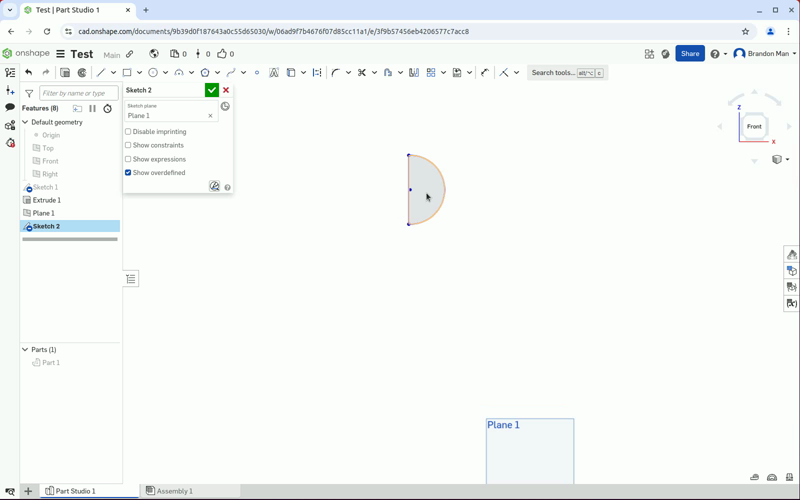
scroll(6)
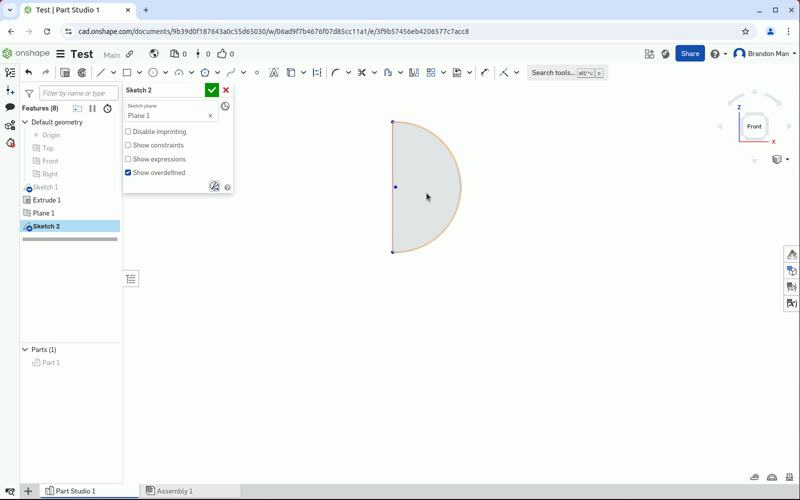
scroll(6)
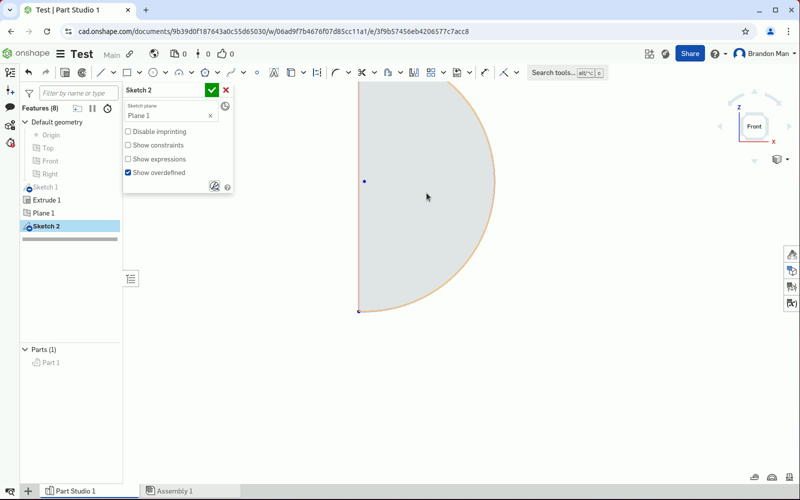
click(426, 192)
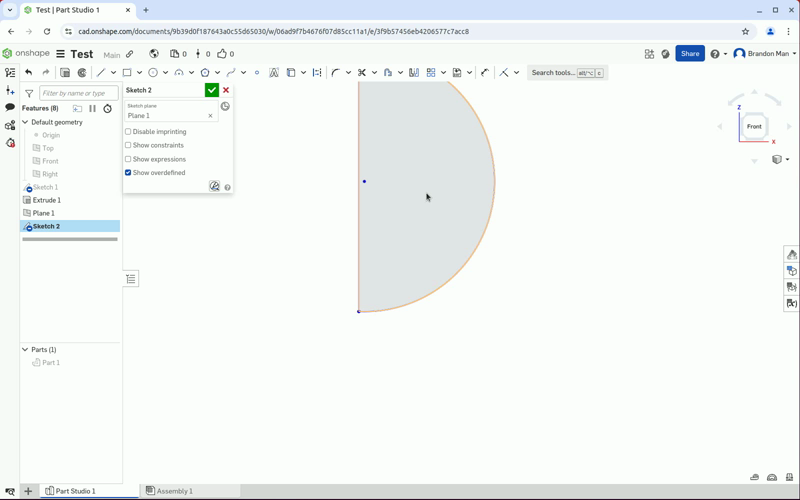
scroll(-6)
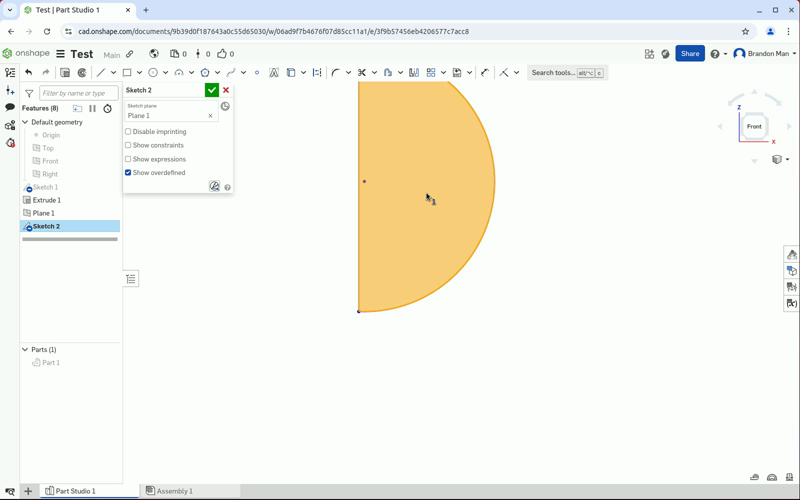
scroll(-6)
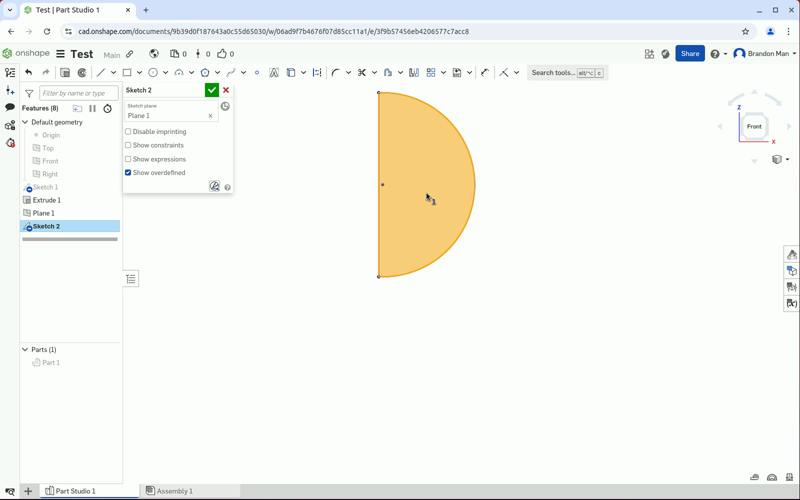
scroll(-6)
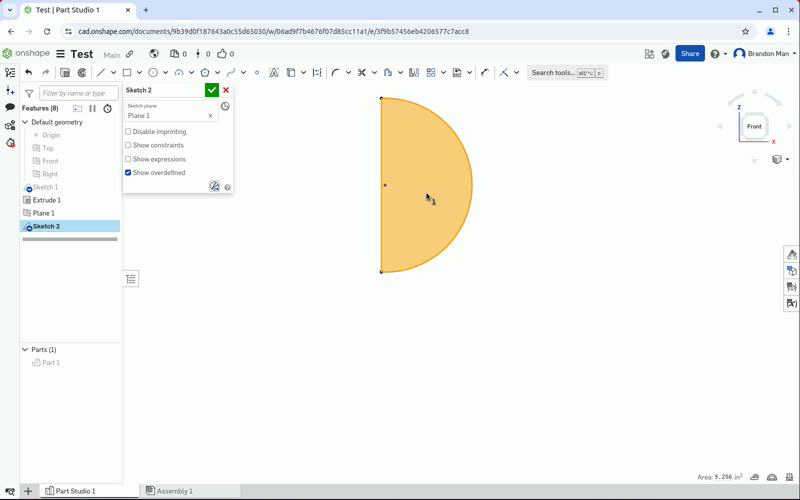
scroll(-6)
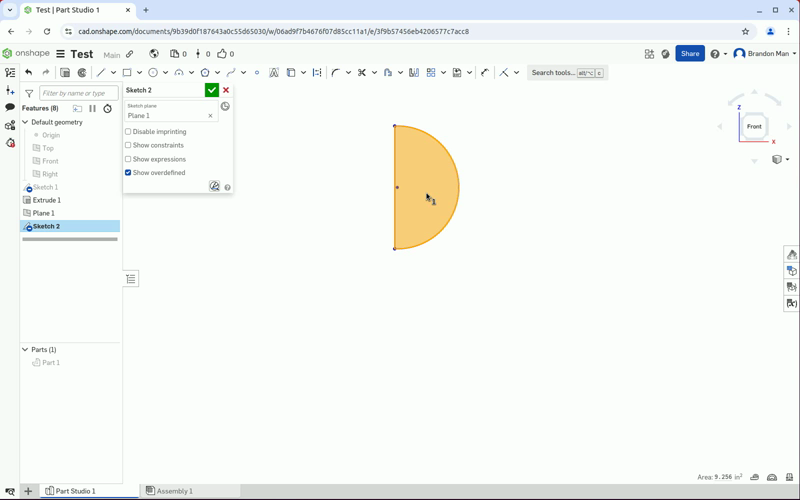
scroll(-6)
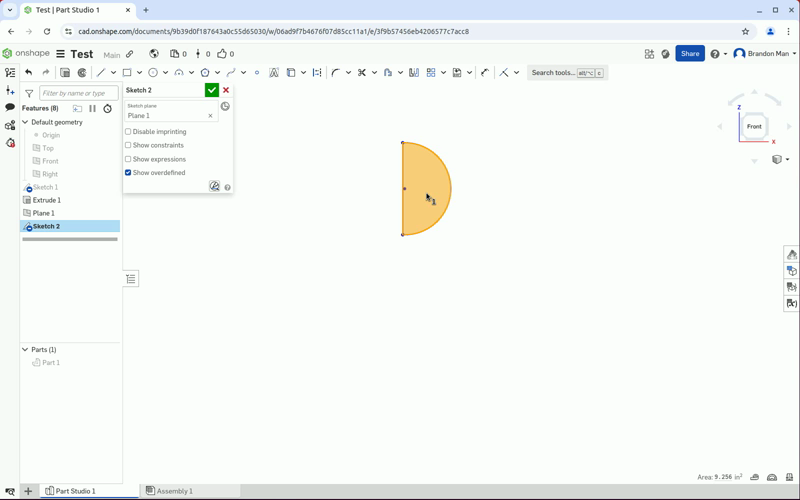
scroll(-6)
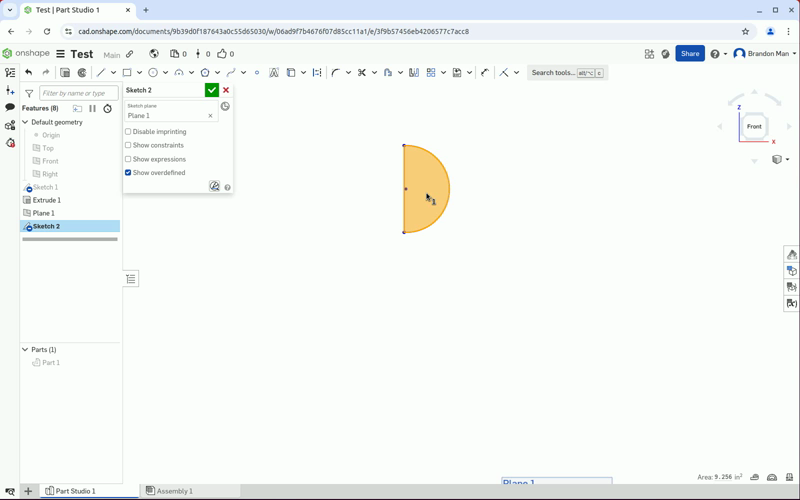
scroll(-6)
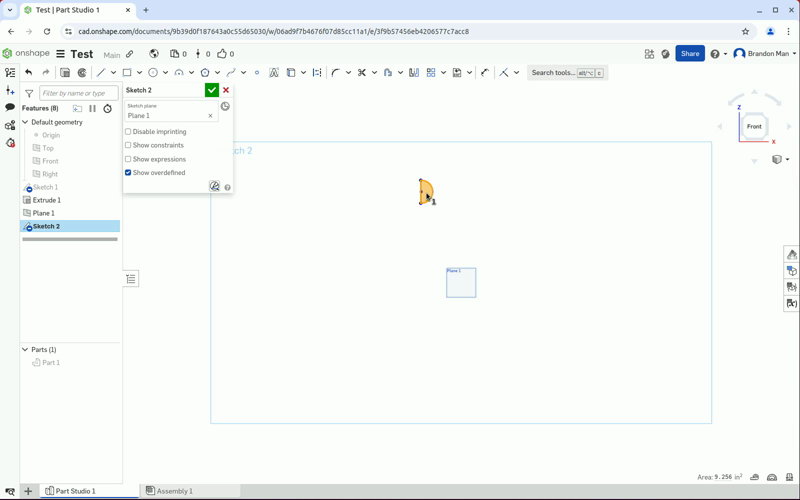
mouse_move(73, 352)
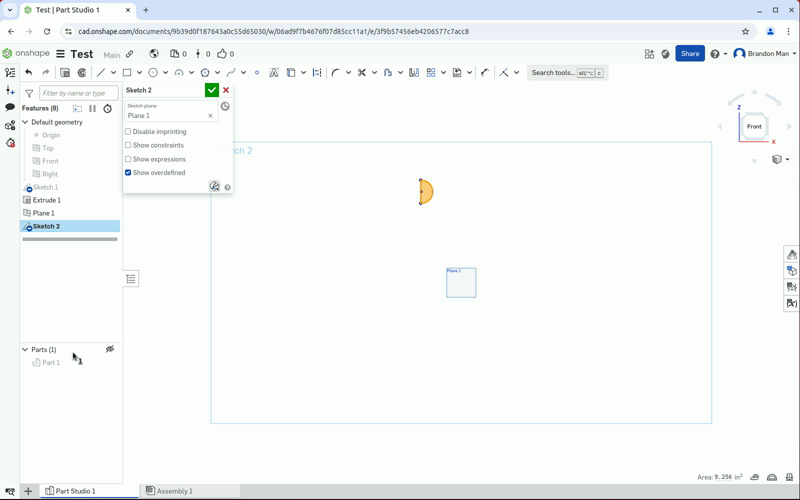
key(shift+y)
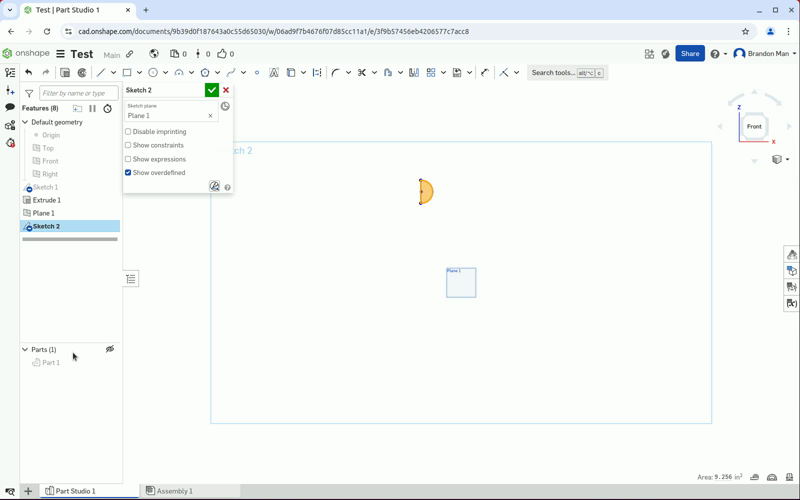
key(shift+e)
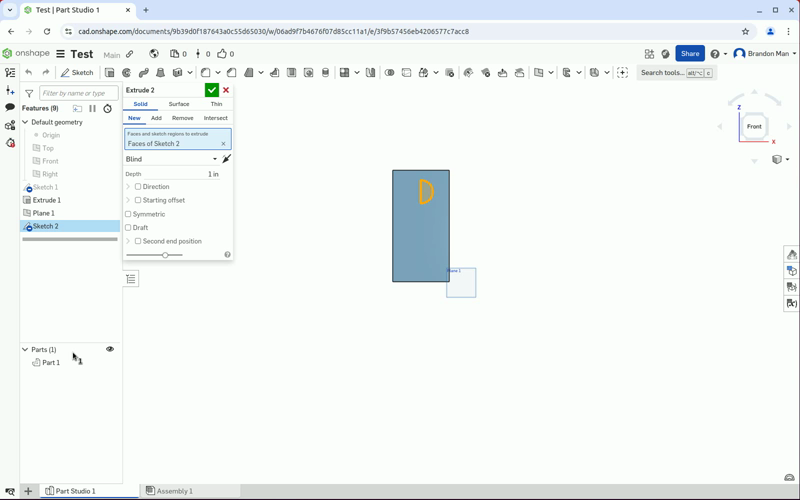
mouse_move(143, 106)
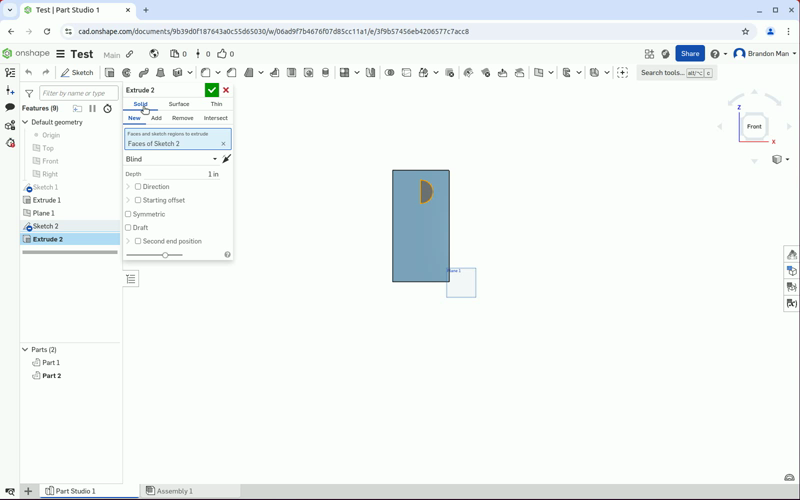
click(143, 106)
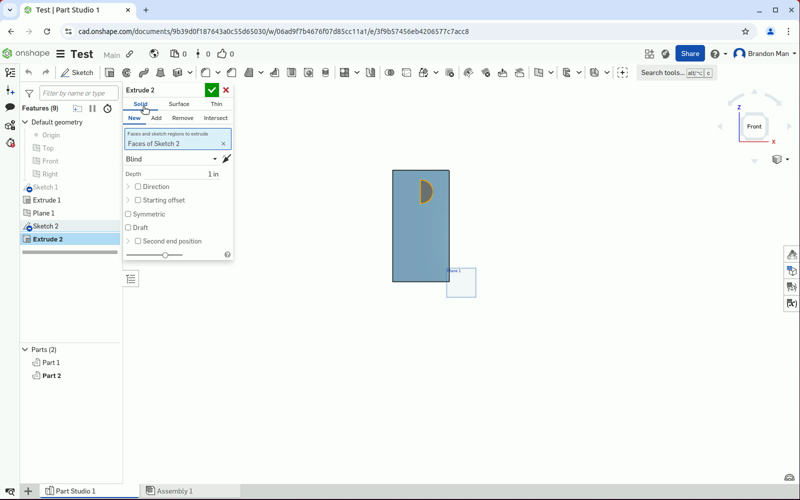
mouse_move(186, 120)
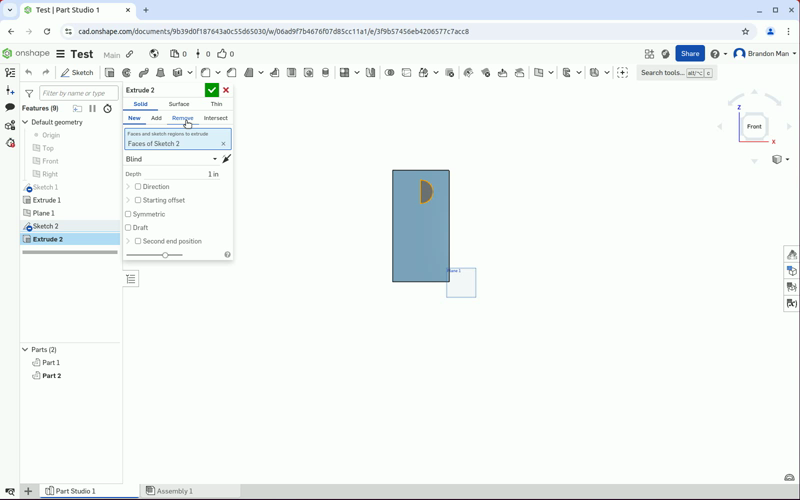
click(186, 120)
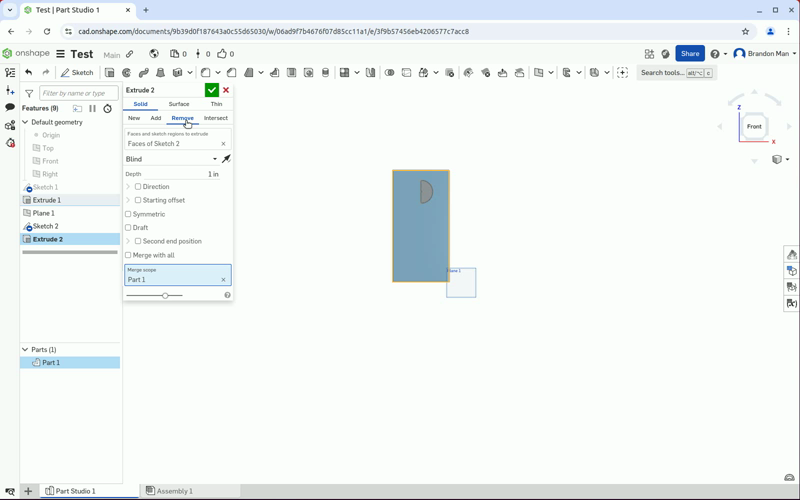
key(tab, 4)
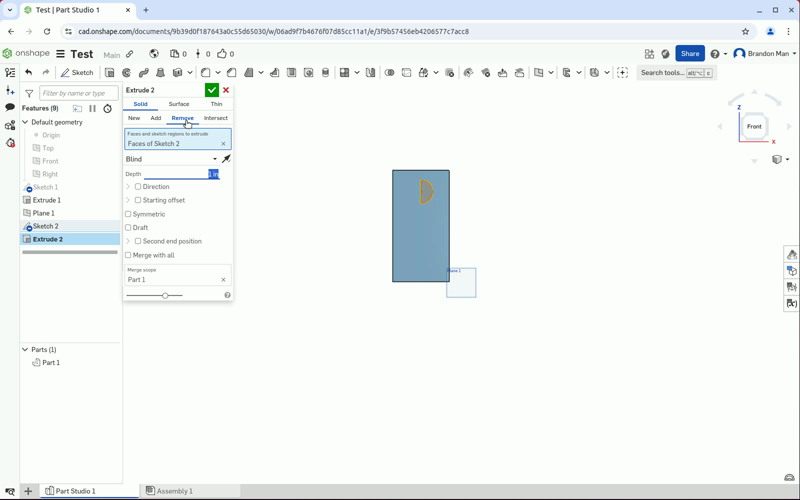
text(2.166)
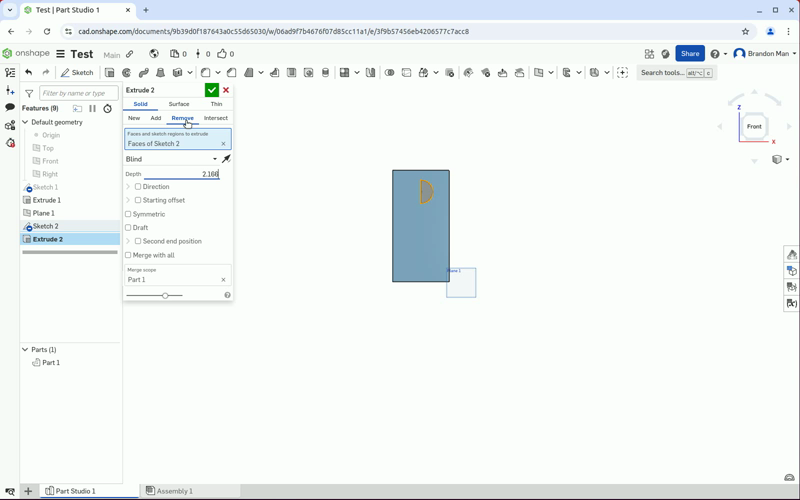
key(tab, 6)
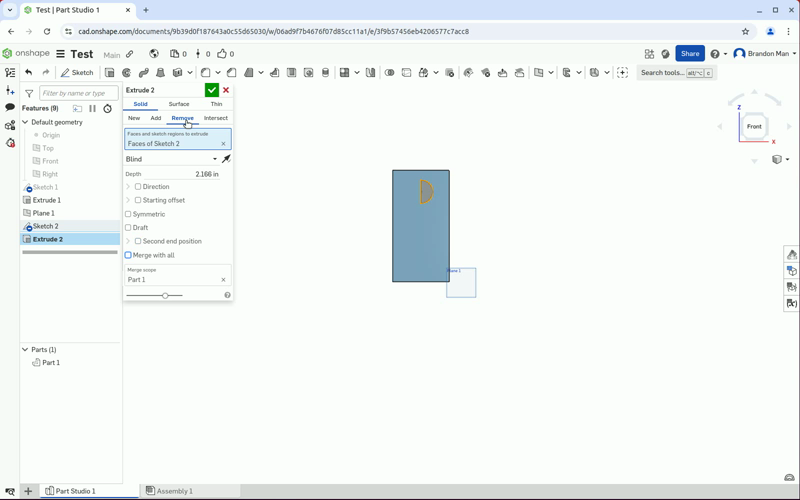
key(space)
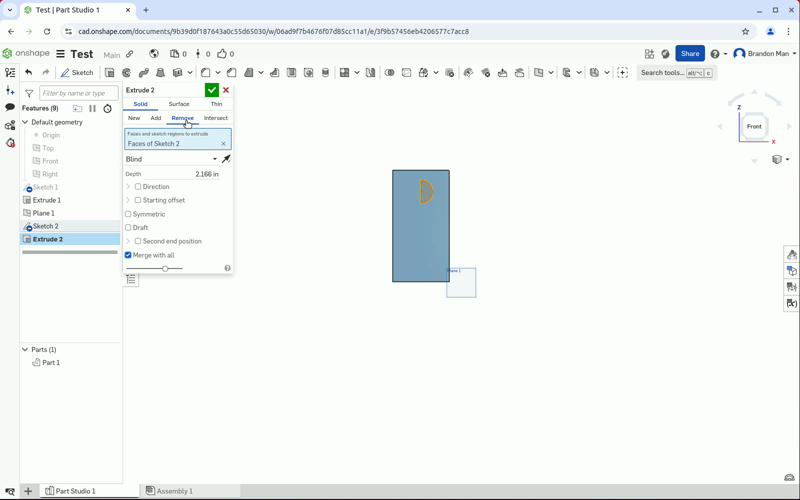
key(enter)
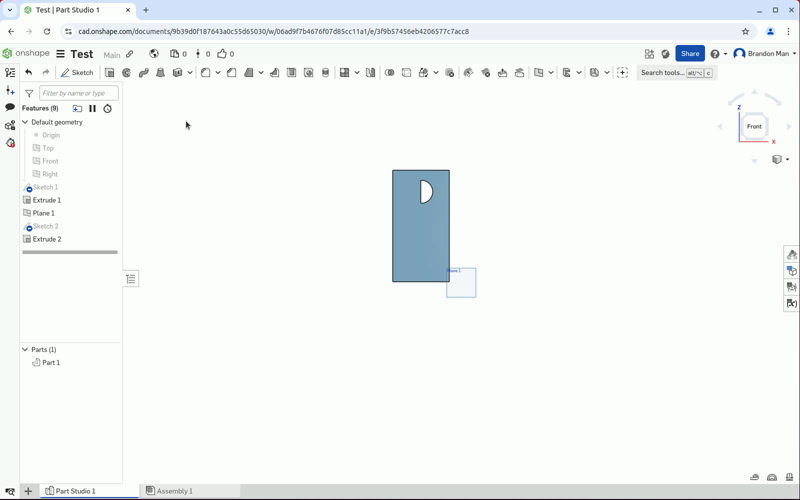
key(shift+h)
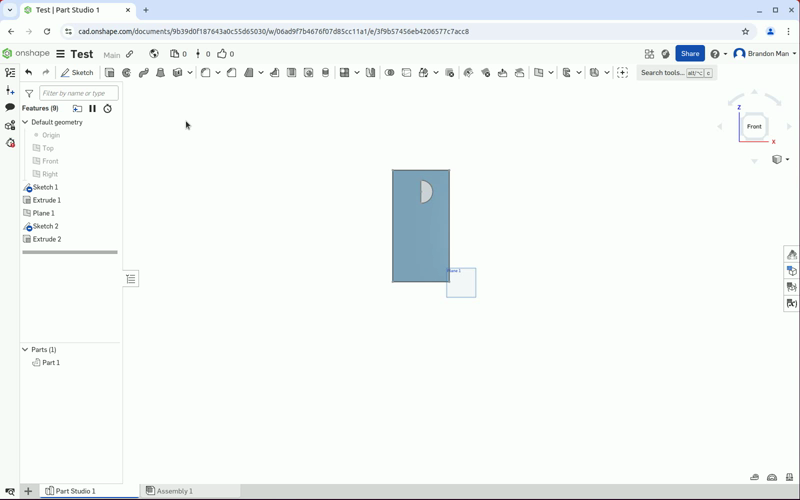
key(shift+h)
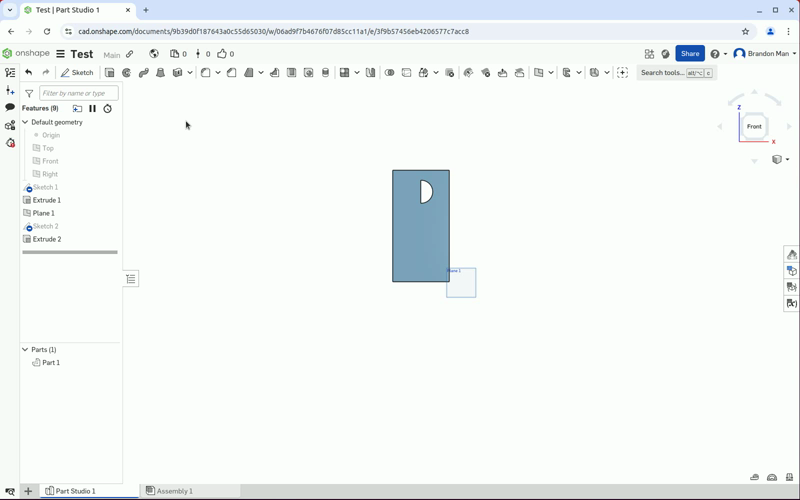
mouse_move(73, 189)
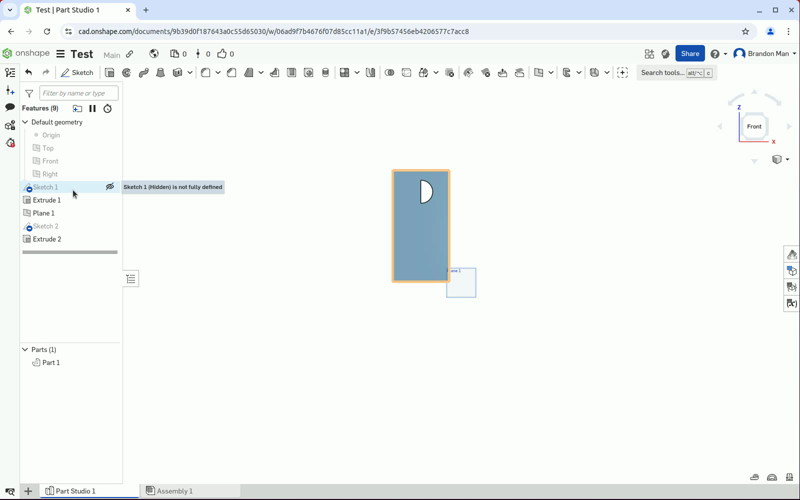
click(73, 189)
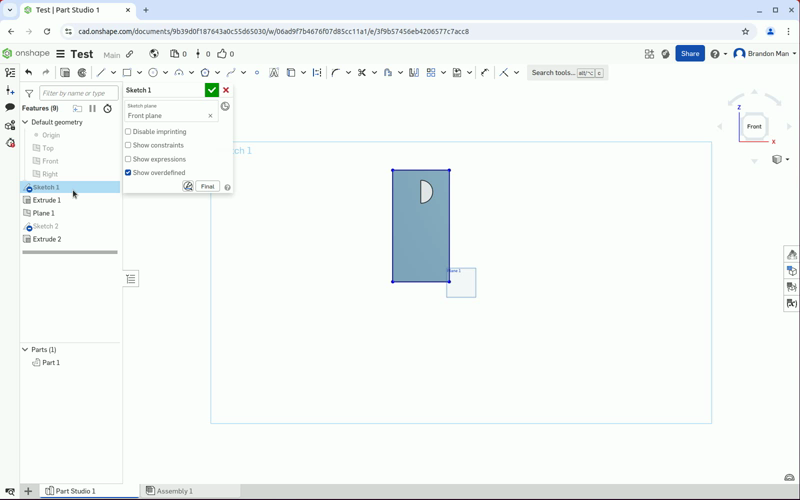
mouse_move(229, 92)
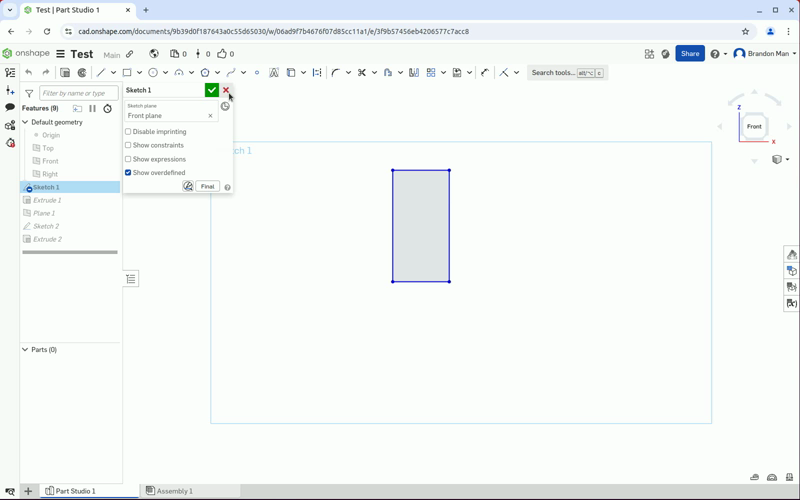
click(229, 92)
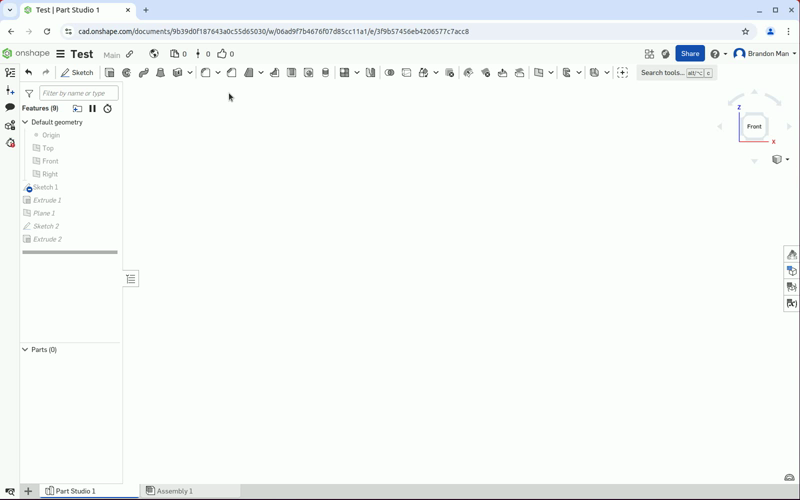
key(shift+s)
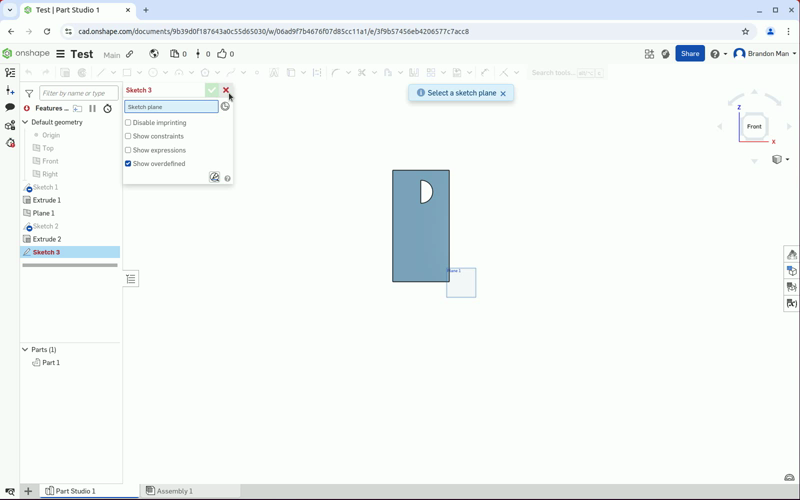
mouse_move(73, 215)
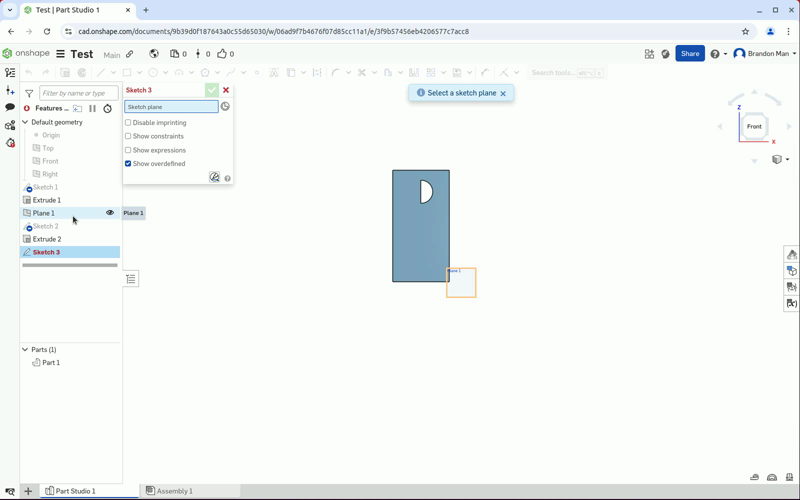
click(73, 215)
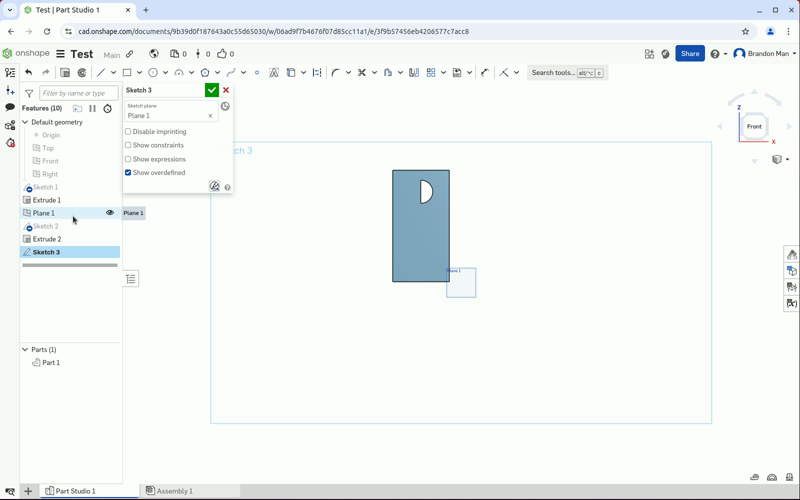
mouse_move(73, 352)
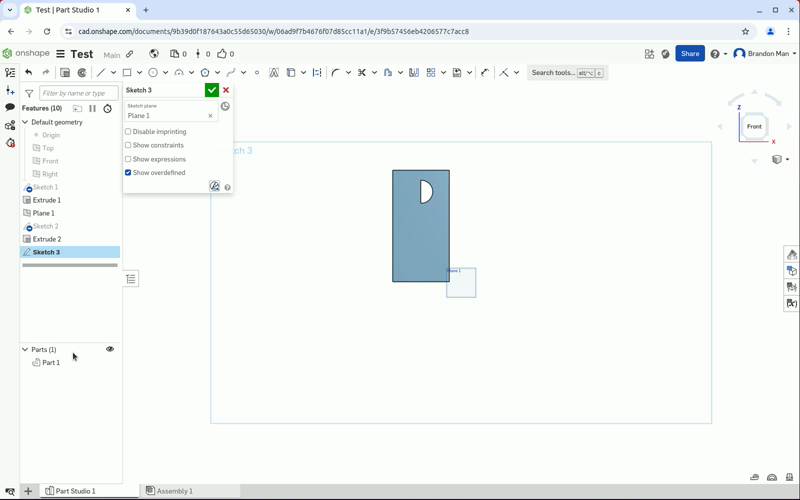
key(y)
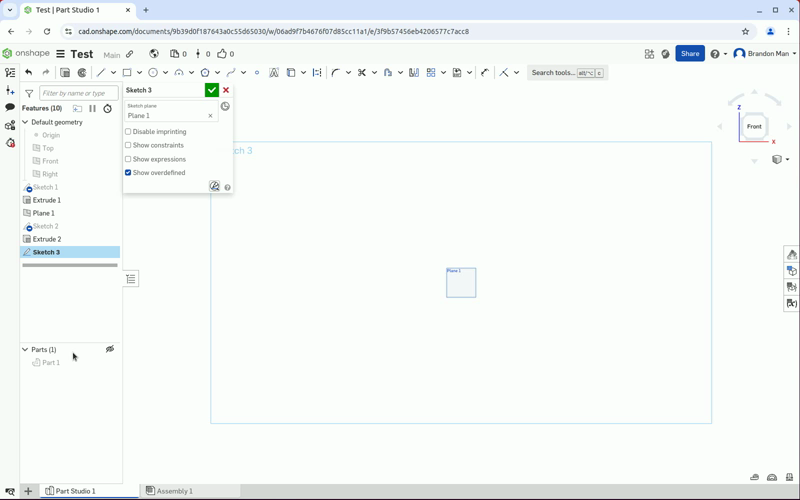
key(a)
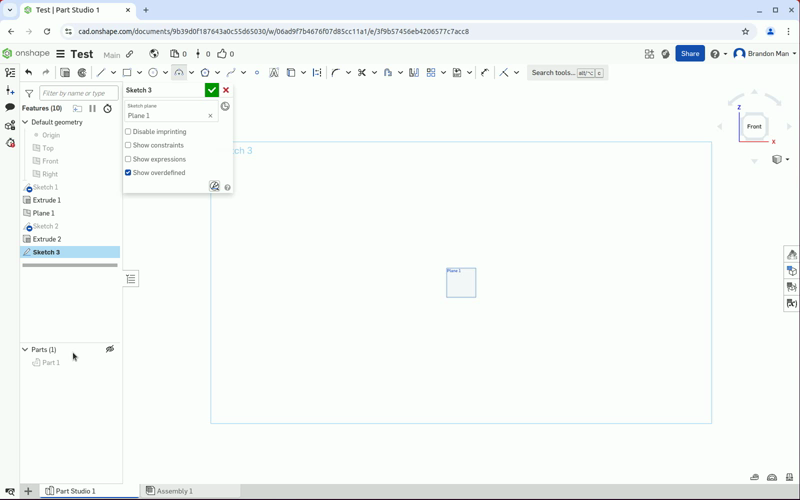
key_down(shift)
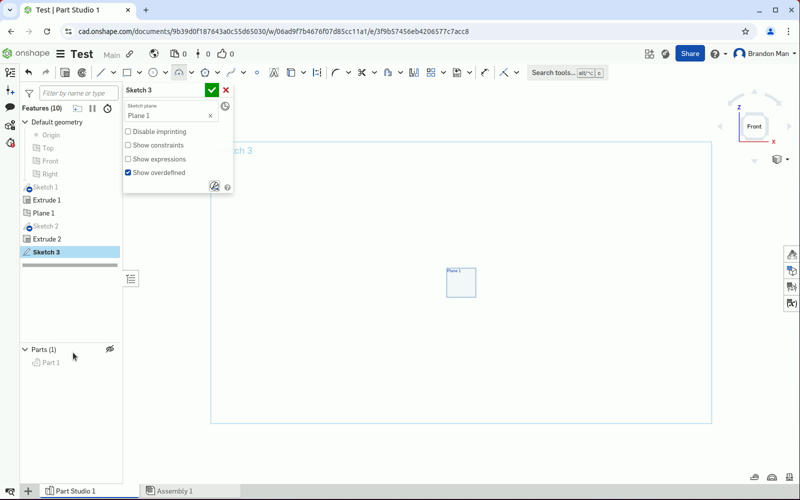
mouse_move(420, 203)
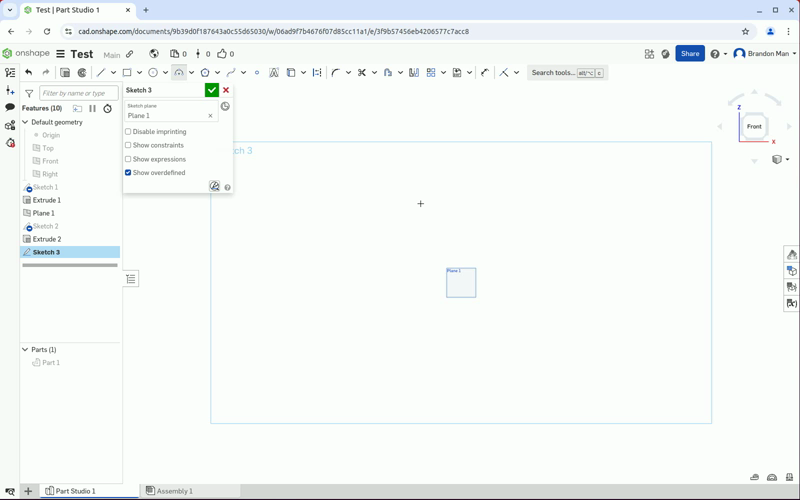
click(420, 203)
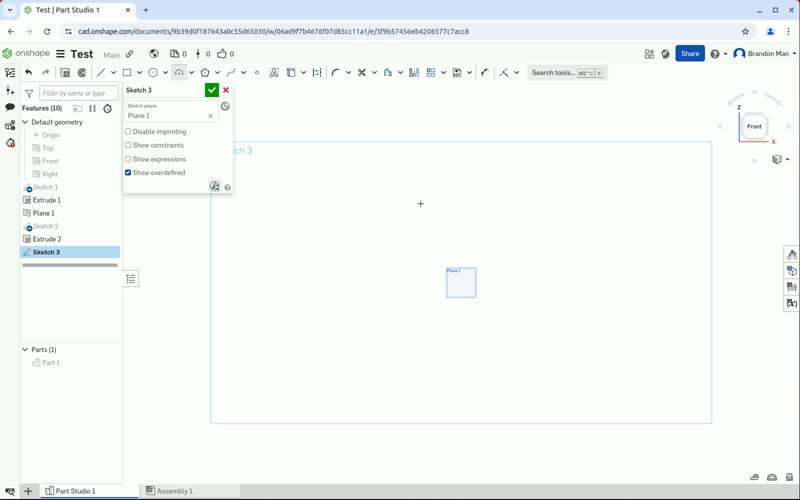
key_up(shift)
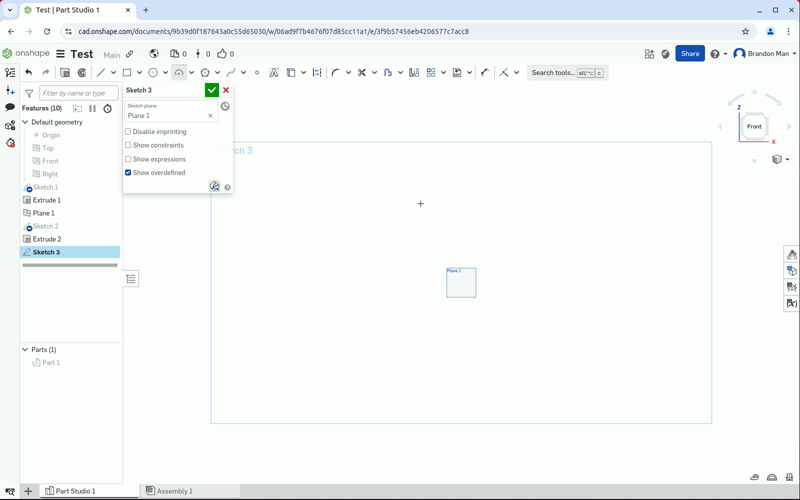
key_down(shift)
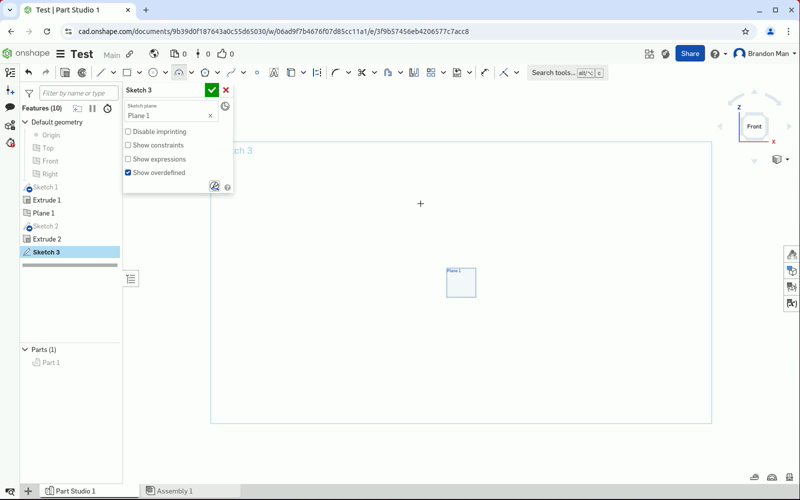
mouse_move(420, 180)
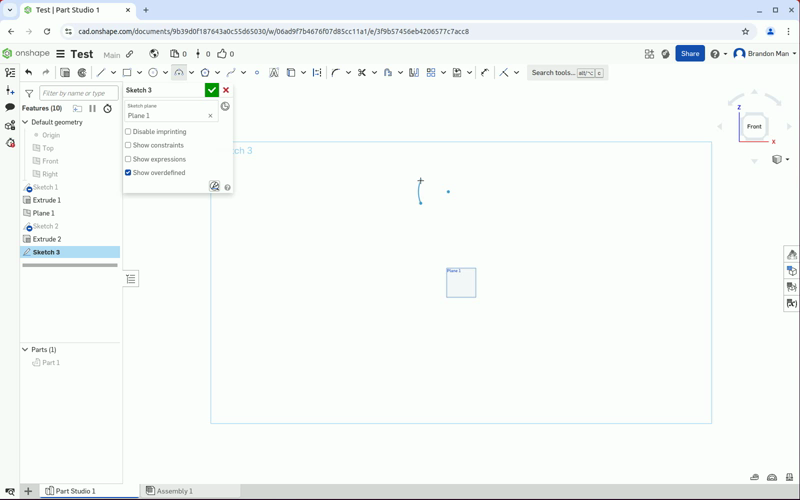
click(420, 180)
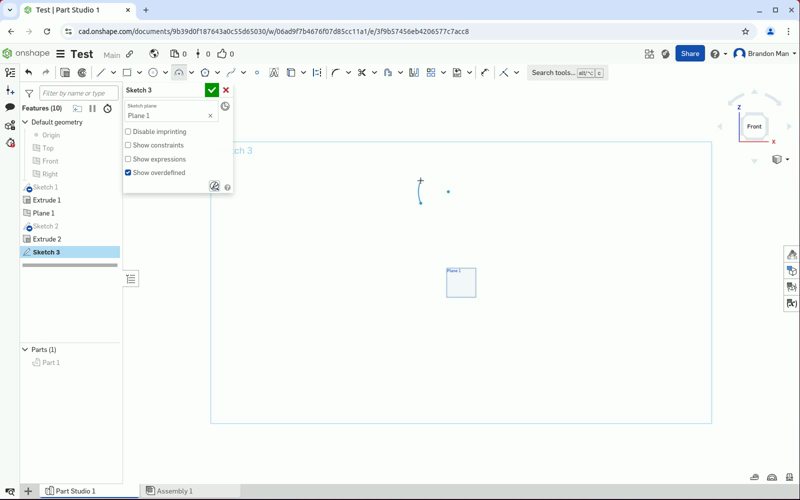
mouse_move(432, 191)
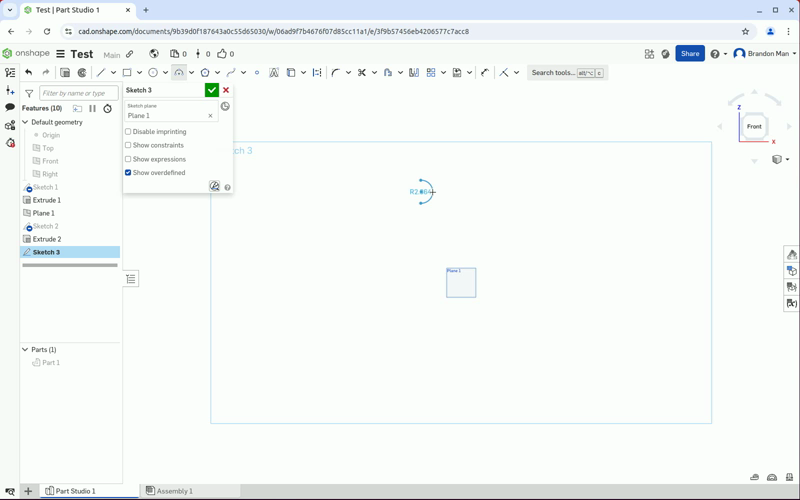
click(432, 191)
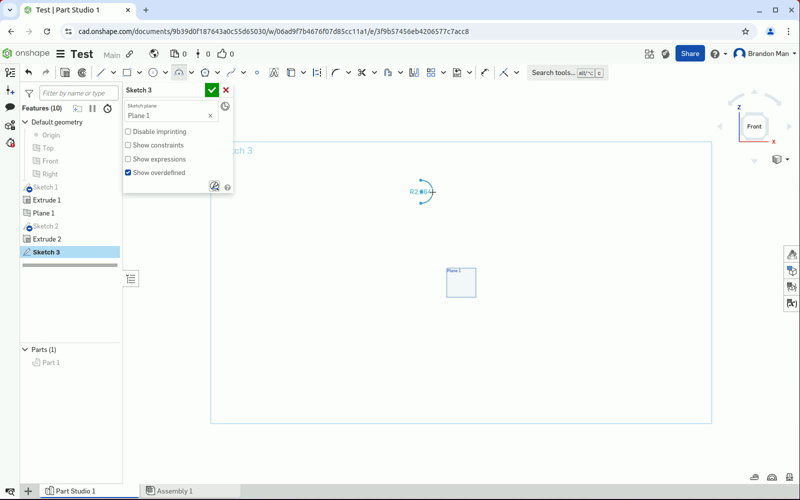
key_up(shift)
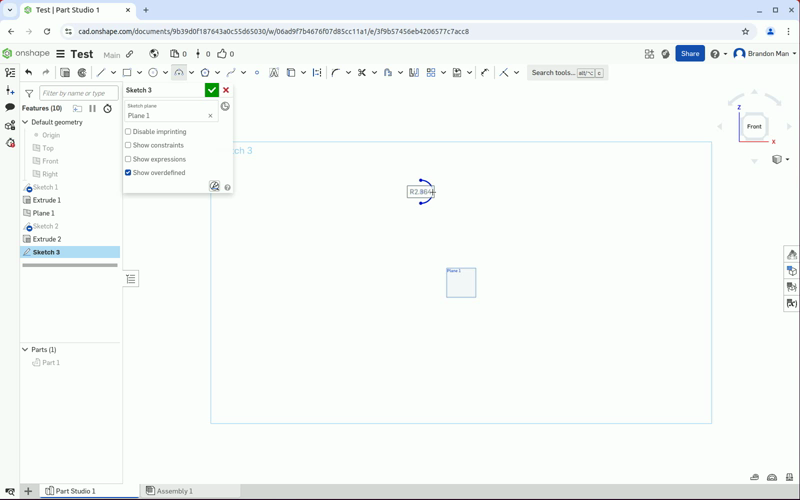
key(esc)
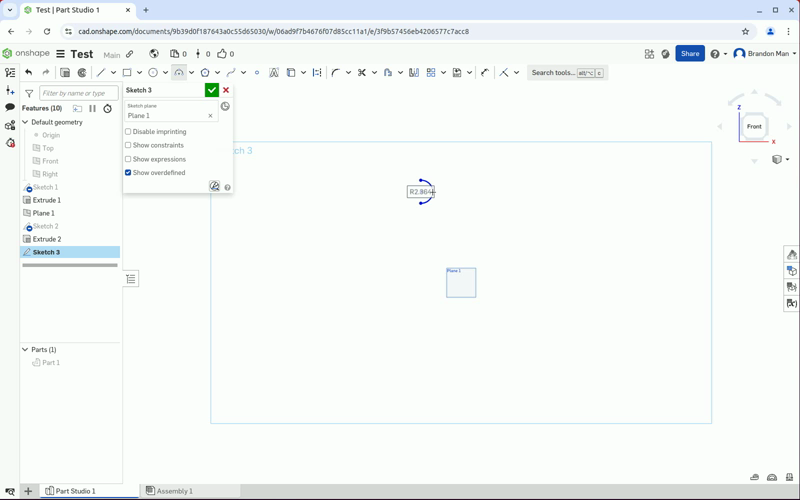
key(l)
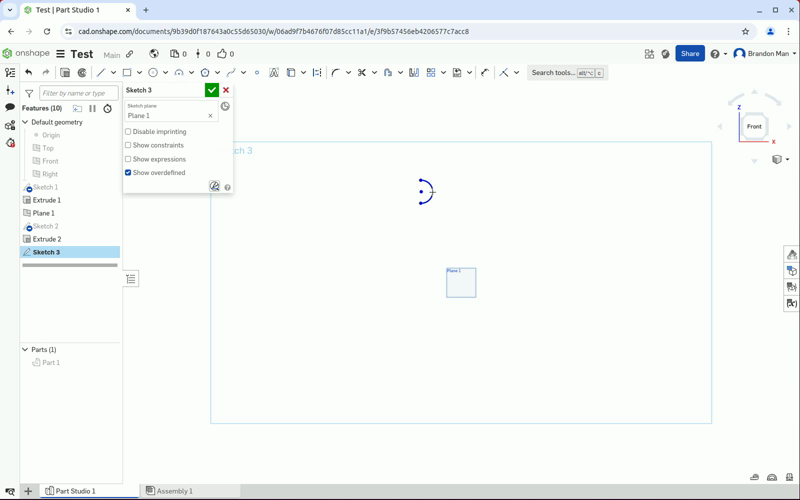
mouse_move(420, 180)
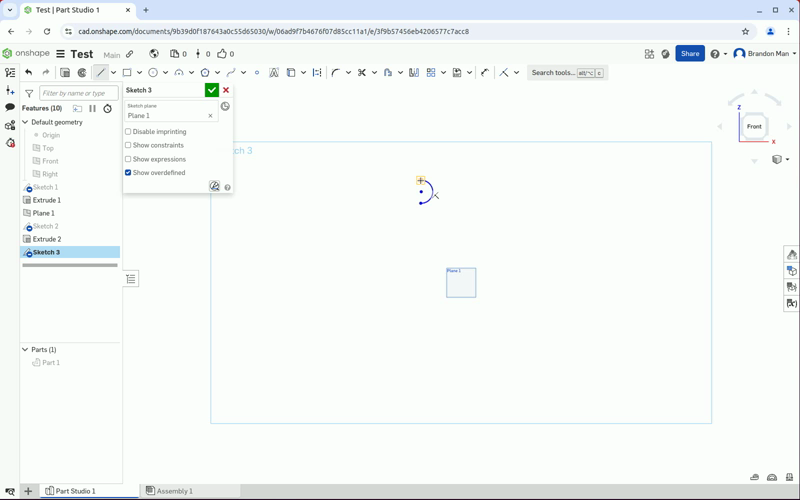
click(420, 180)
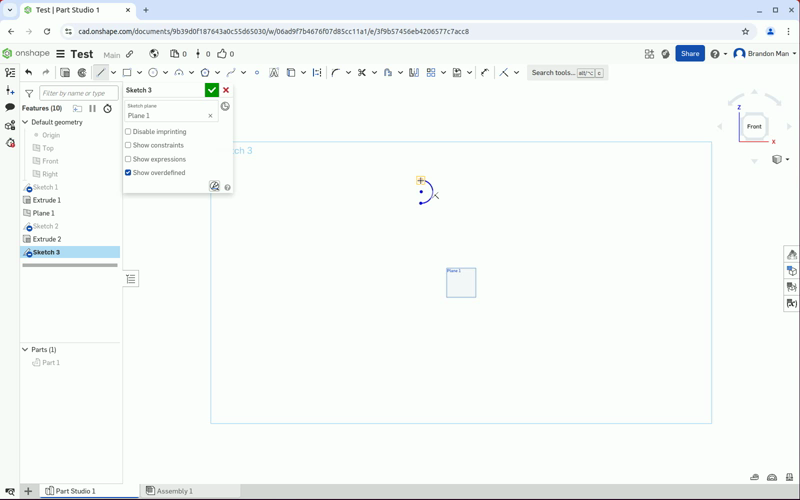
mouse_move(450, 180)
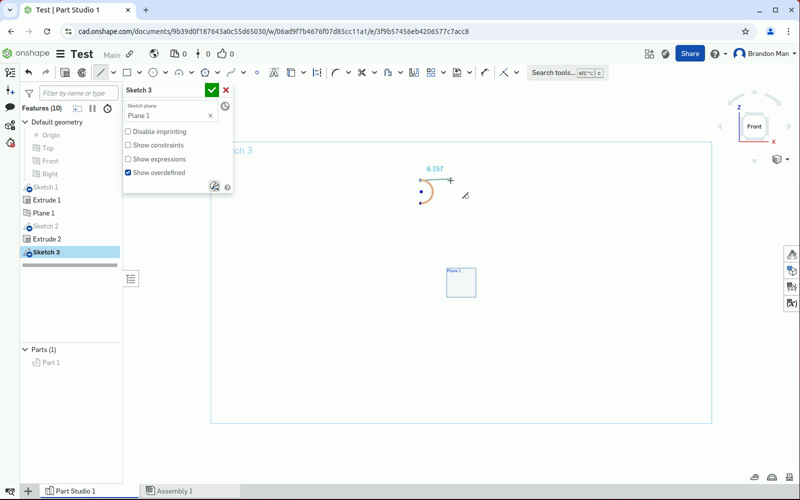
key_down(shift)
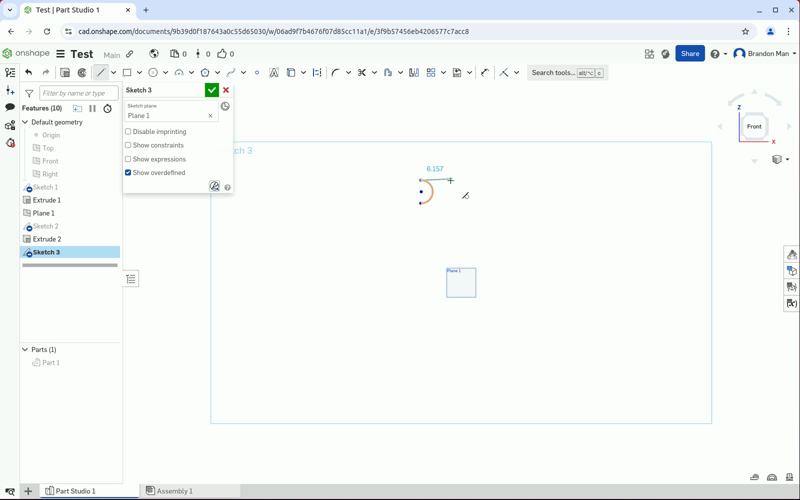
mouse_move(420, 203)
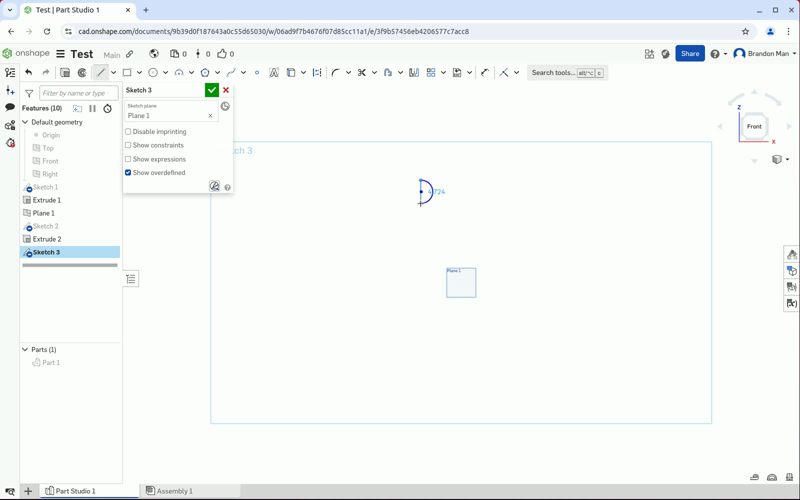
key_up(shift)
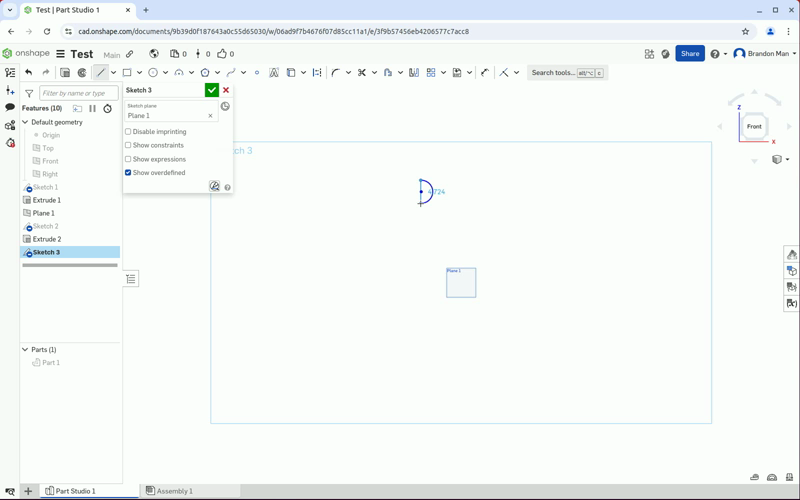
click(420, 203)
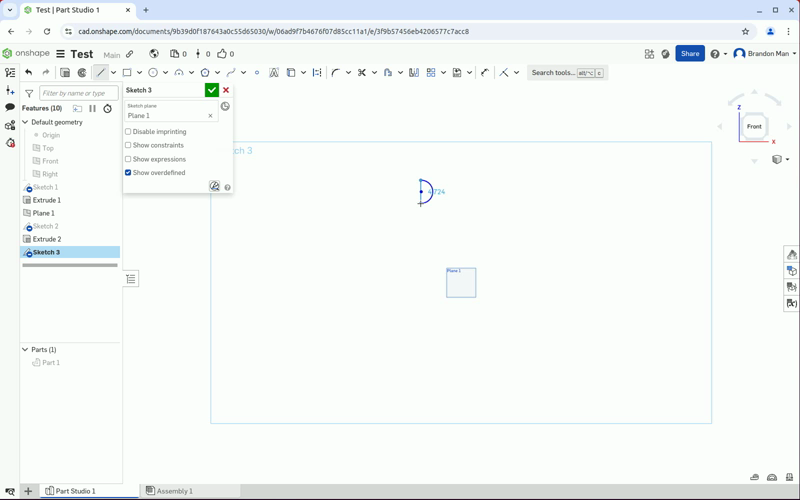
key(esc)
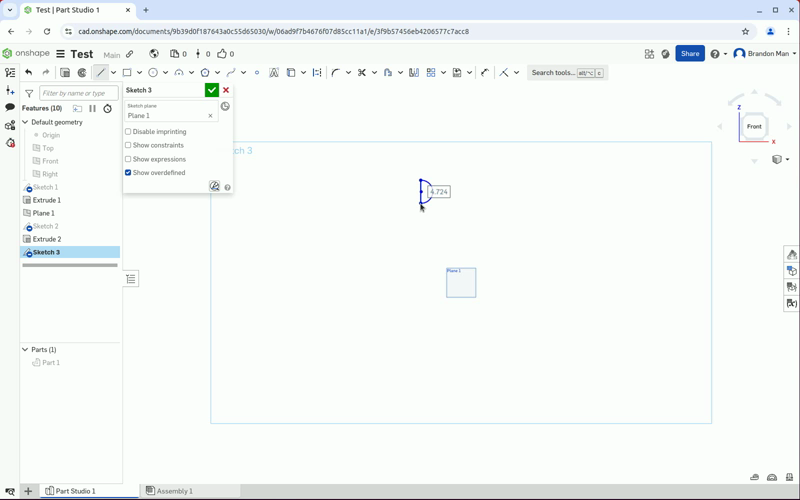
mouse_move(429, 194)
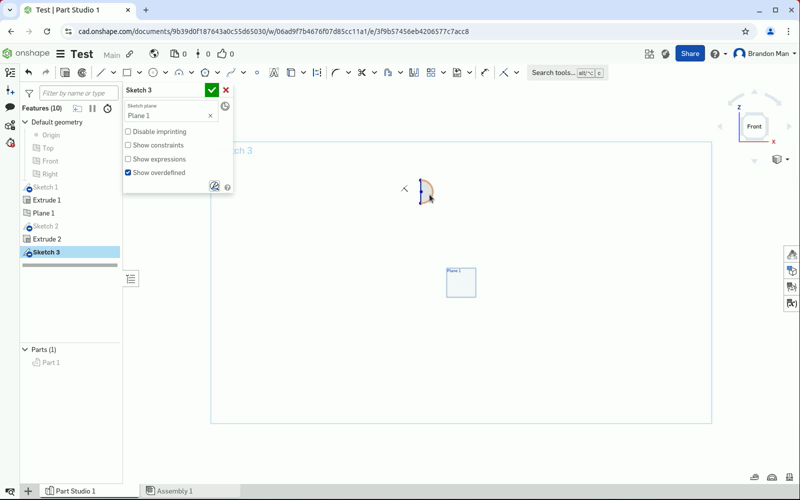
scroll(6)
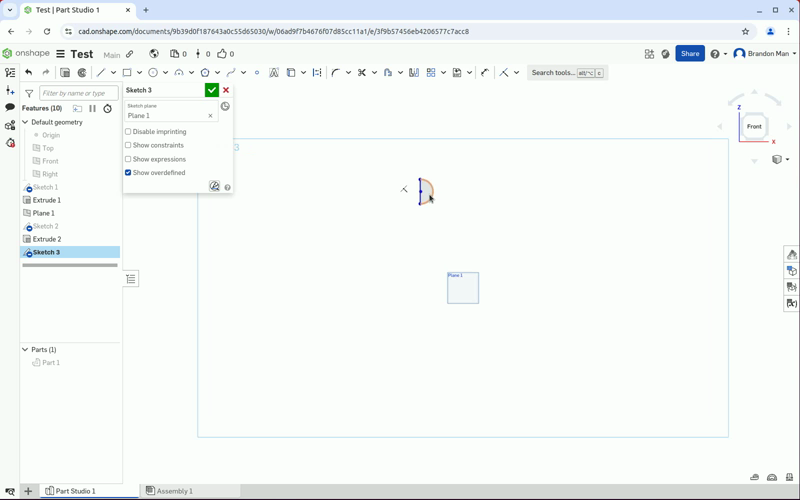
scroll(6)
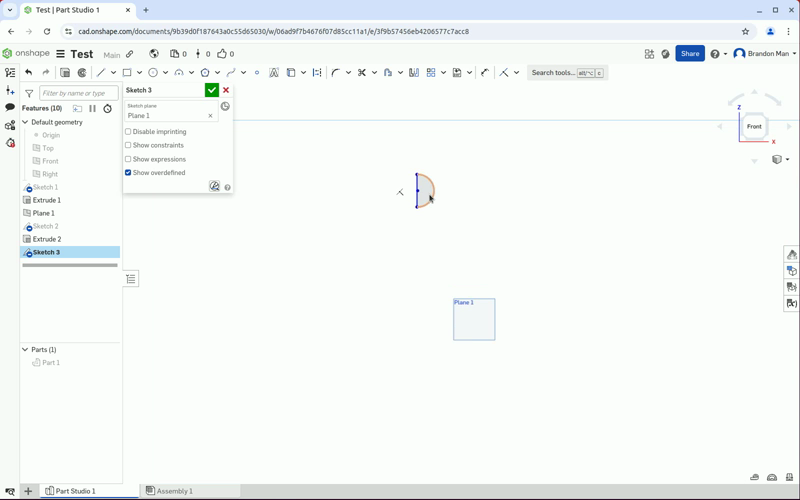
scroll(6)
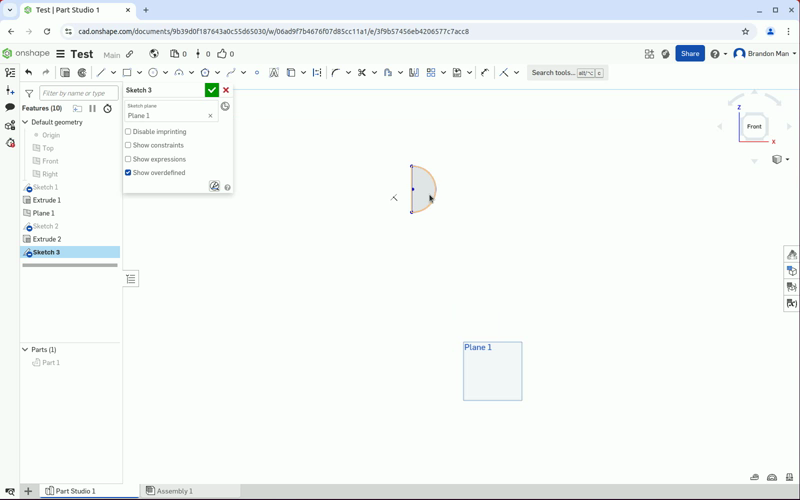
scroll(6)
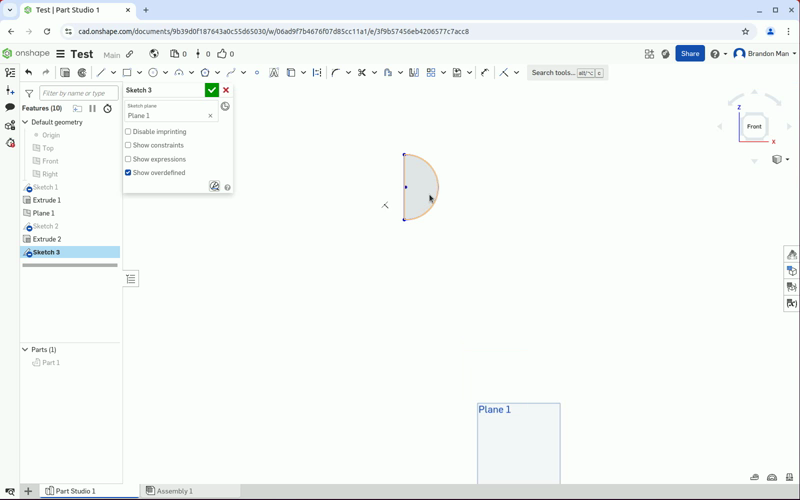
scroll(6)
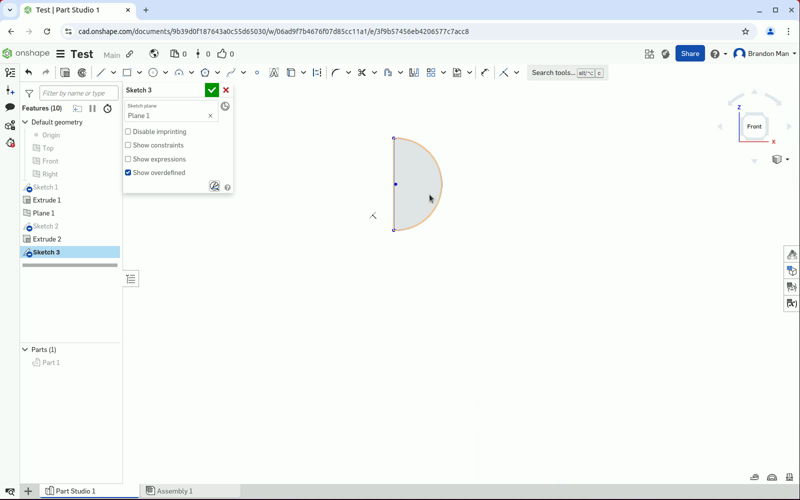
scroll(6)
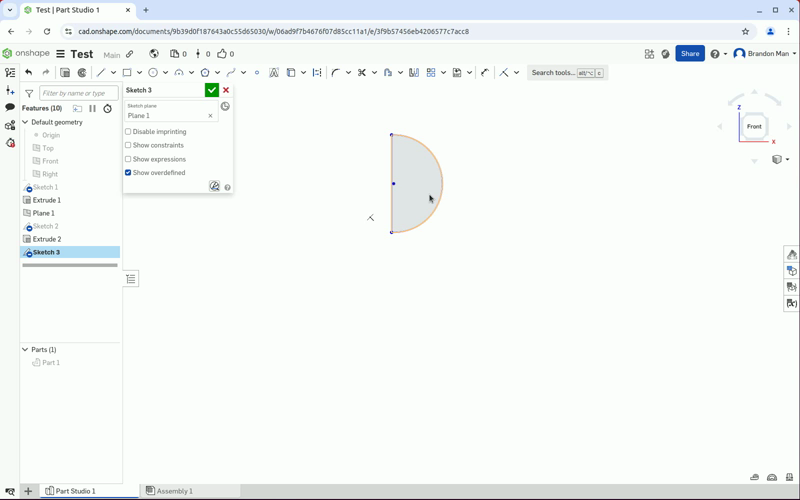
scroll(6)
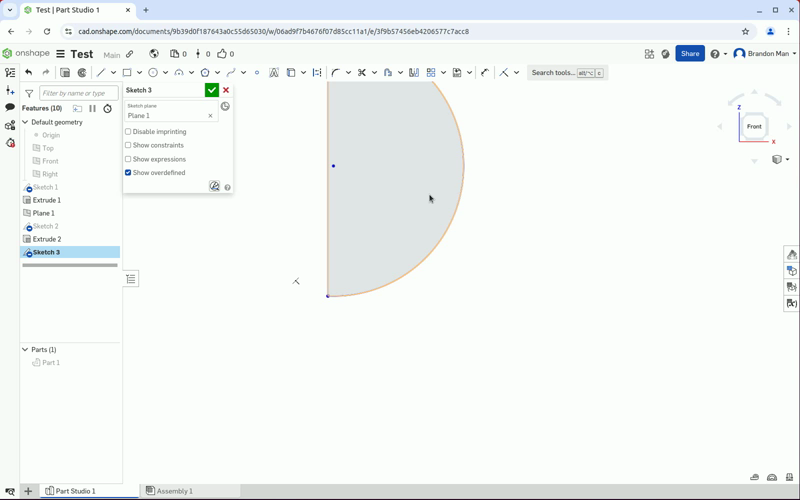
click(429, 194)
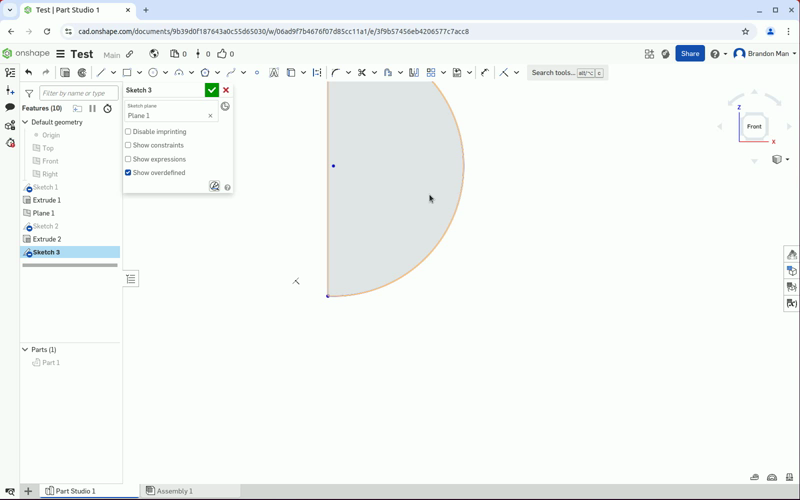
scroll(-6)
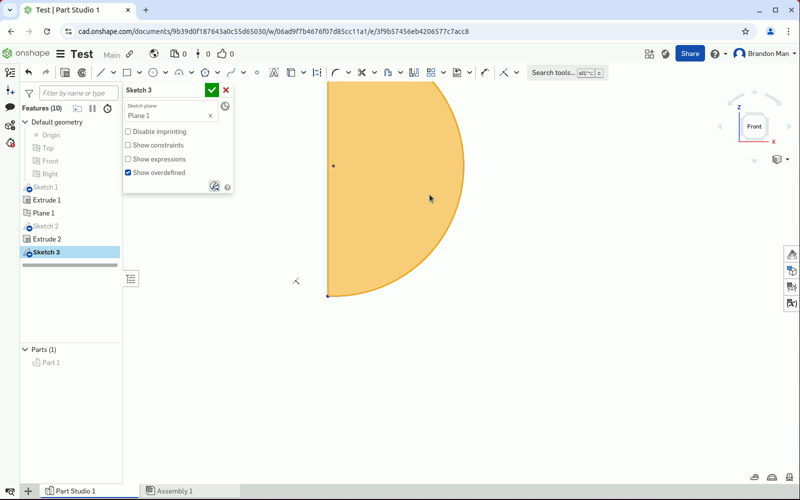
scroll(-6)
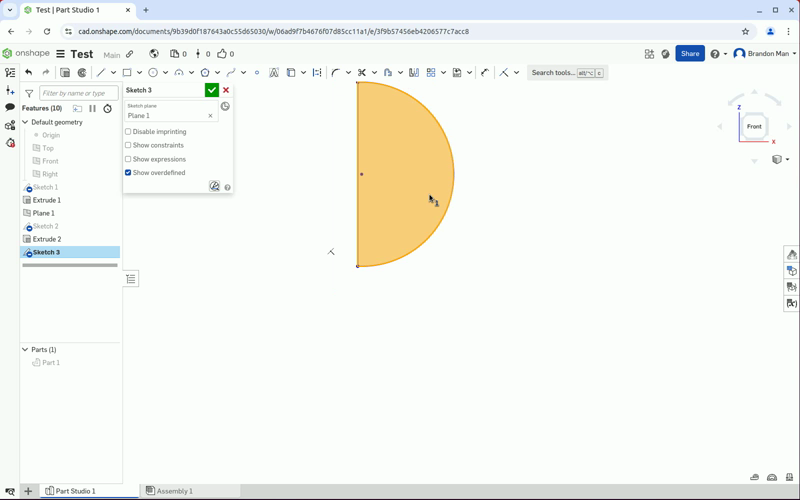
scroll(-6)
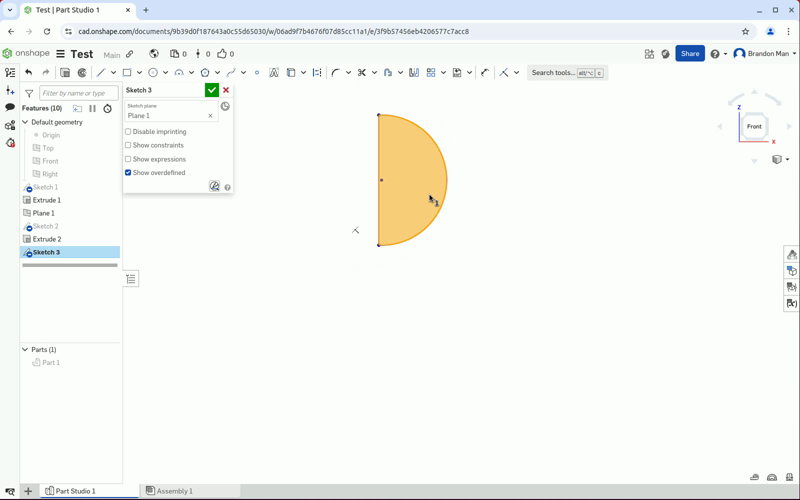
scroll(-6)
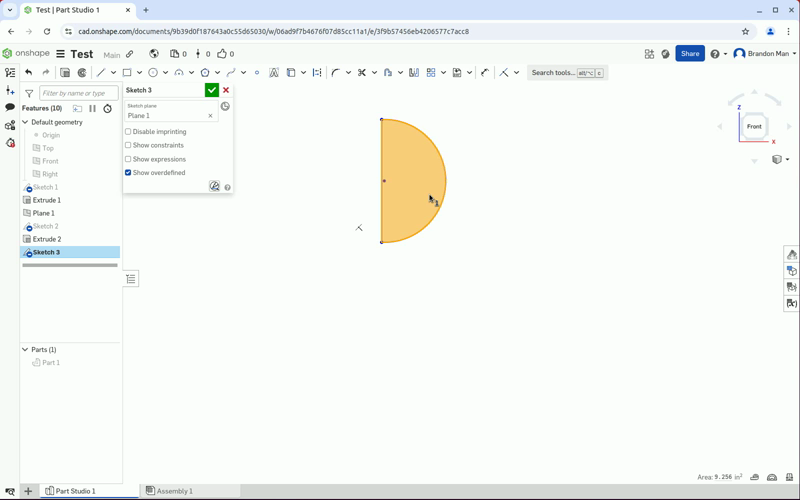
scroll(-6)
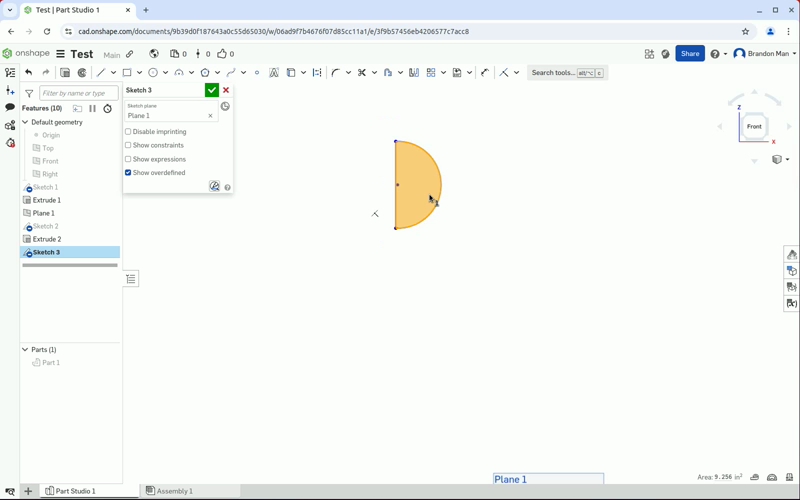
scroll(-6)
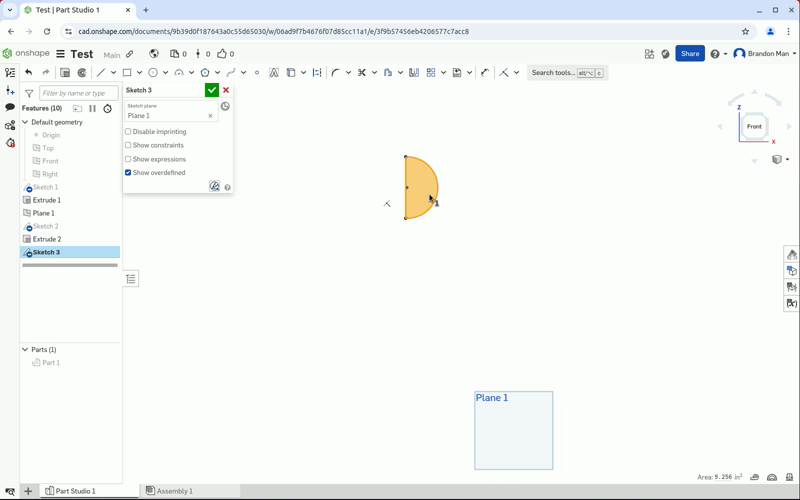
scroll(-6)
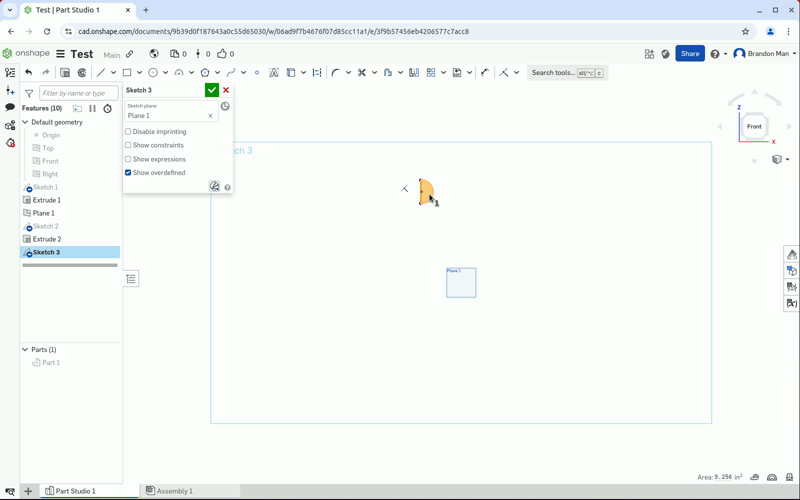
mouse_move(73, 352)
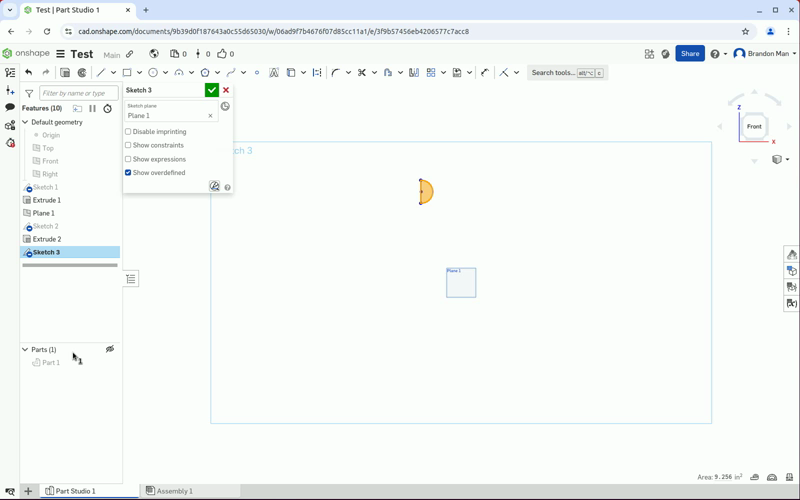
key(shift+y)
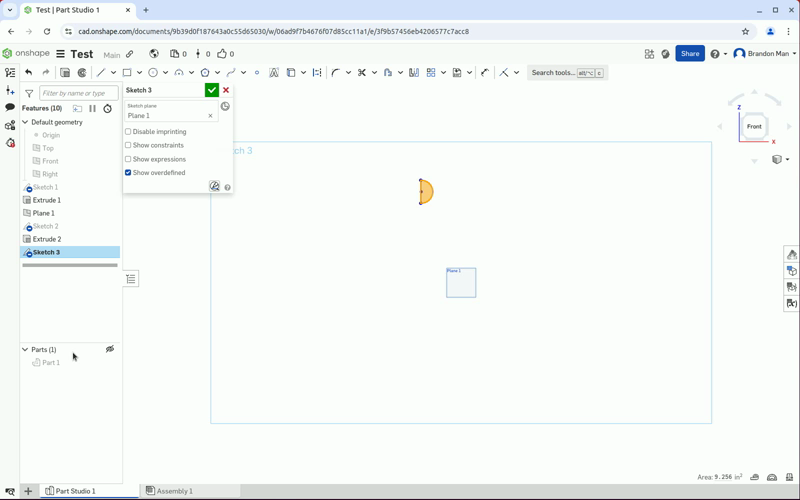
key(shift+e)
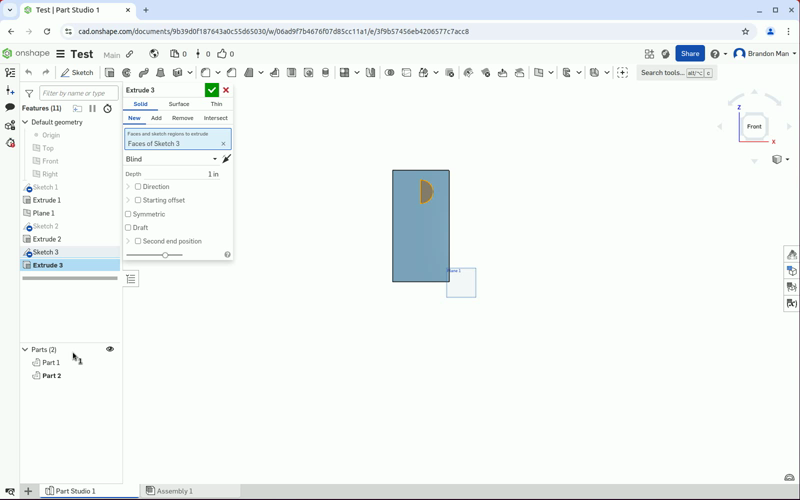
mouse_move(143, 106)
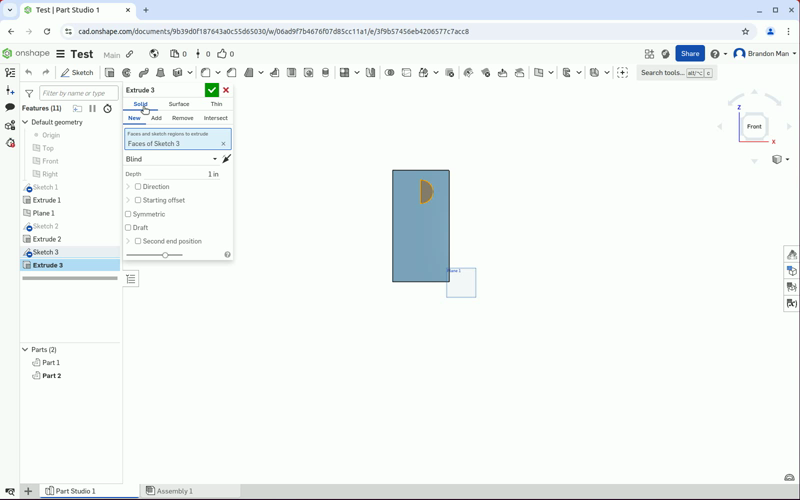
click(143, 106)
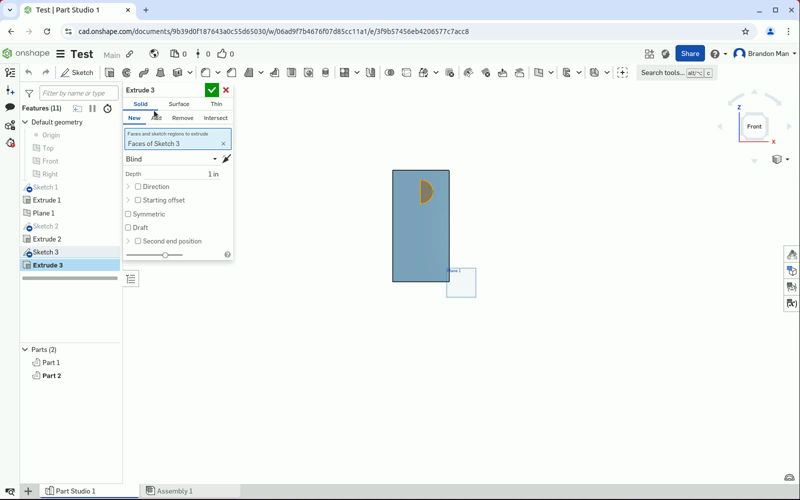
mouse_move(186, 120)
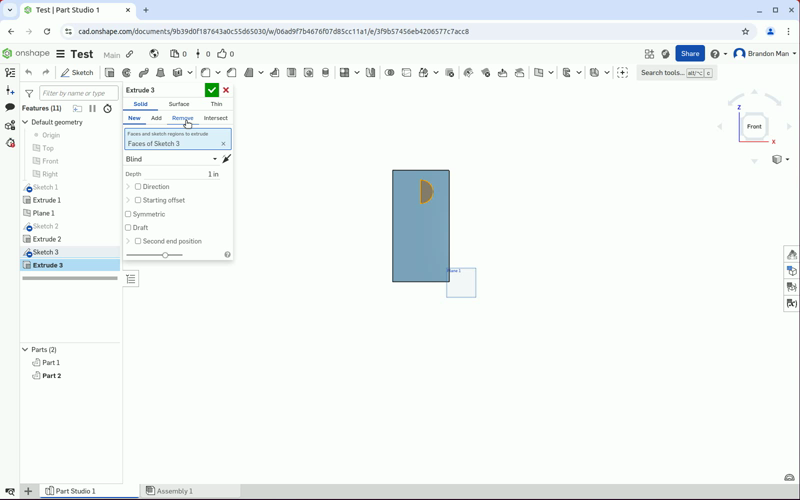
click(186, 120)
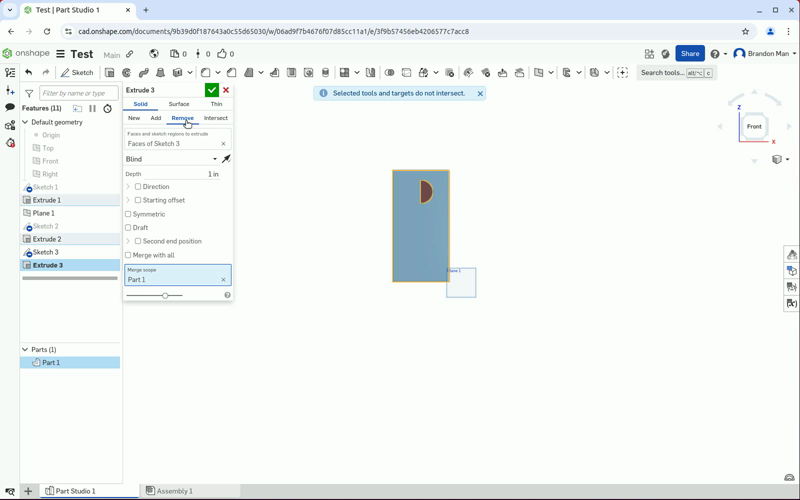
key(tab, 4)
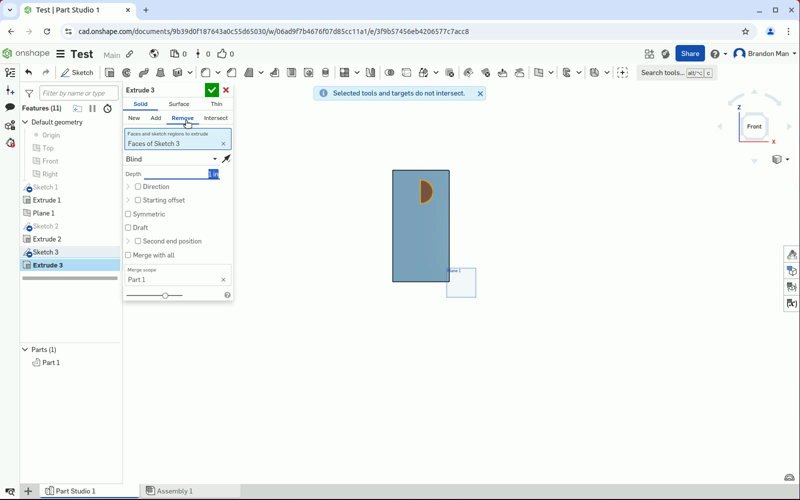
text(2.166)
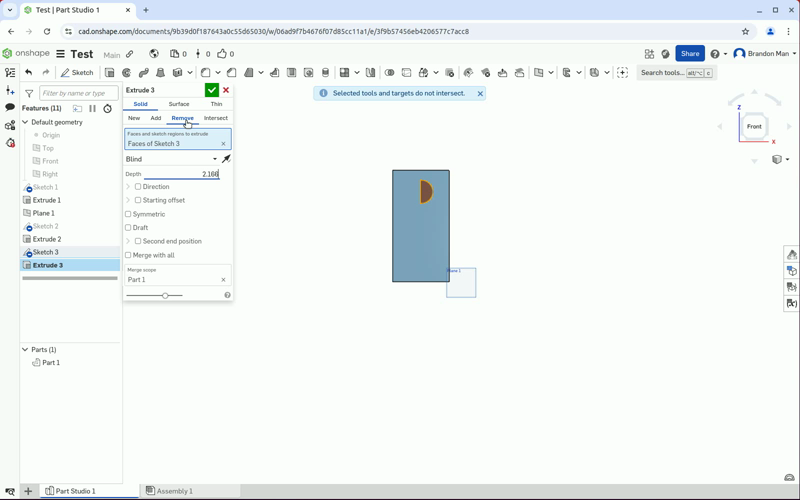
key(tab, 6)
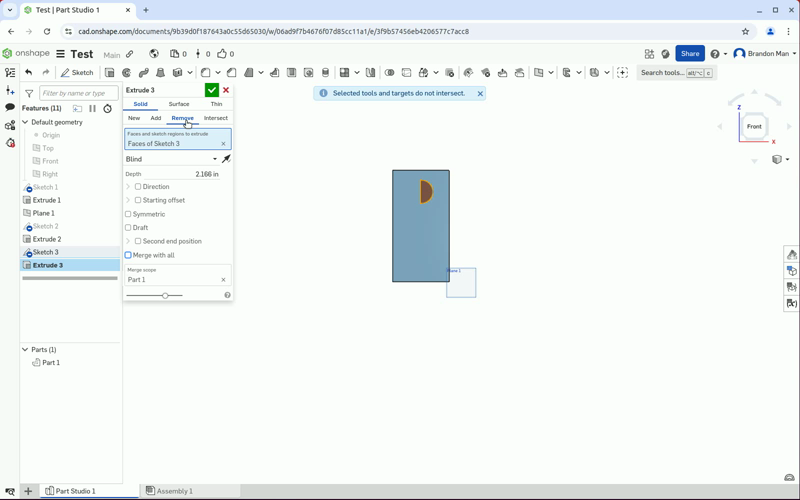
key(space)
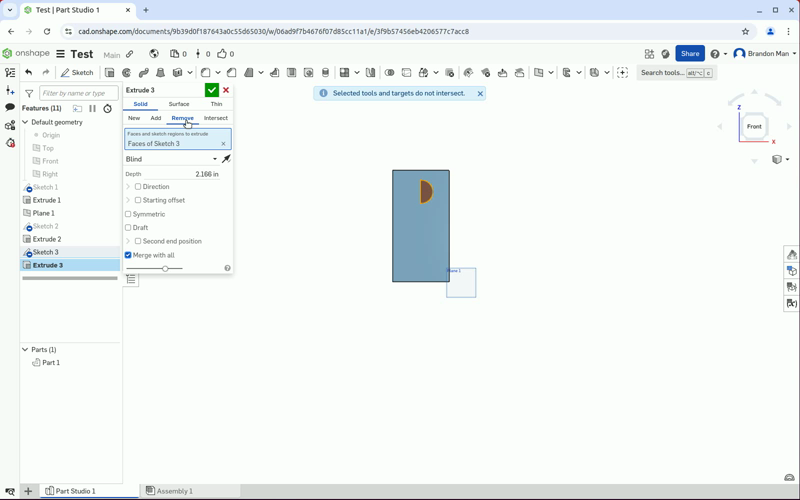
key(enter)
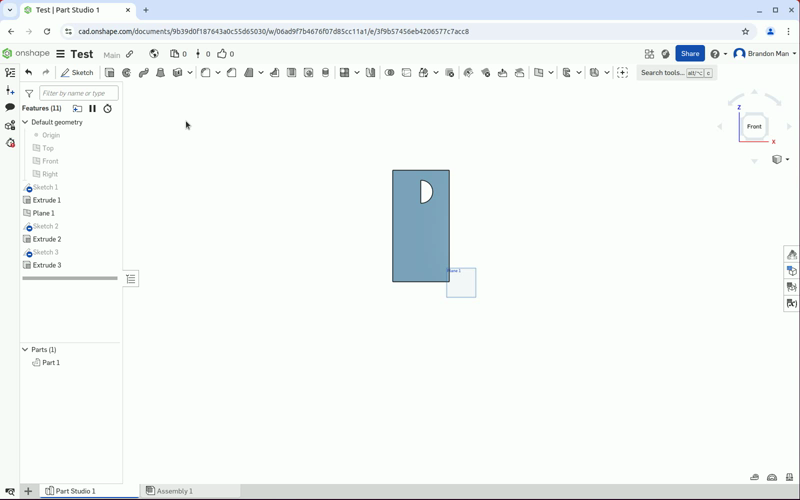
key(shift+h)
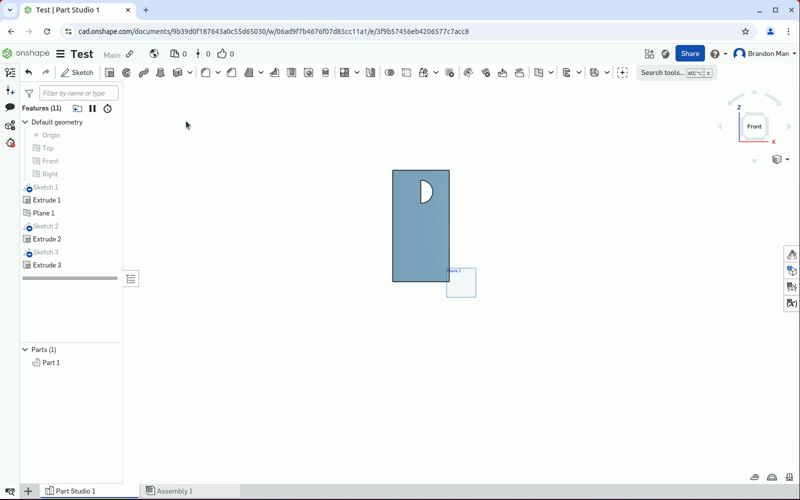
key(shift+h)
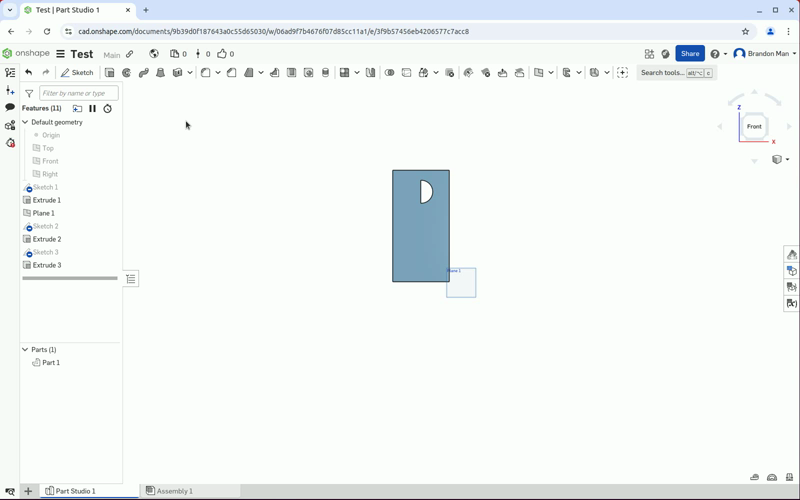
mouse_move(73, 189)
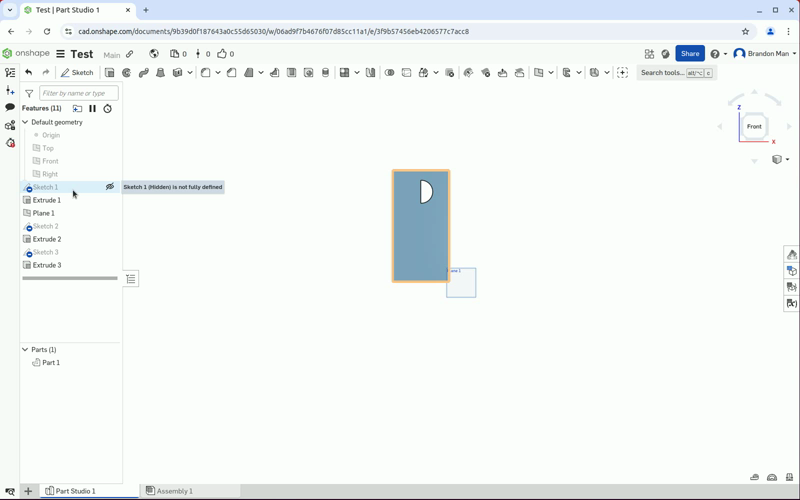
click(73, 189)
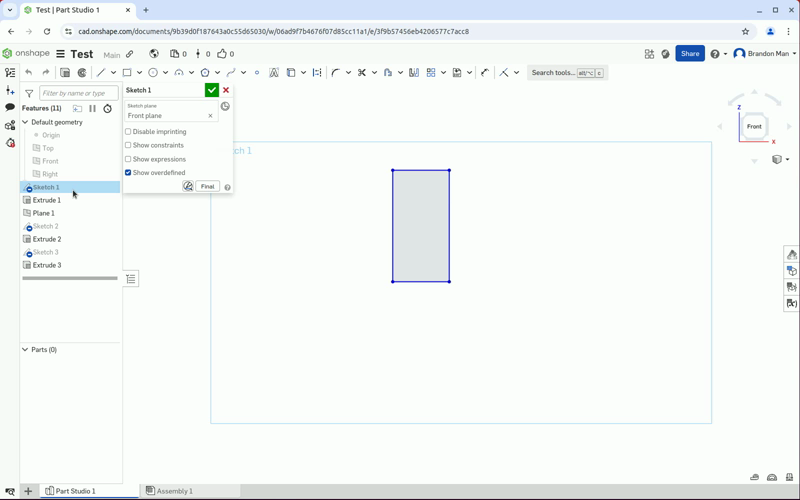
mouse_move(229, 92)
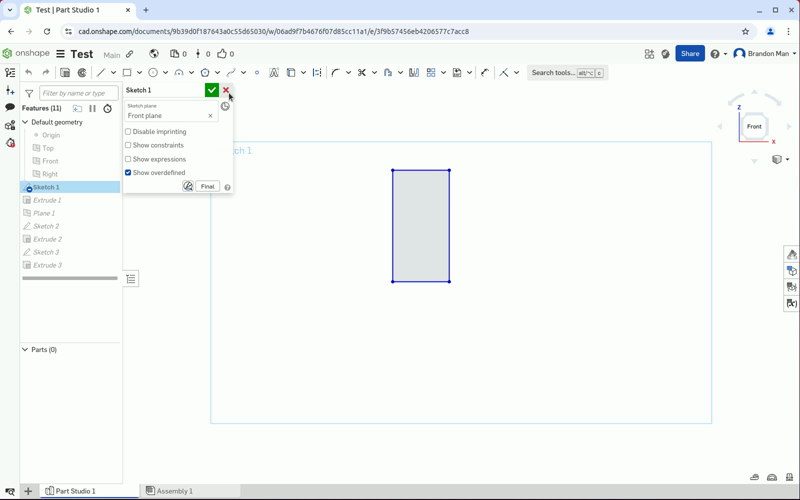
click(229, 92)
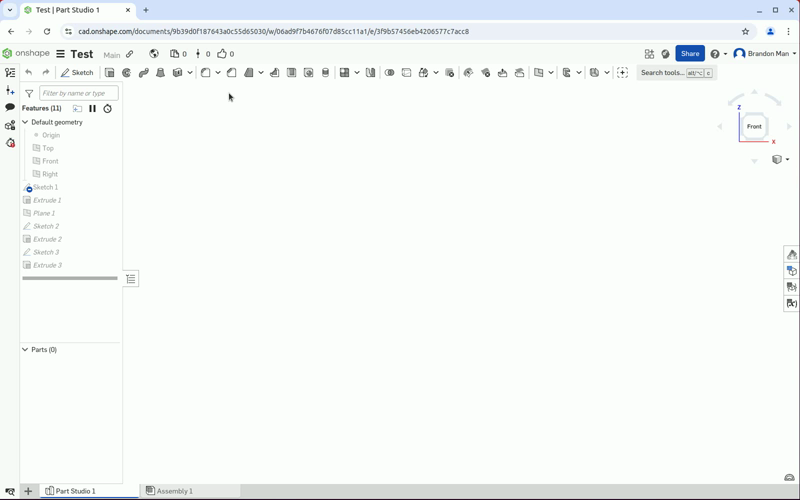
key(shift+s)
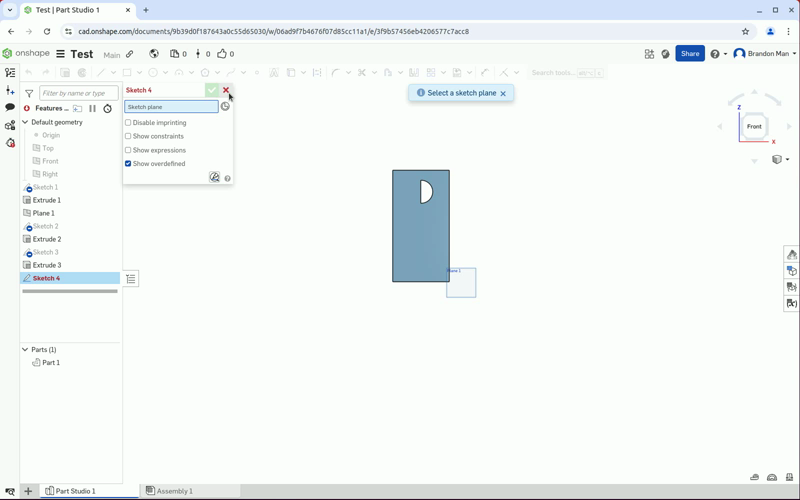
mouse_move(73, 215)
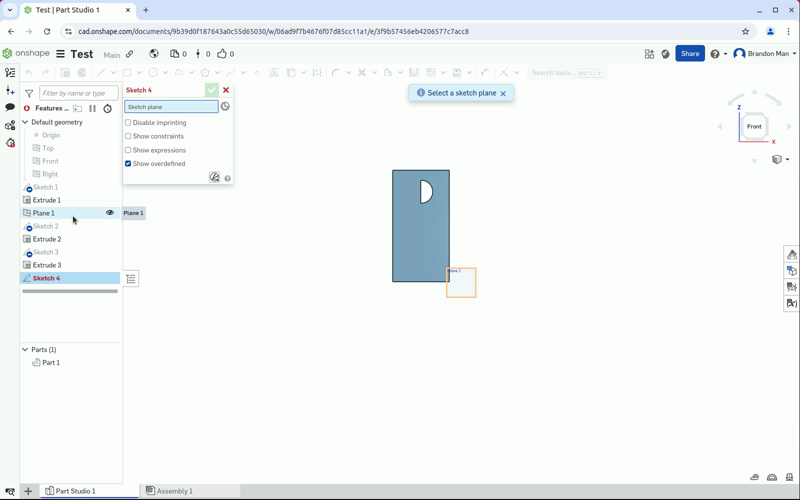
click(73, 215)
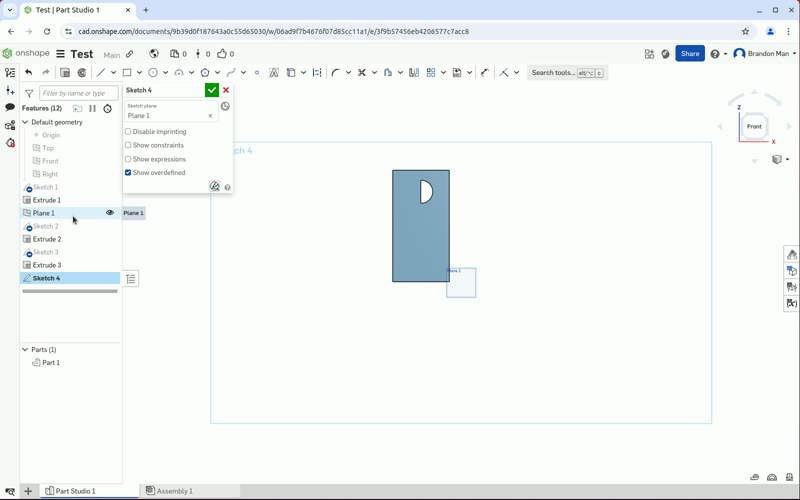
mouse_move(73, 352)
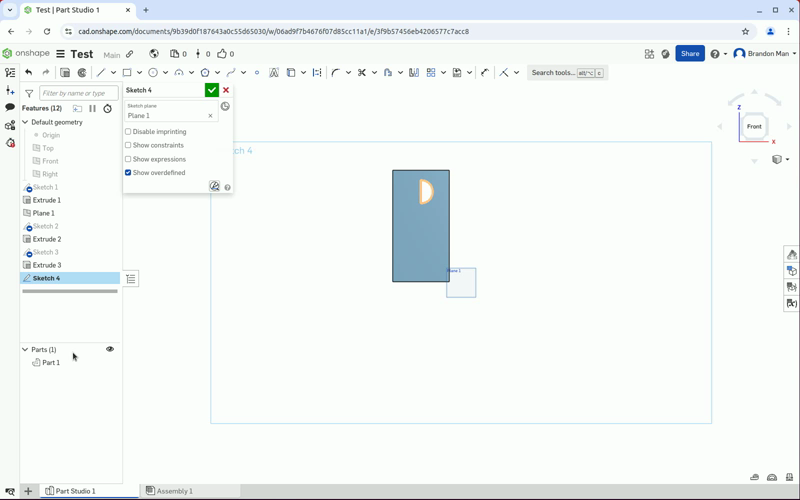
key(y)
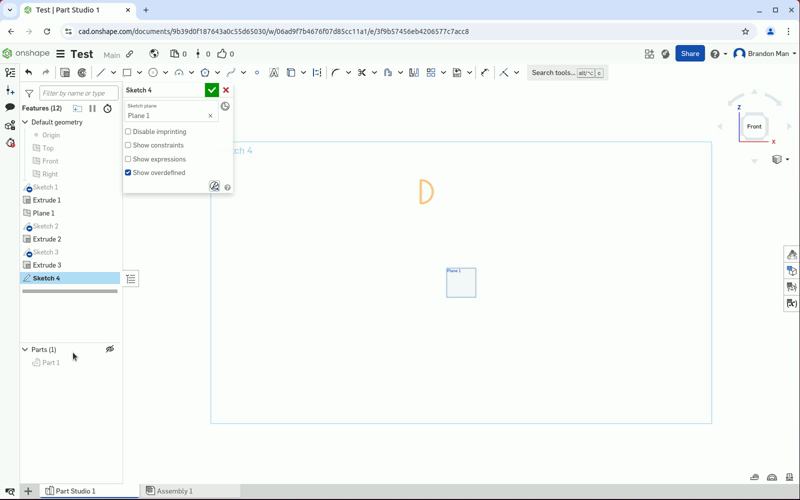
key(a)
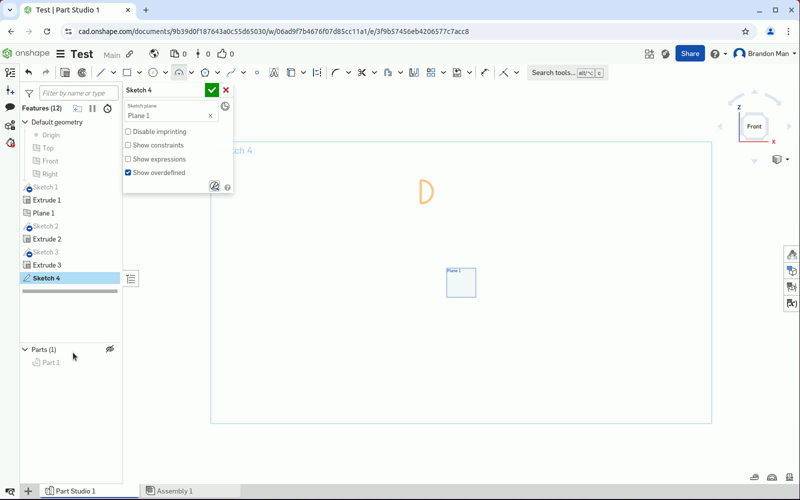
key_down(shift)
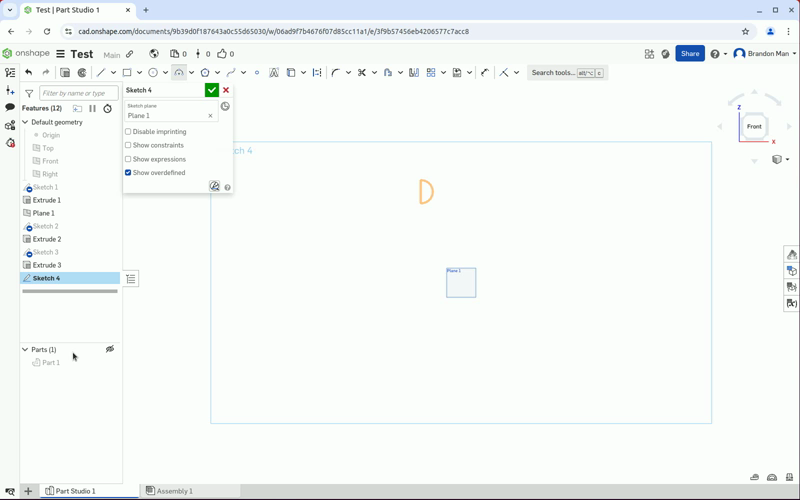
mouse_move(420, 270)
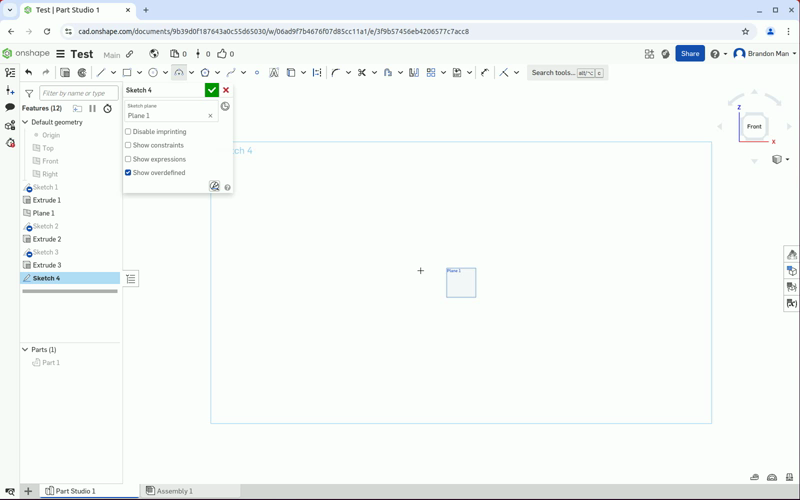
click(420, 270)
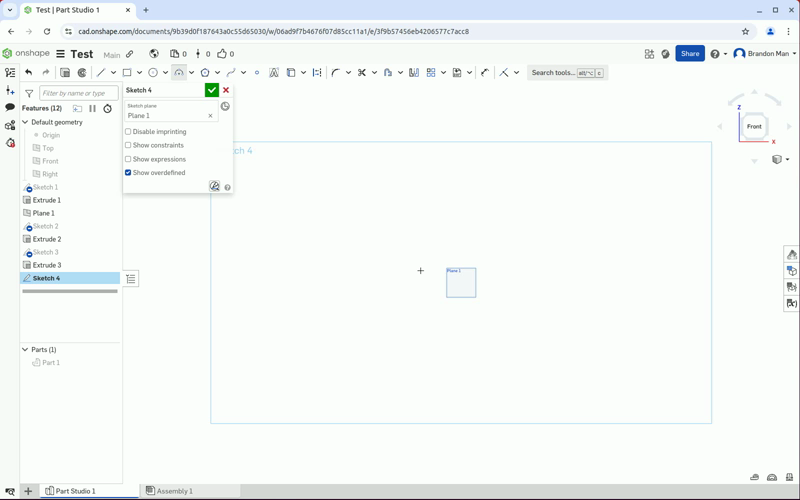
key_up(shift)
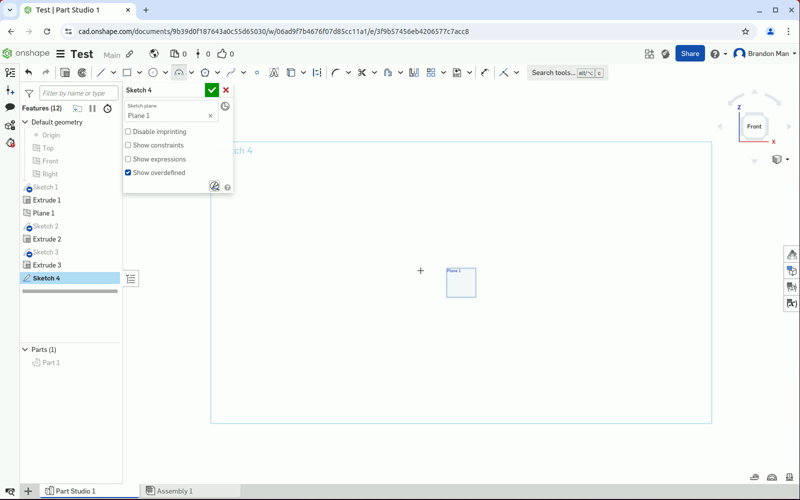
key_down(shift)
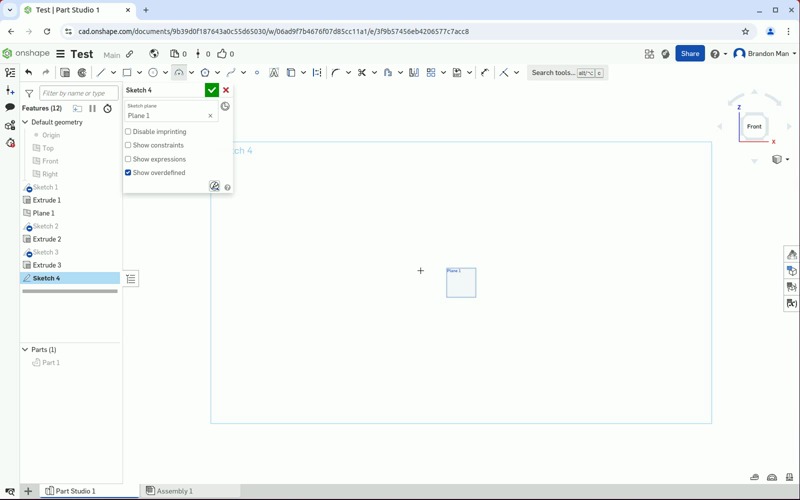
mouse_move(420, 246)
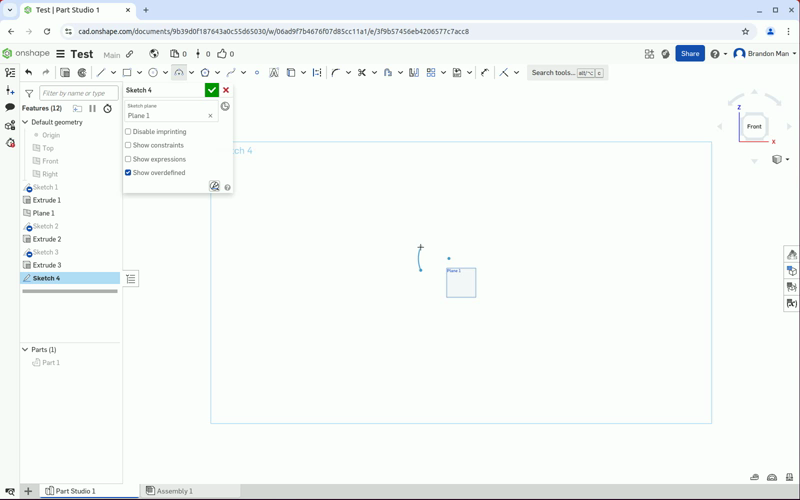
click(420, 246)
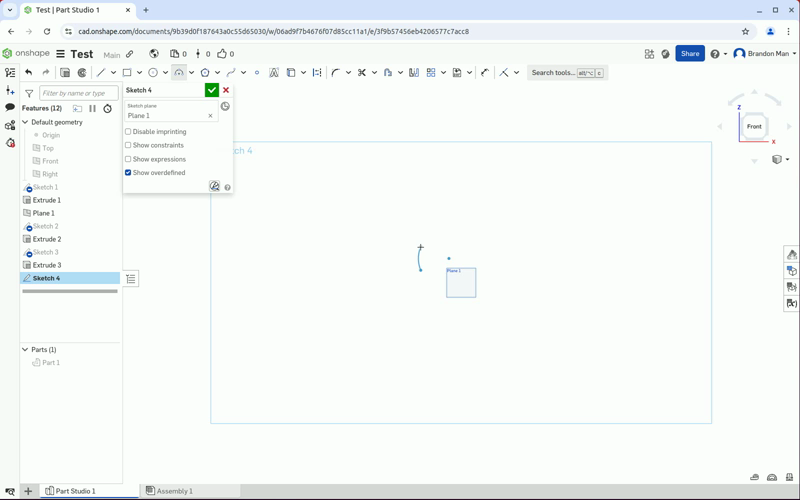
mouse_move(432, 258)
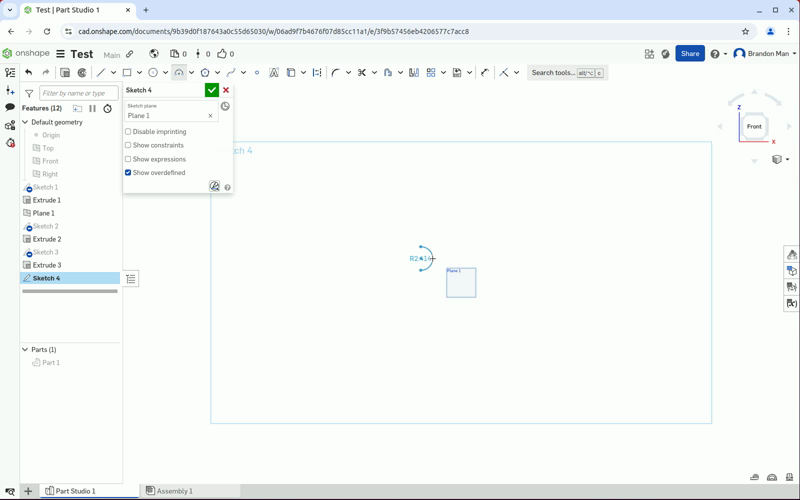
click(432, 258)
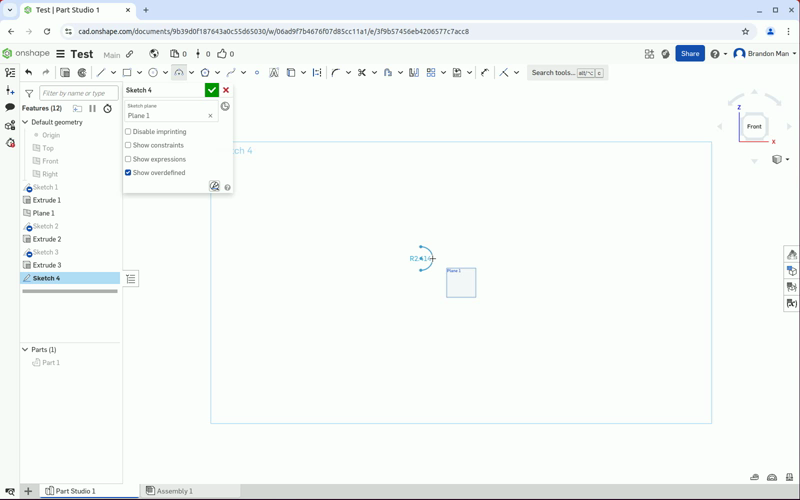
key_up(shift)
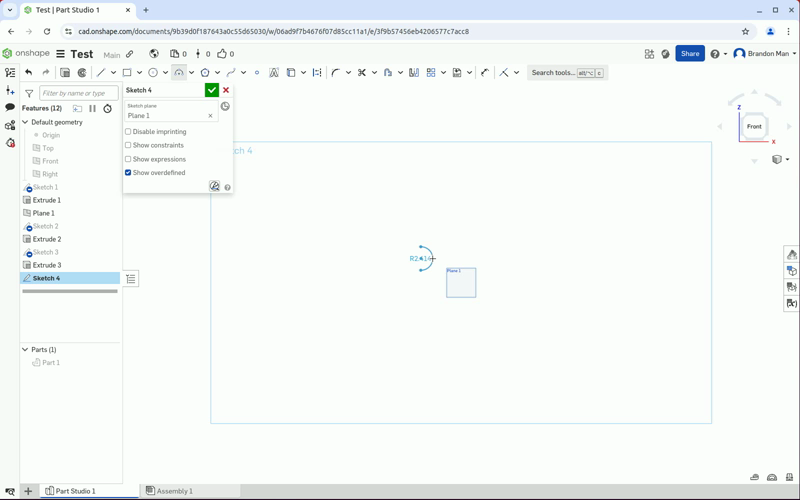
key(esc)
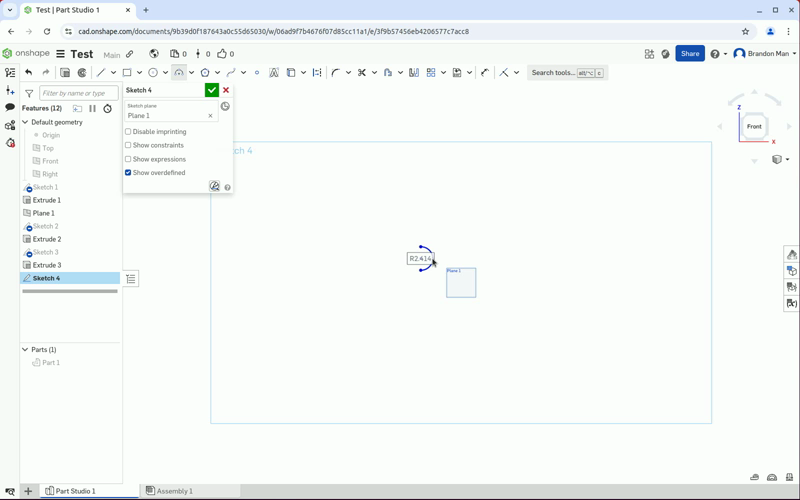
key(l)
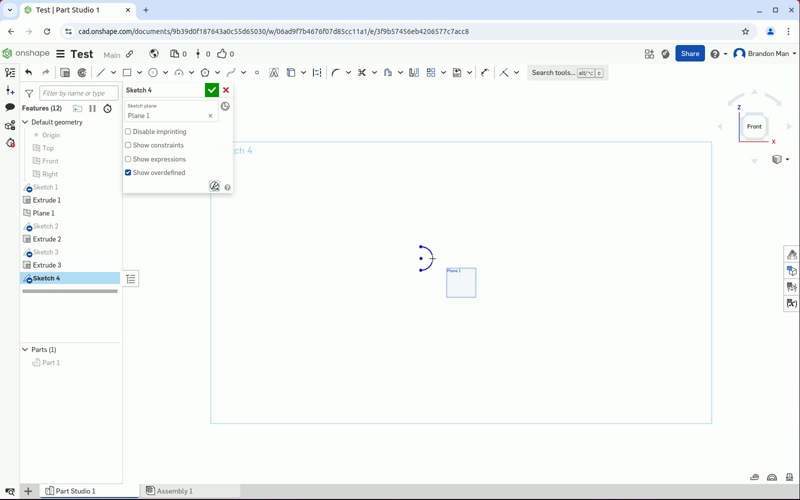
mouse_move(420, 246)
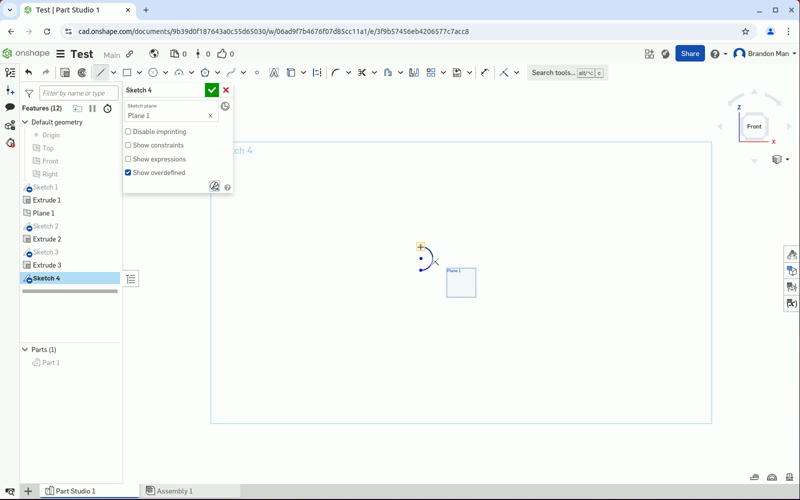
click(420, 246)
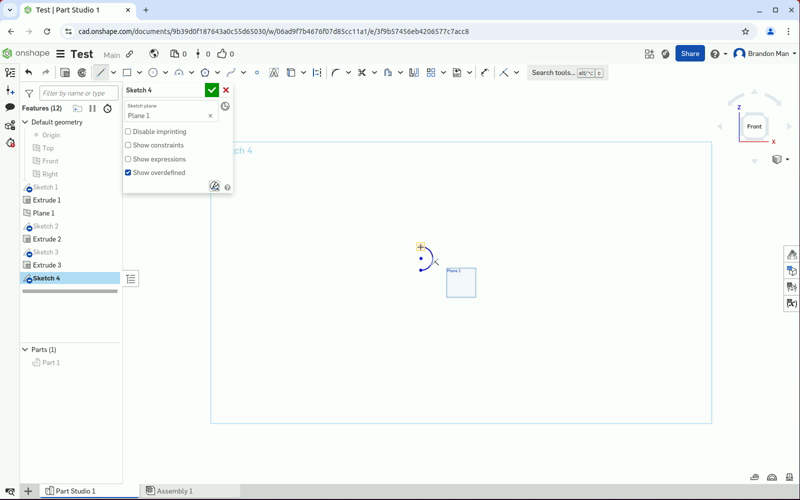
mouse_move(450, 246)
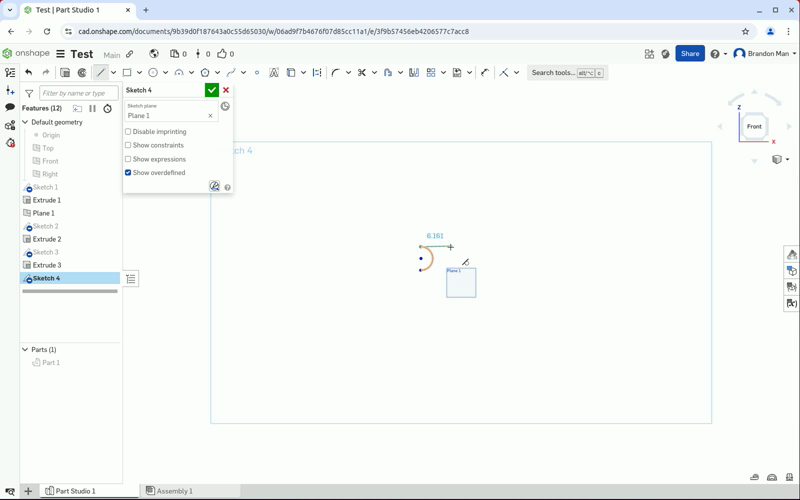
key_down(shift)
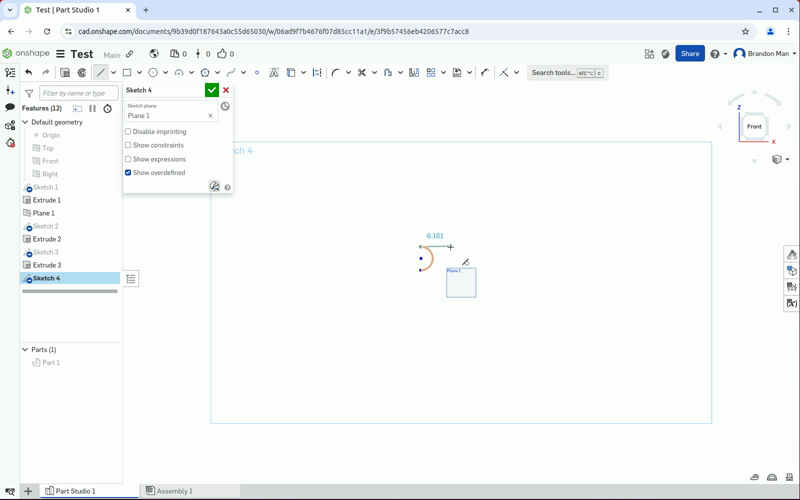
mouse_move(420, 270)
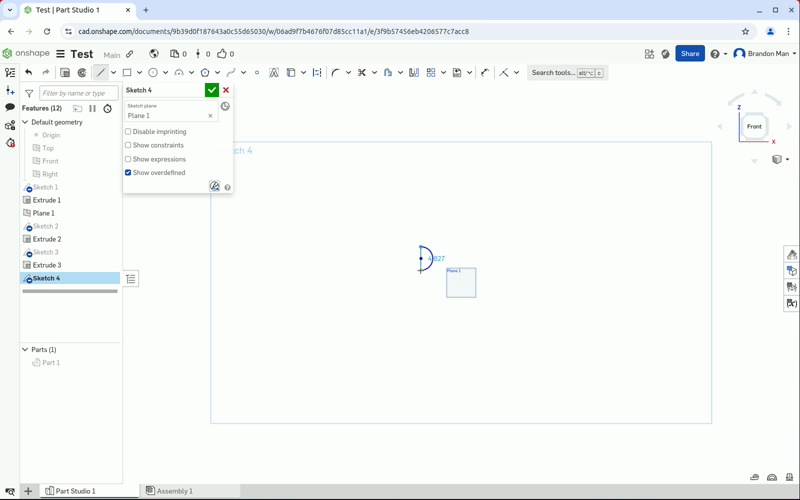
key_up(shift)
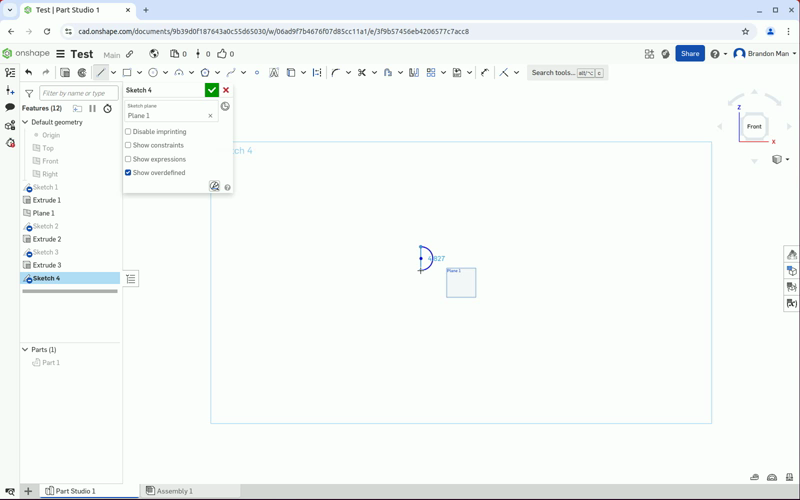
click(420, 270)
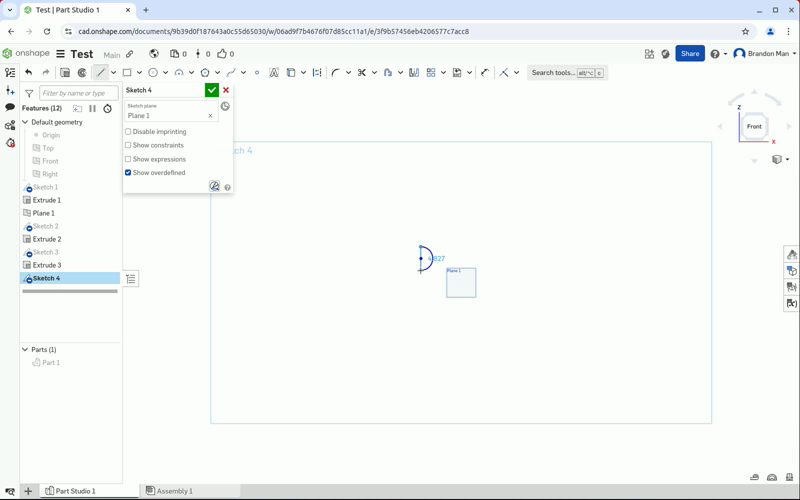
key(esc)
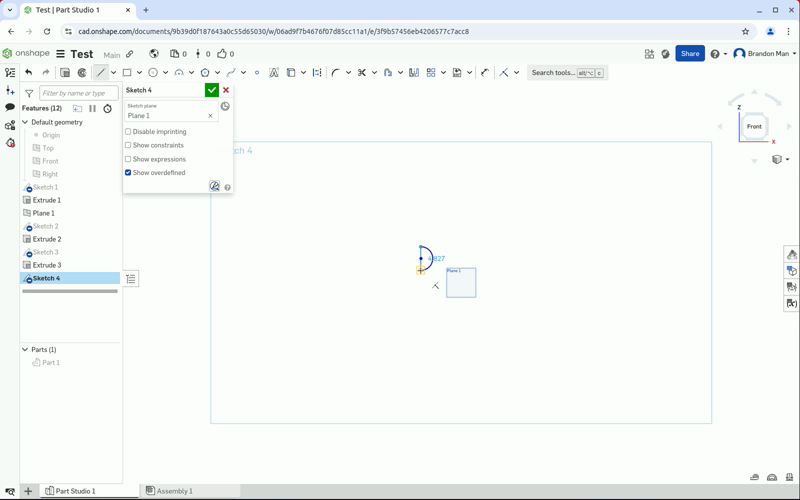
mouse_move(425, 267)
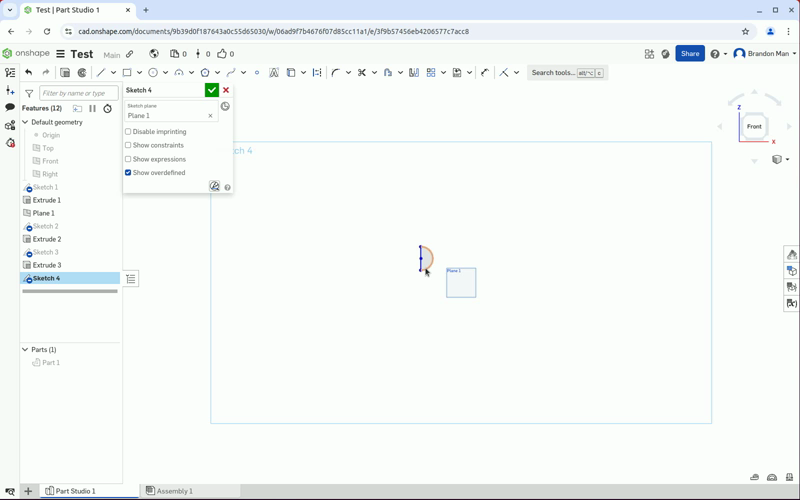
scroll(6)
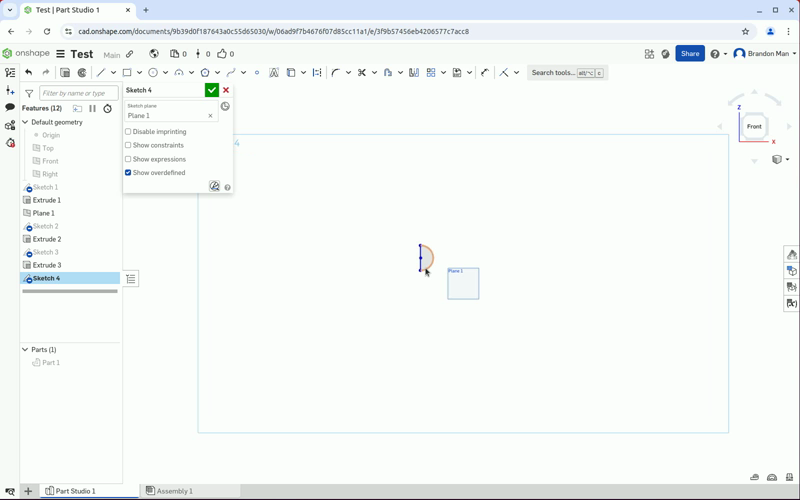
scroll(6)
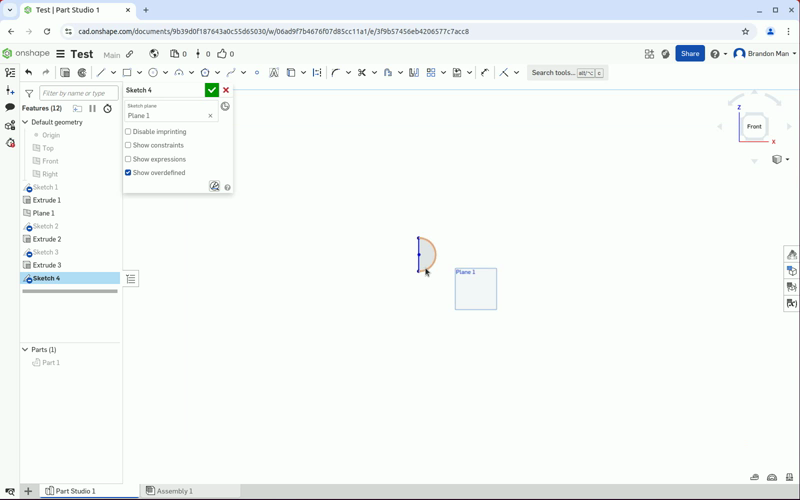
scroll(6)
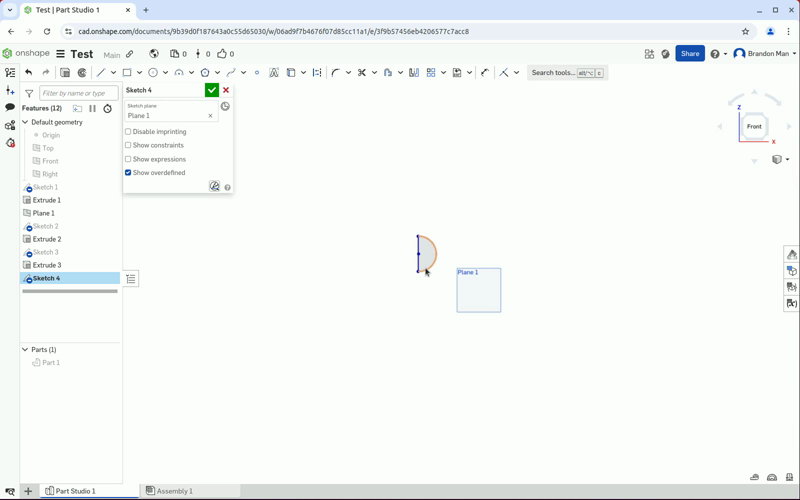
scroll(6)
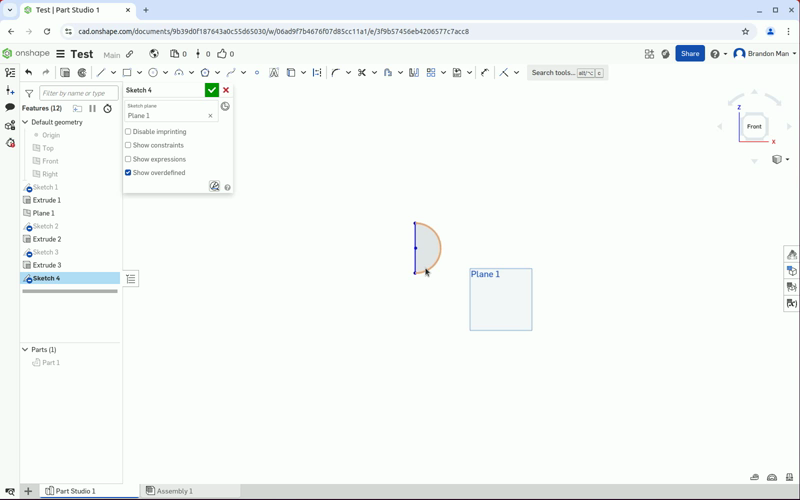
scroll(6)
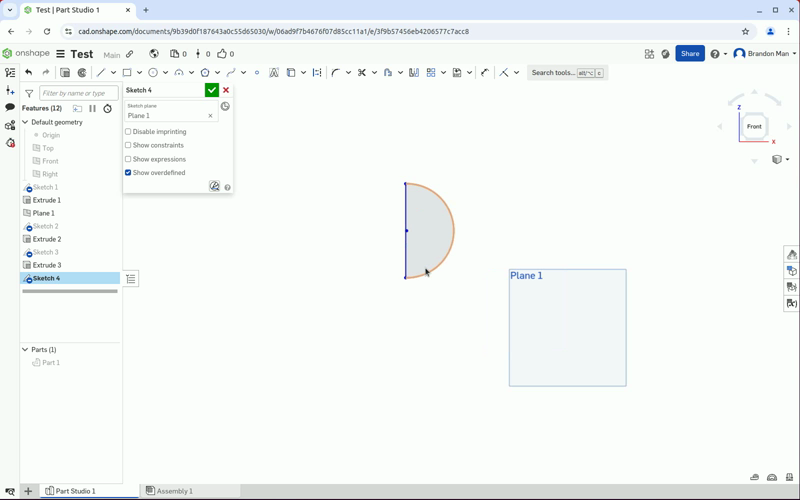
scroll(6)
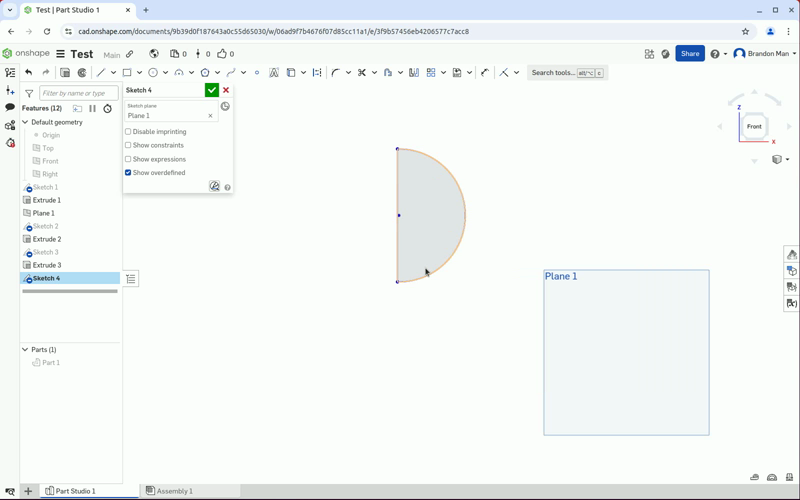
scroll(6)
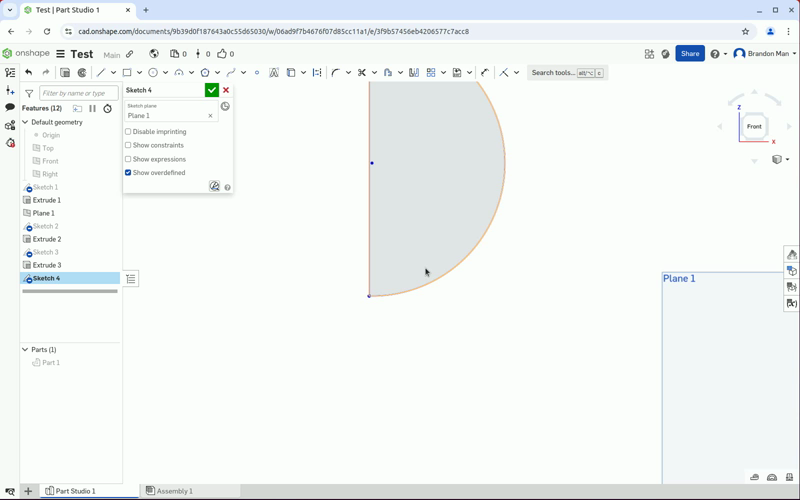
click(425, 267)
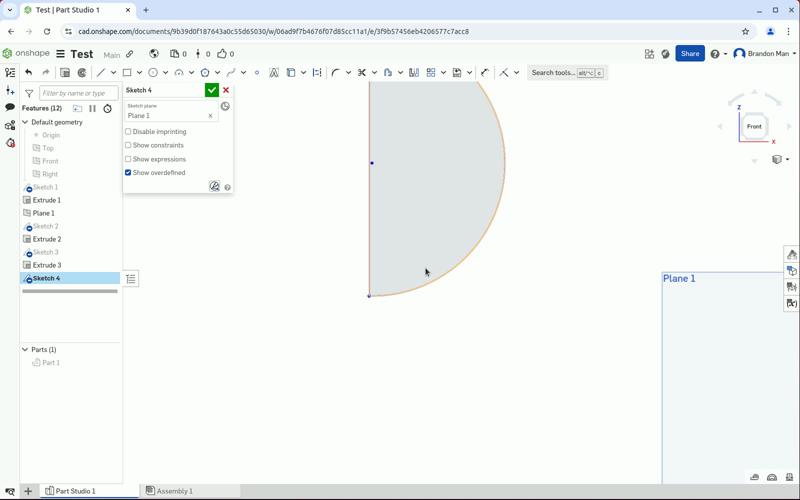
scroll(-6)
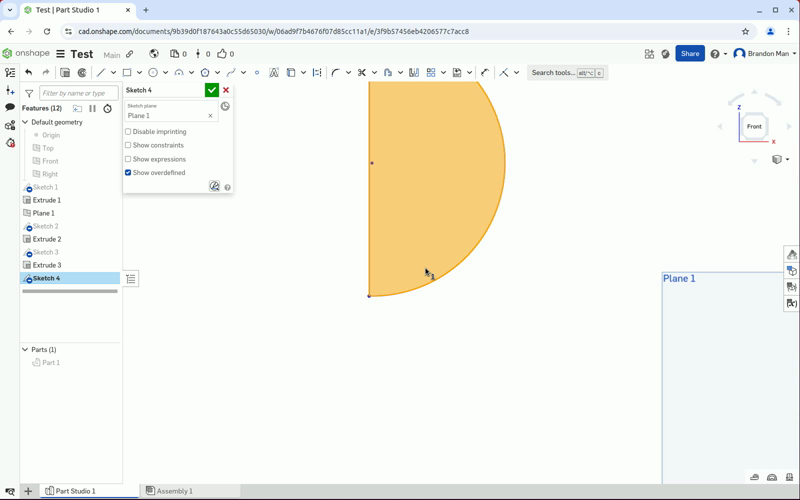
scroll(-6)
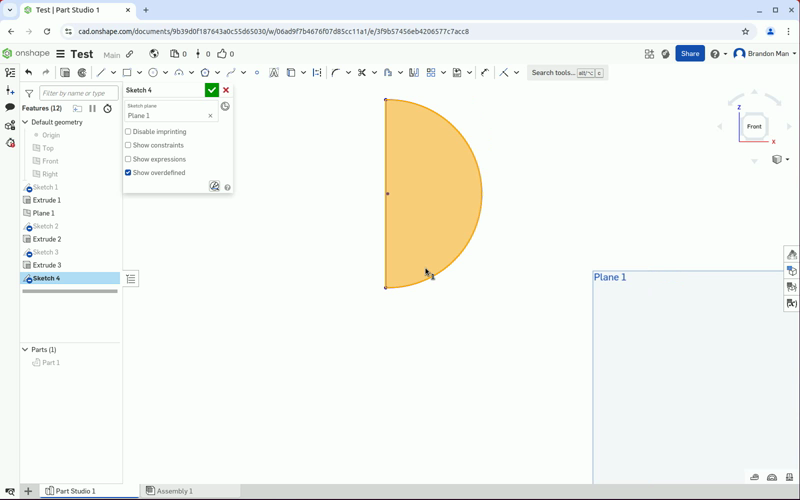
scroll(-6)
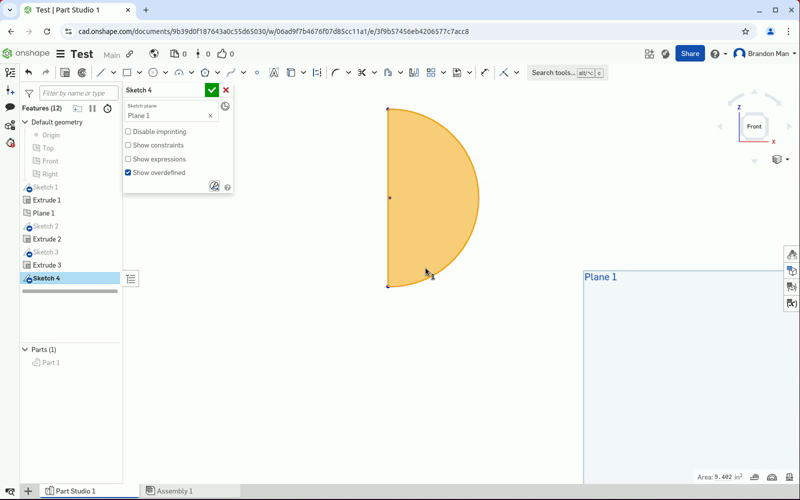
scroll(-6)
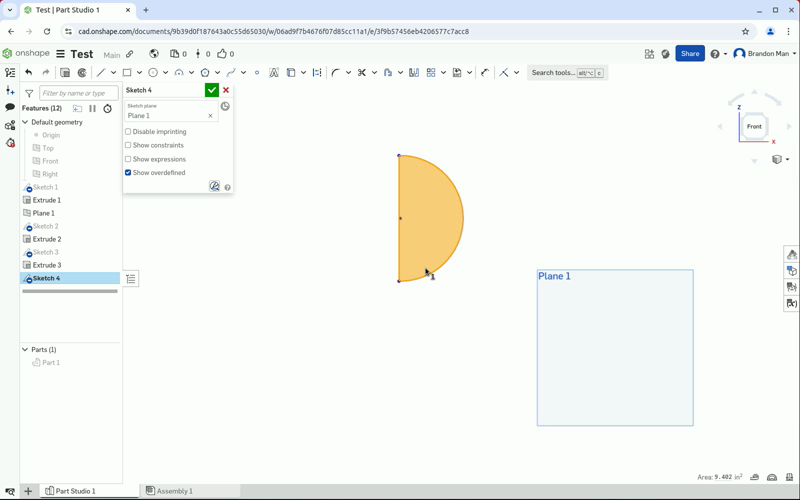
scroll(-6)
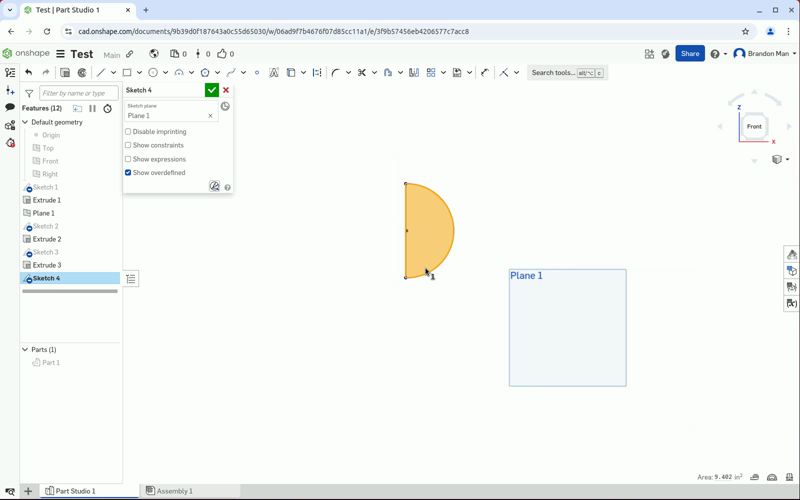
scroll(-6)
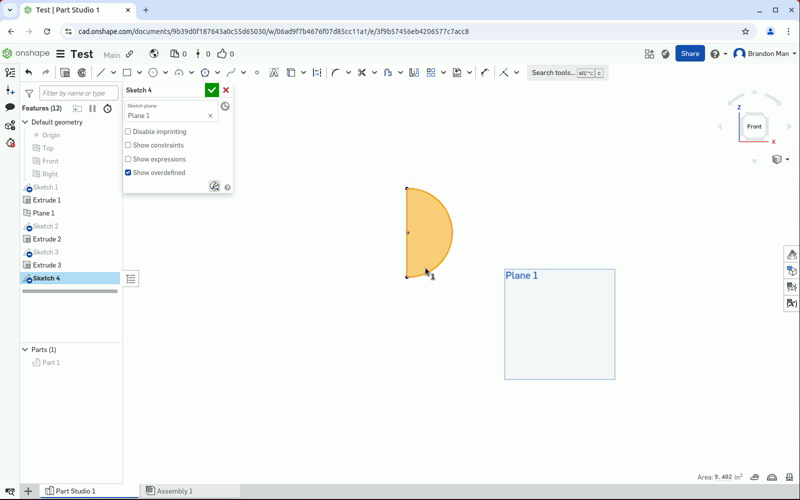
scroll(-6)
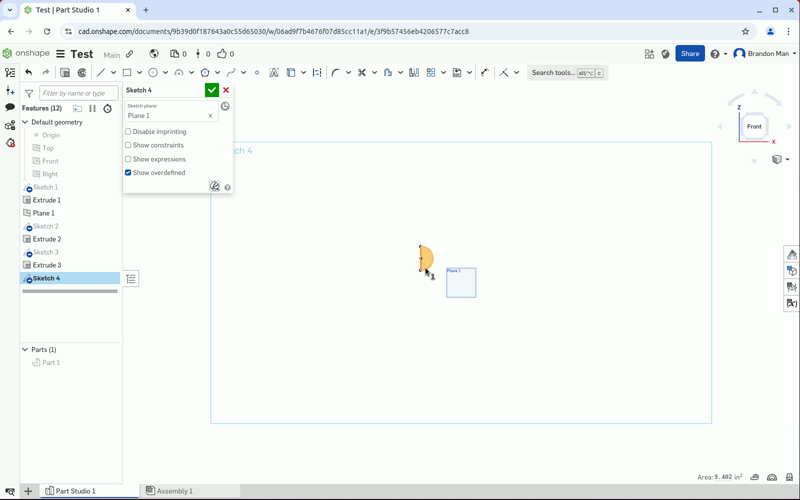
mouse_move(73, 352)
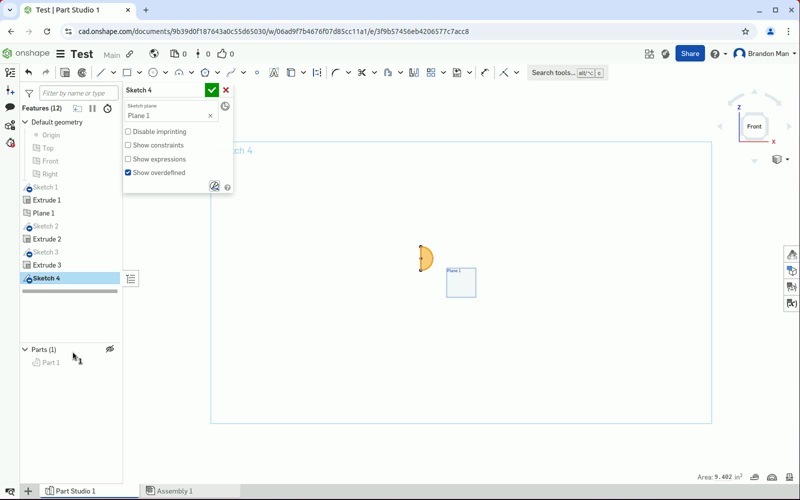
key(shift+y)
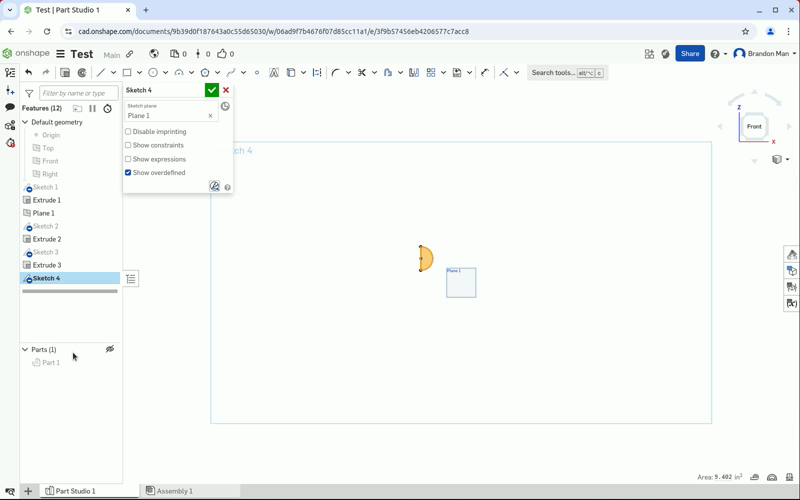
key(shift+e)
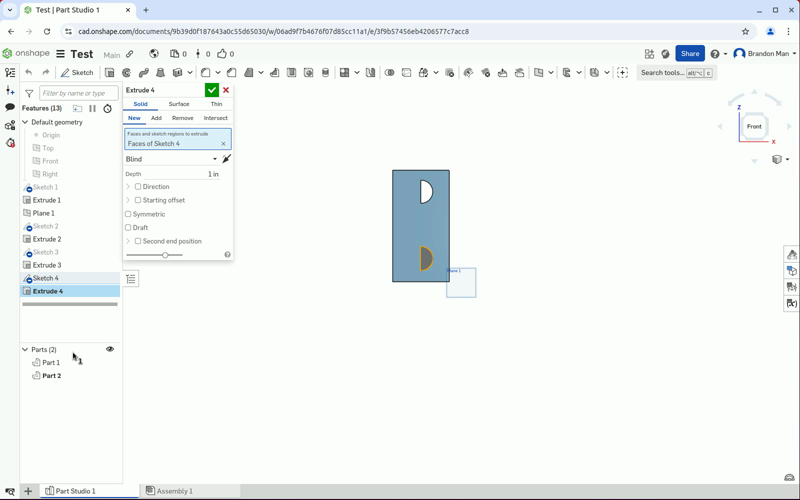
mouse_move(143, 106)
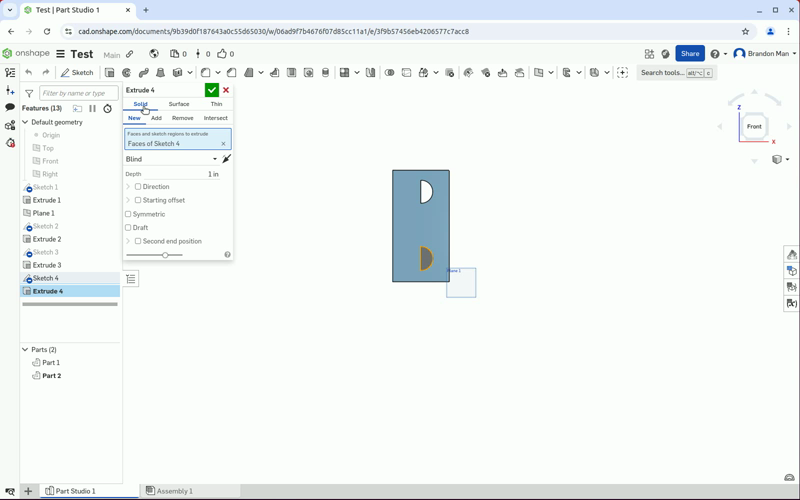
click(143, 106)
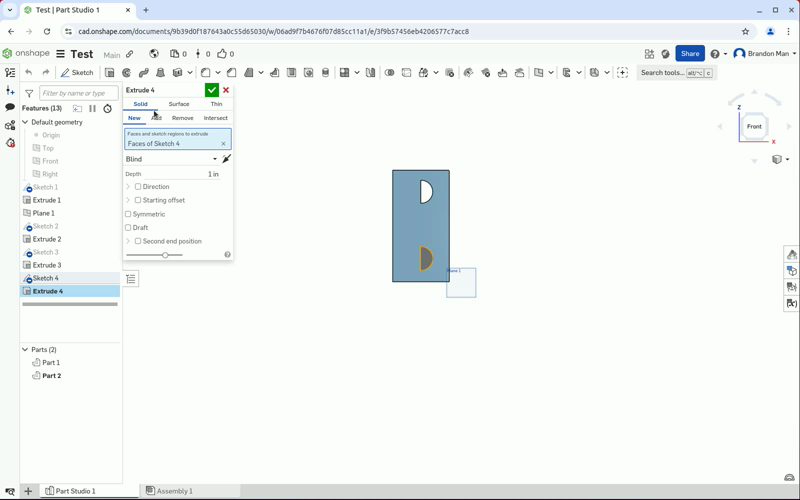
mouse_move(186, 120)
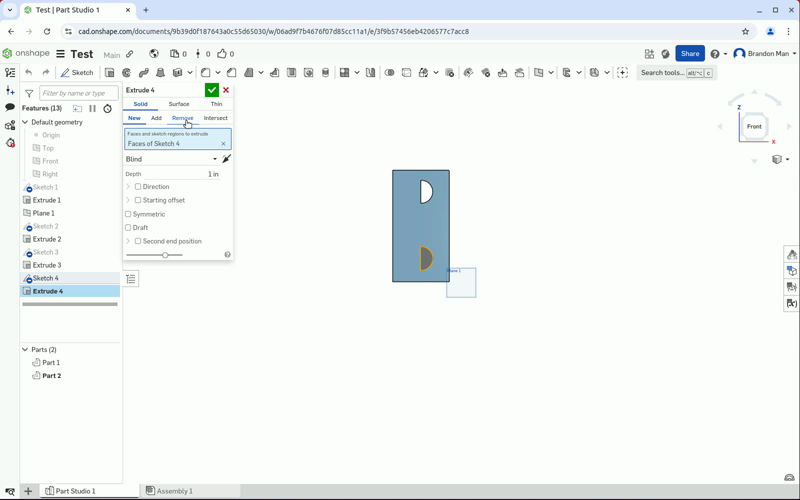
click(186, 120)
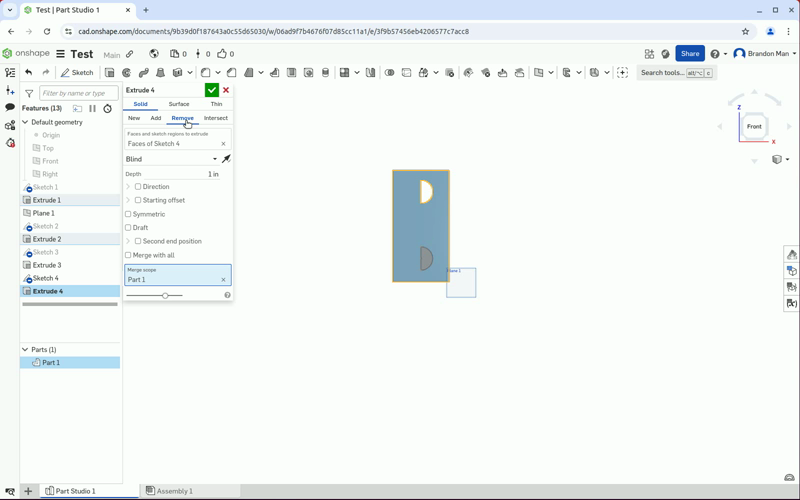
key(tab, 4)
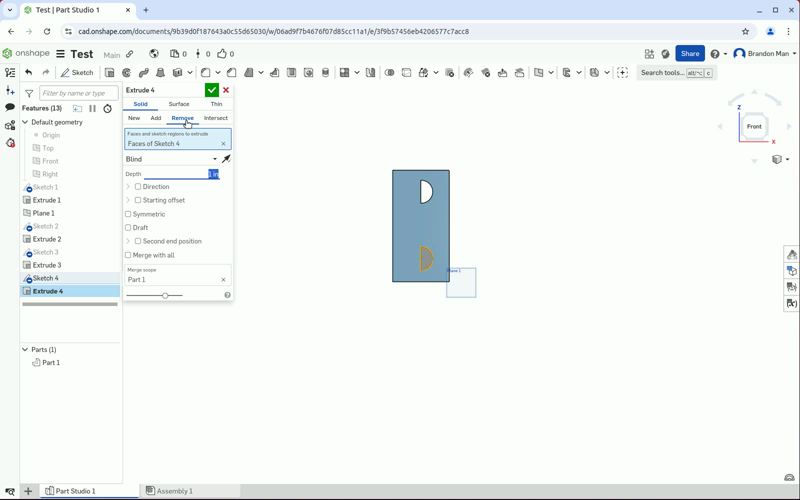
text(2.166)
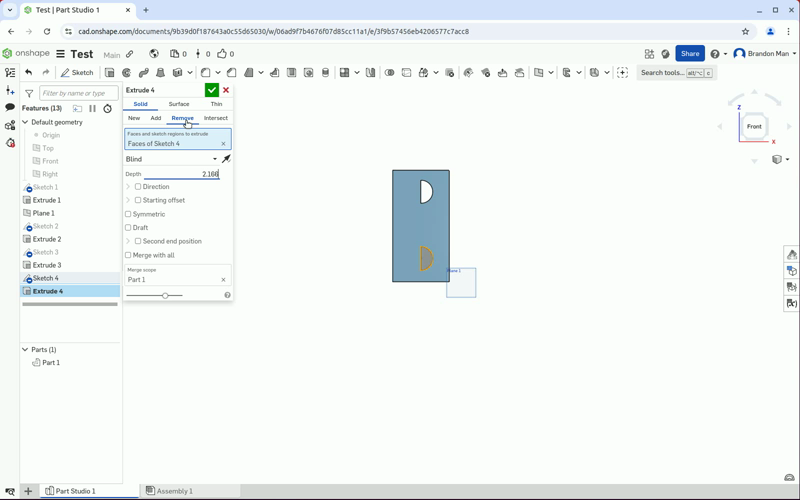
key(tab, 6)
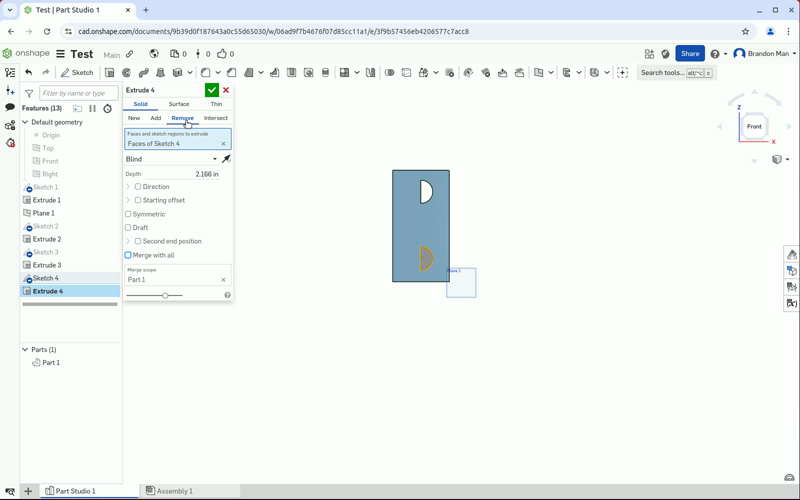
key(space)
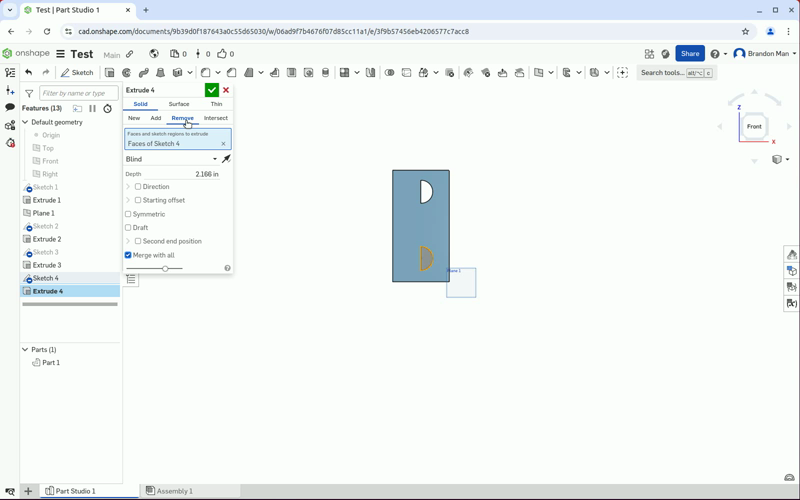
key(enter)
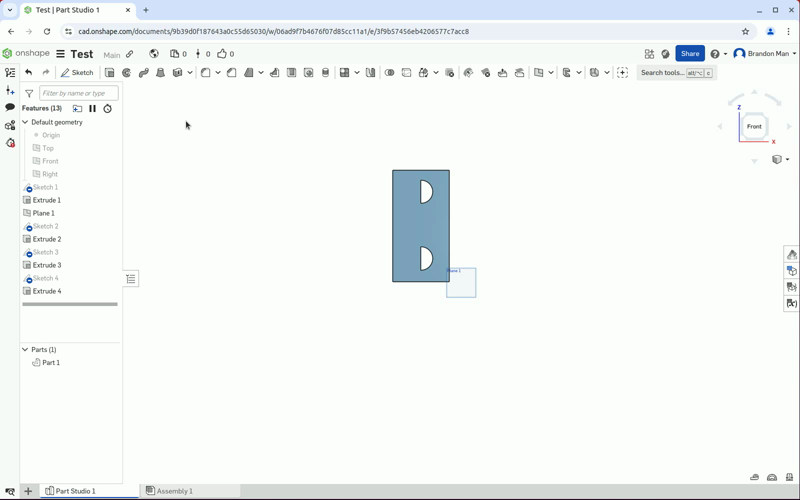
key(shift+h)
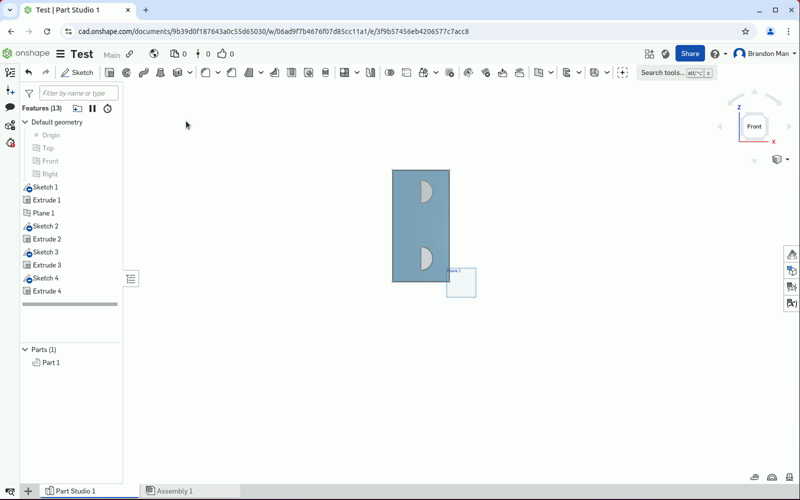
key(shift+h)
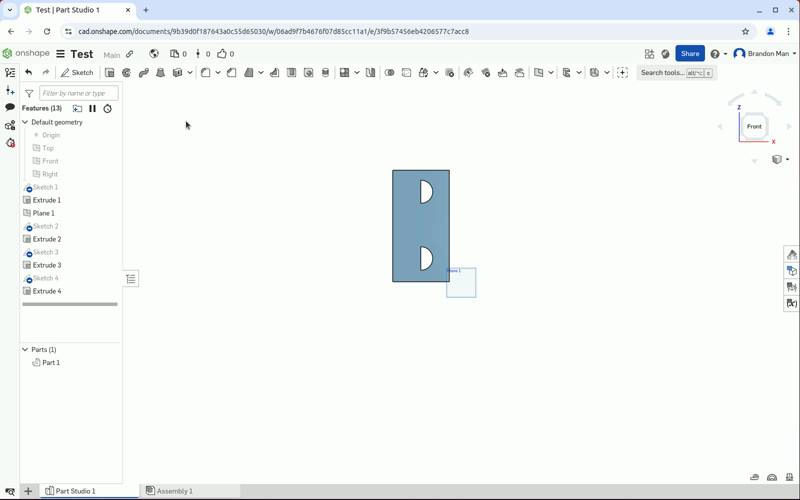
mouse_move(73, 189)
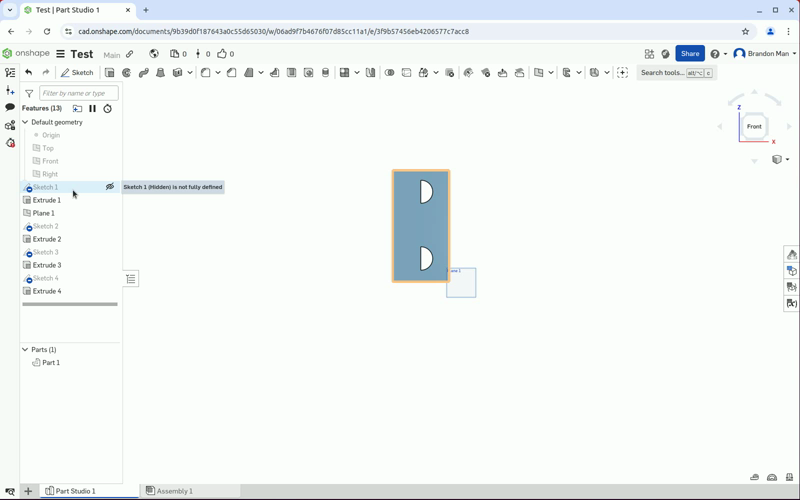
click(73, 189)
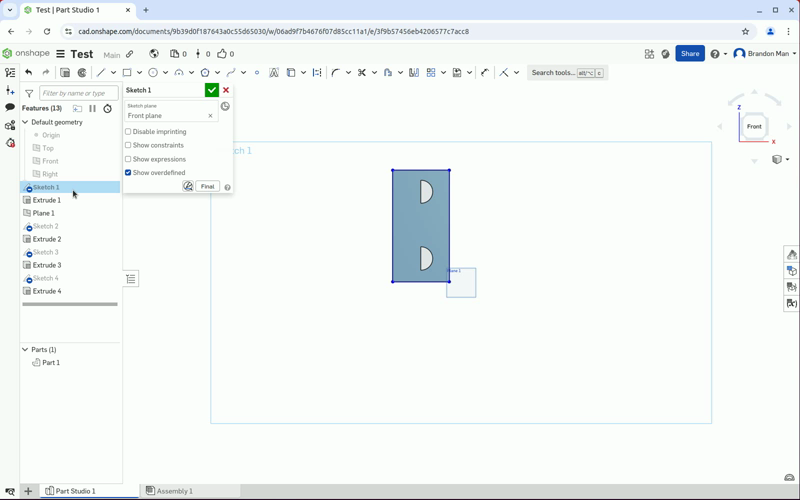
mouse_move(229, 92)
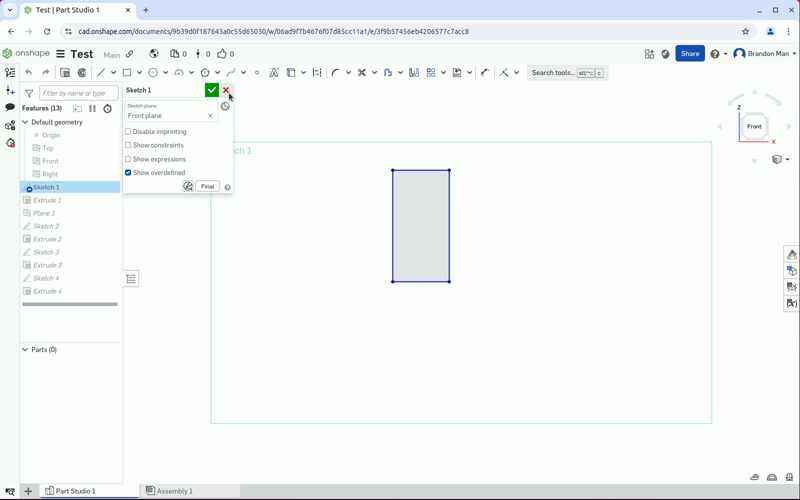
click(229, 92)
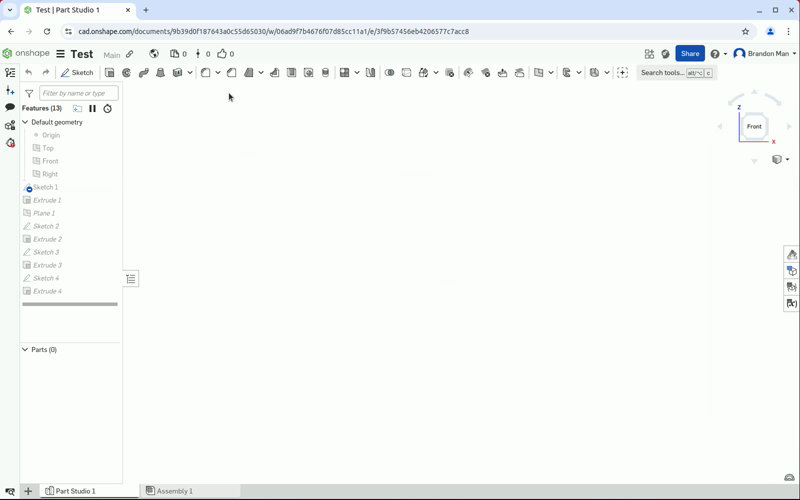
key(shift+s)
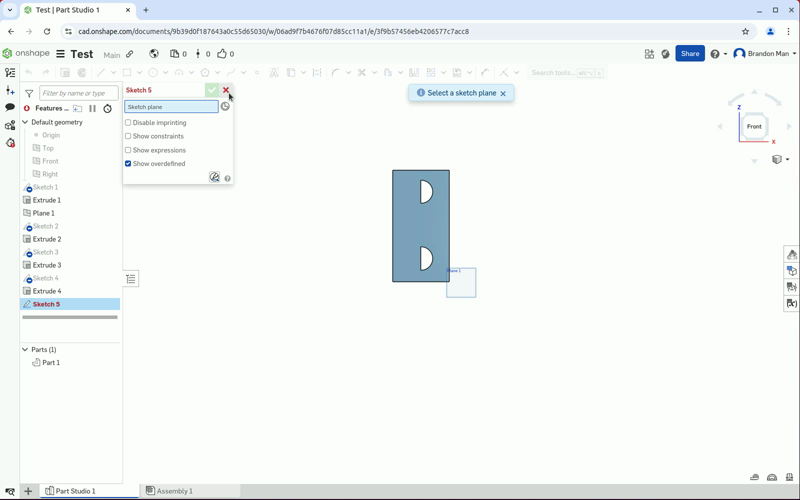
mouse_move(73, 215)
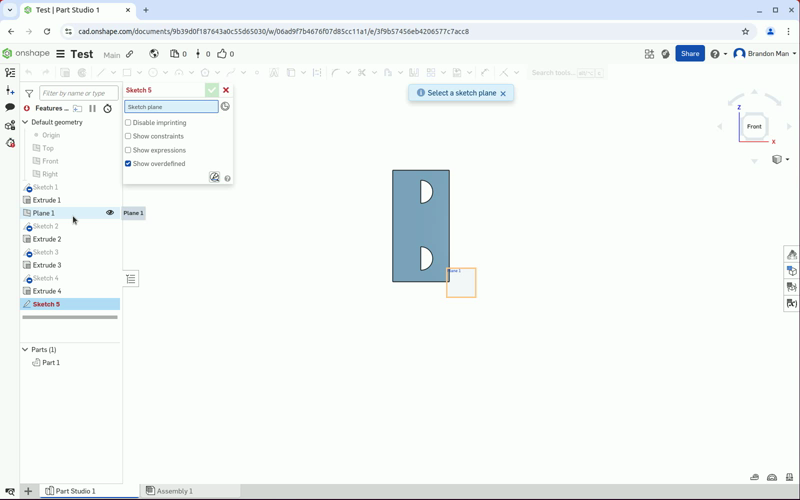
click(73, 215)
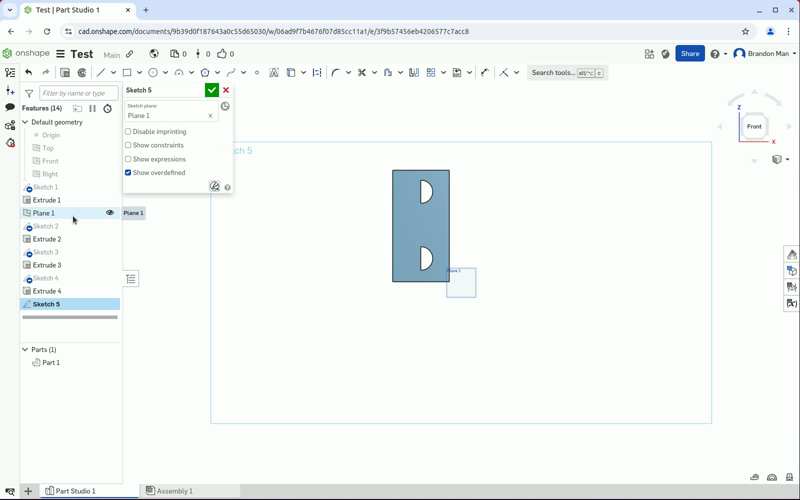
mouse_move(73, 352)
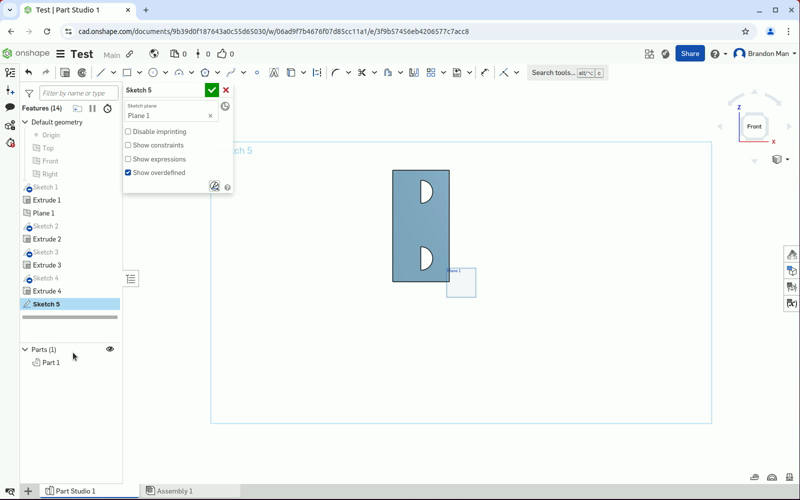
key(y)
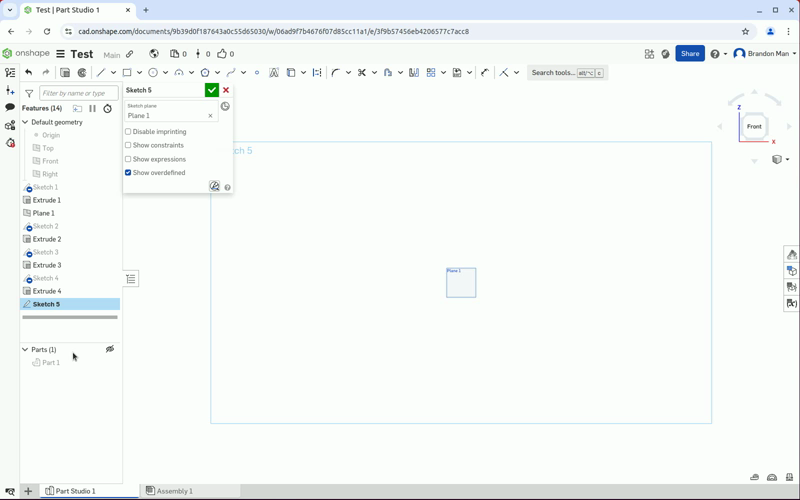
key(a)
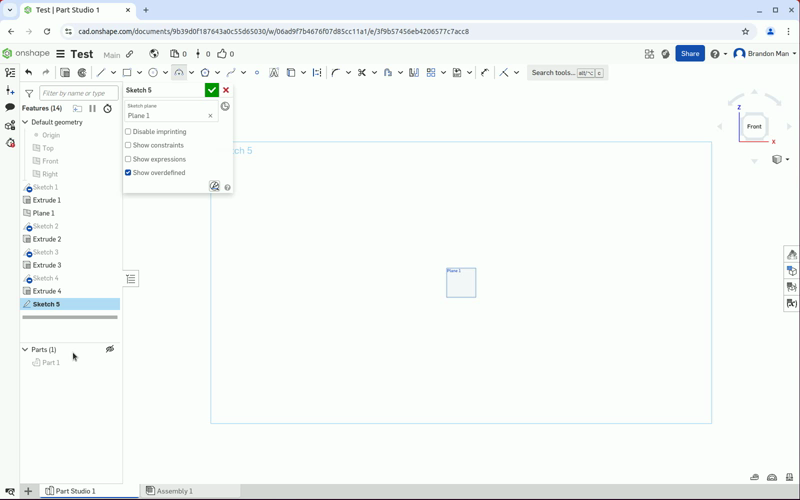
key_down(shift)
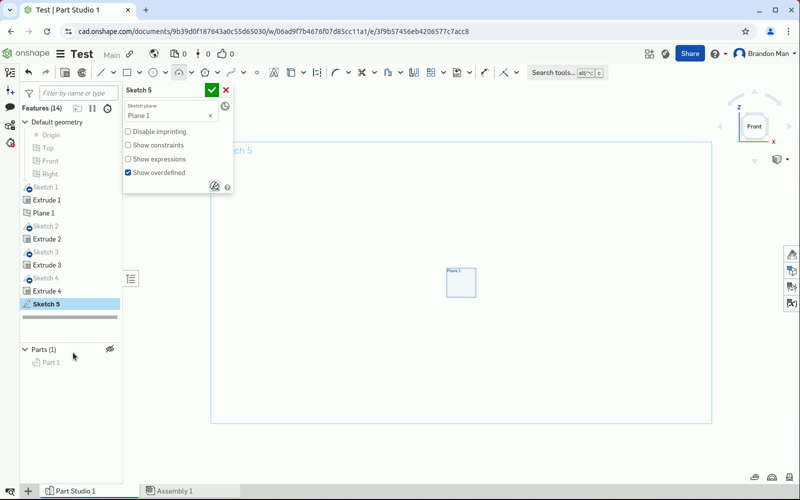
mouse_move(420, 270)
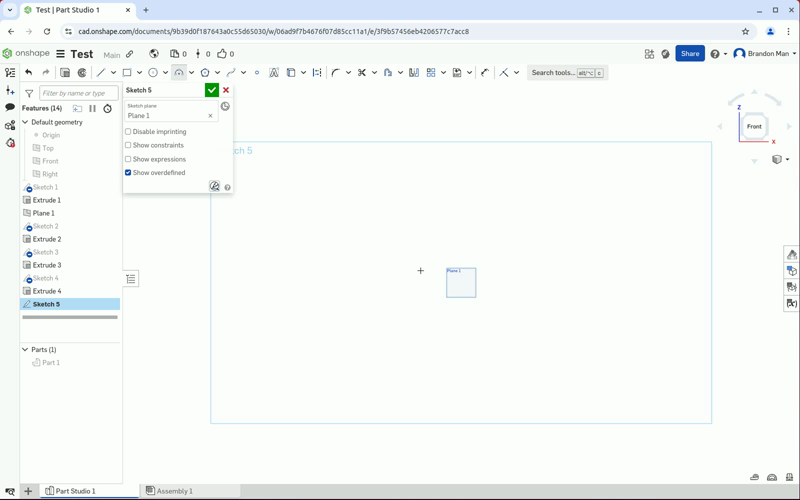
click(420, 270)
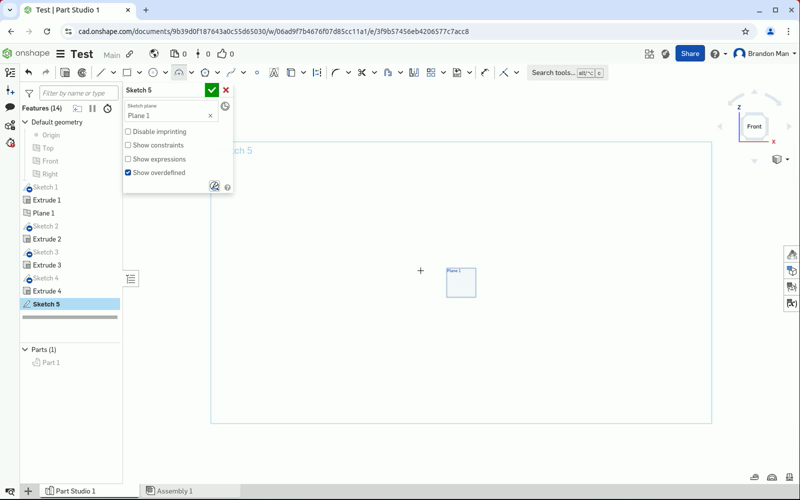
key_up(shift)
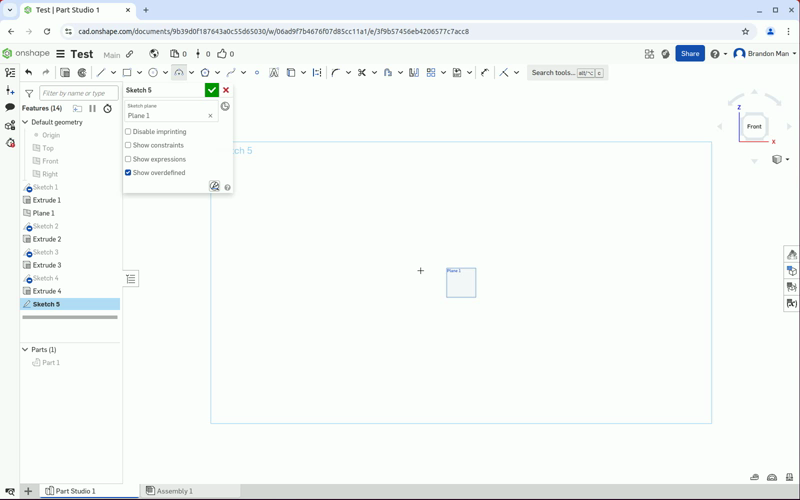
key_down(shift)
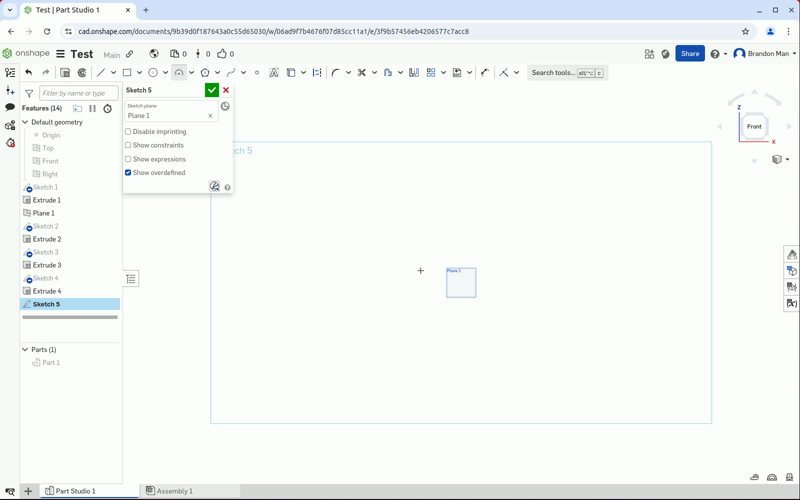
mouse_move(420, 246)
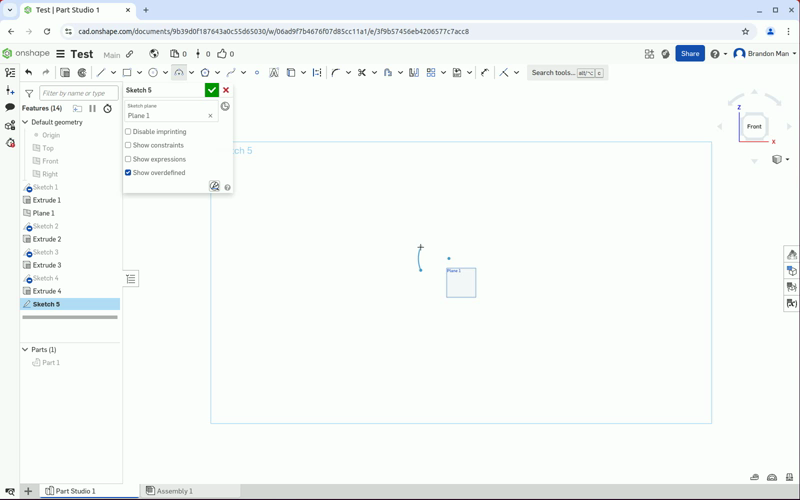
click(420, 246)
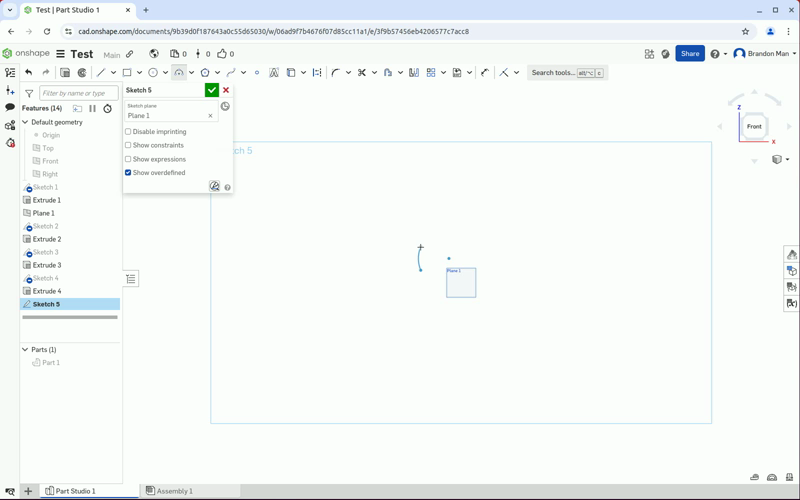
mouse_move(432, 258)
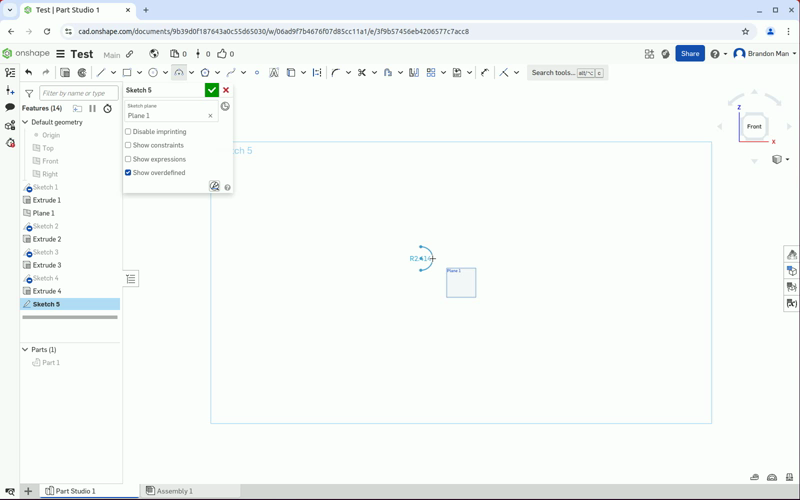
click(432, 258)
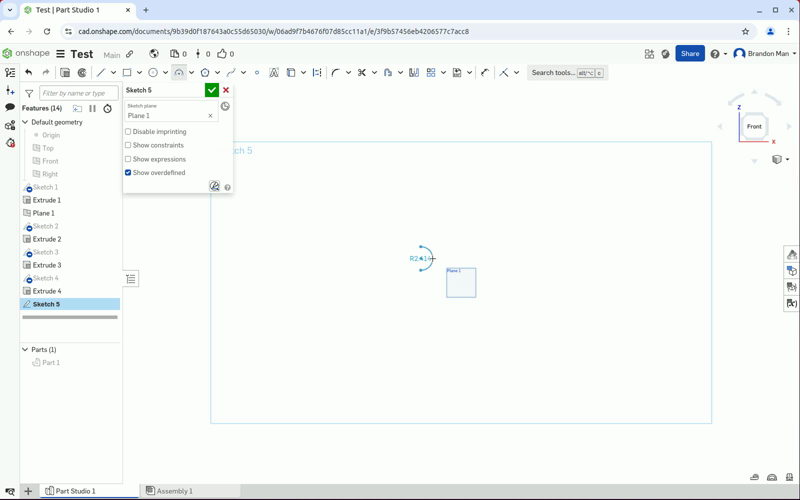
key_up(shift)
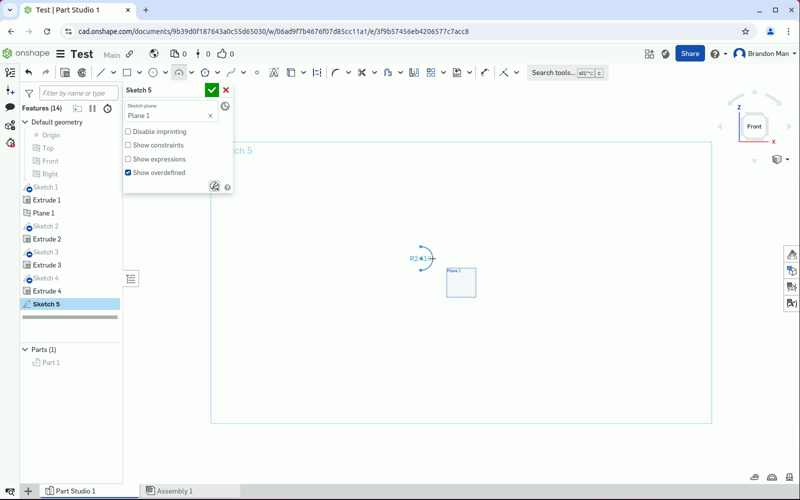
key(esc)
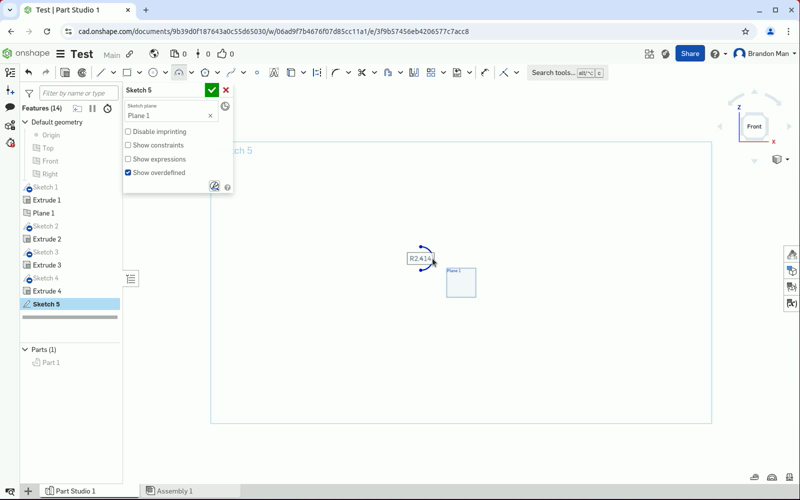
key(l)
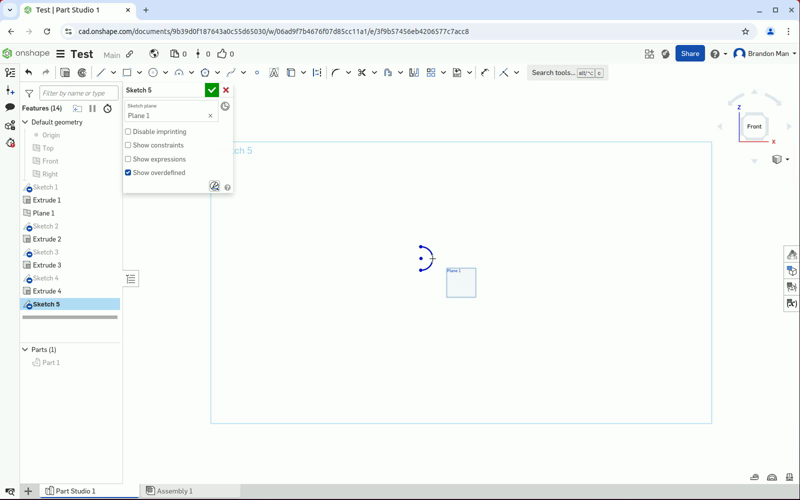
mouse_move(420, 246)
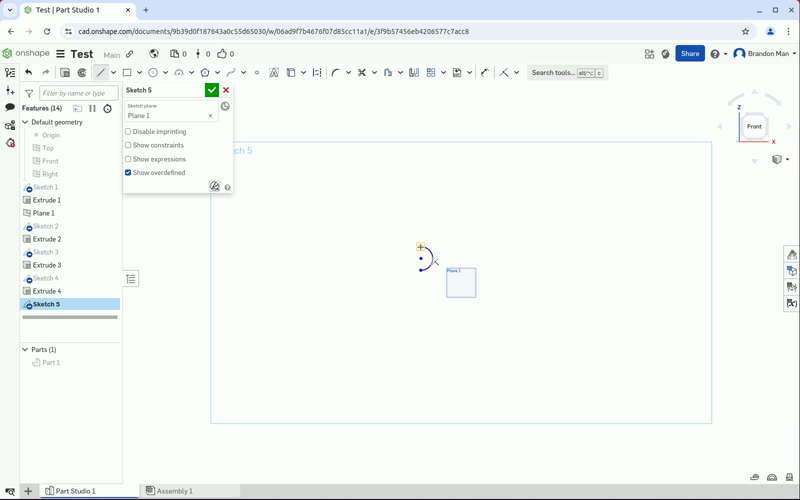
click(420, 246)
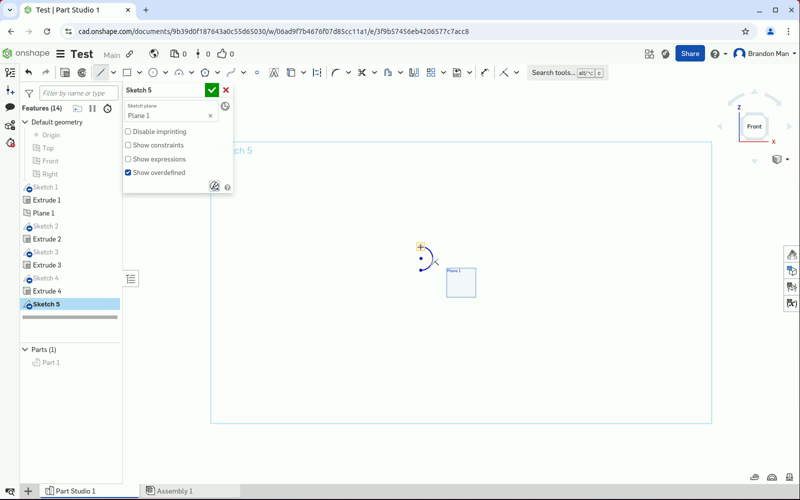
mouse_move(450, 246)
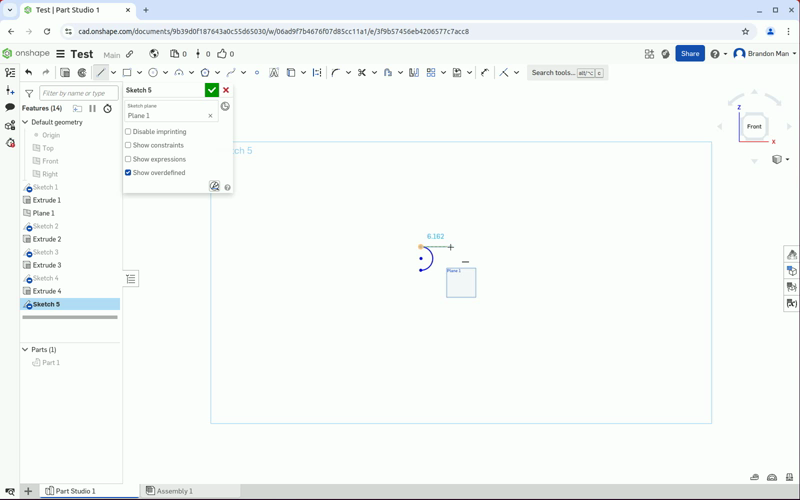
key_down(shift)
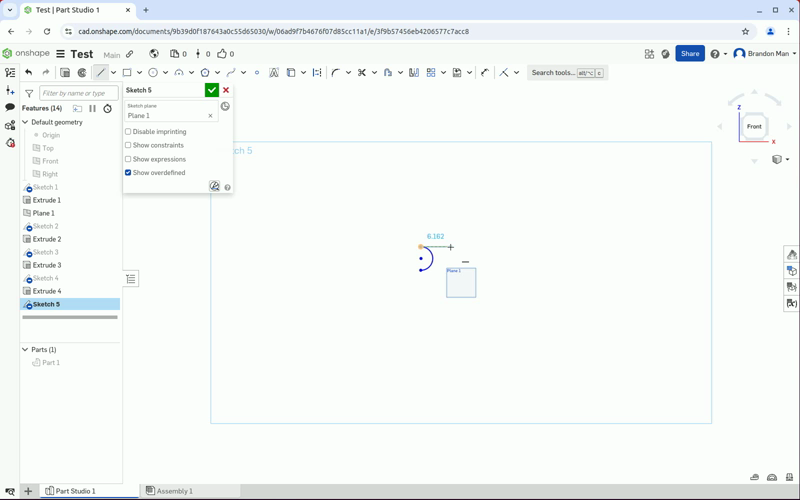
mouse_move(420, 270)
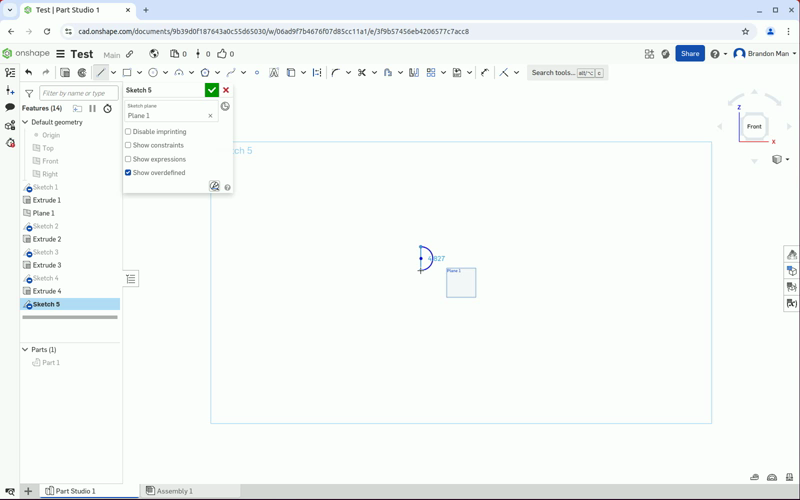
key_up(shift)
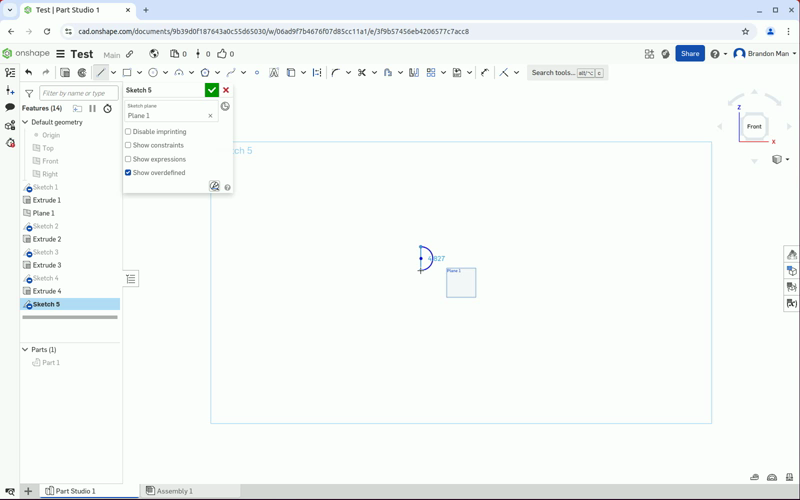
click(420, 270)
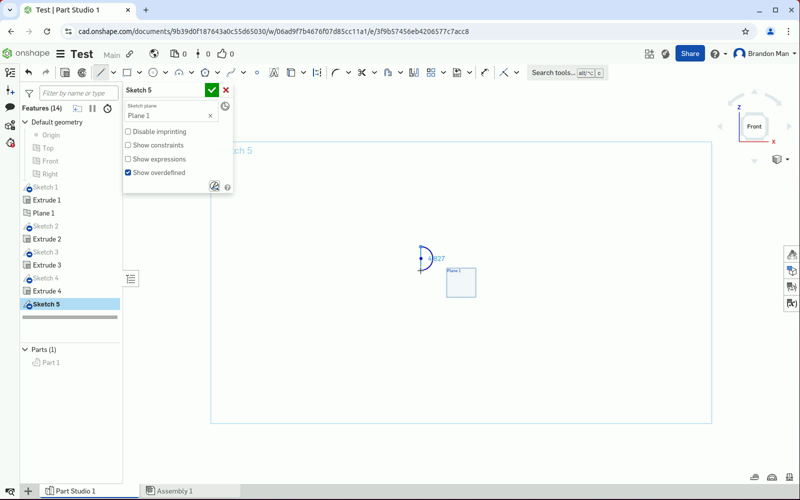
key(esc)
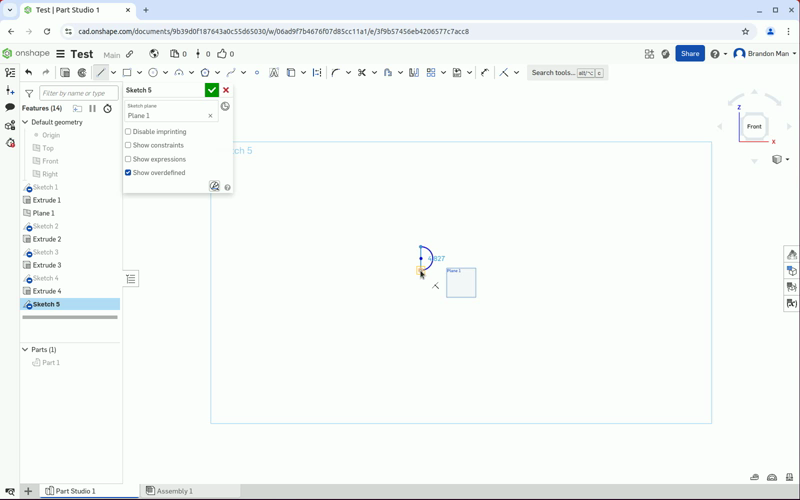
mouse_move(422, 268)
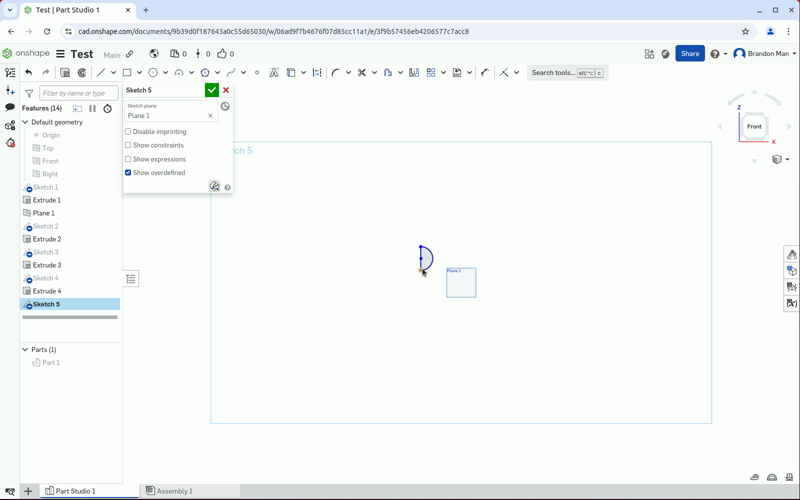
scroll(6)
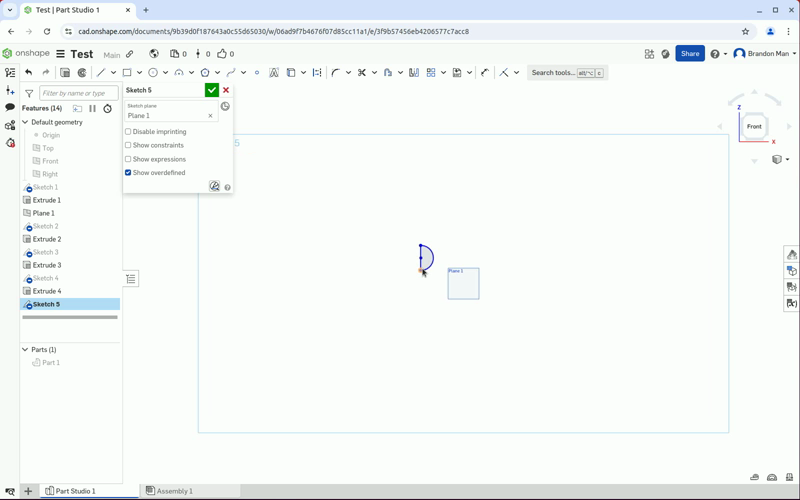
scroll(6)
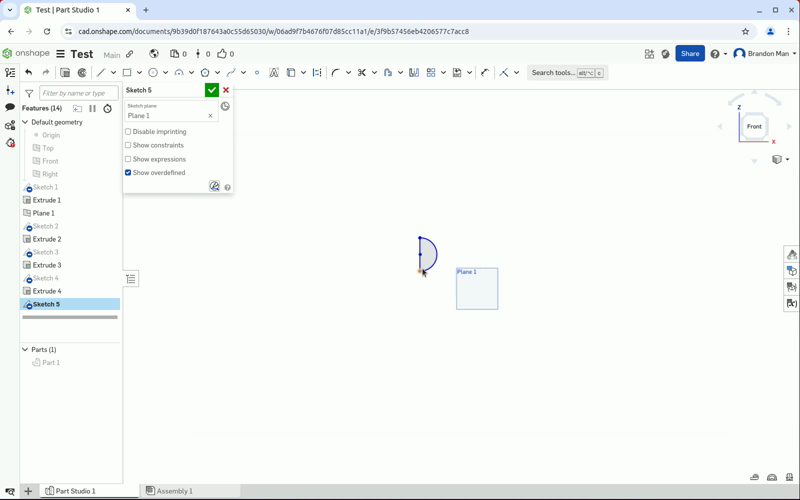
scroll(6)
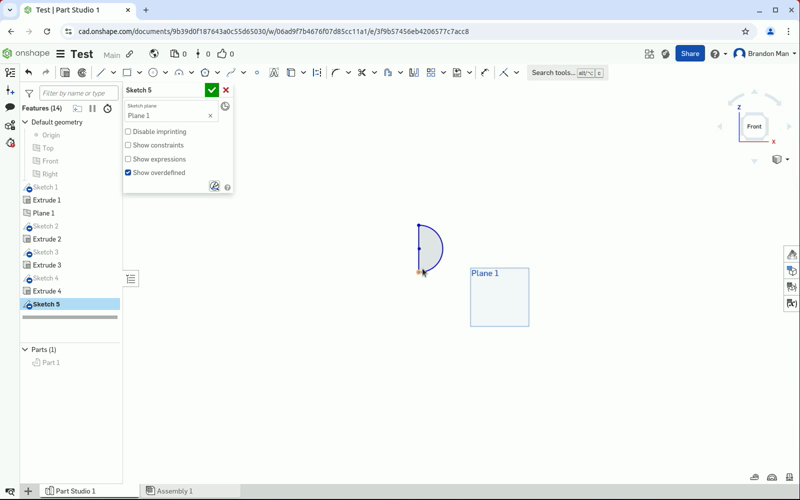
scroll(6)
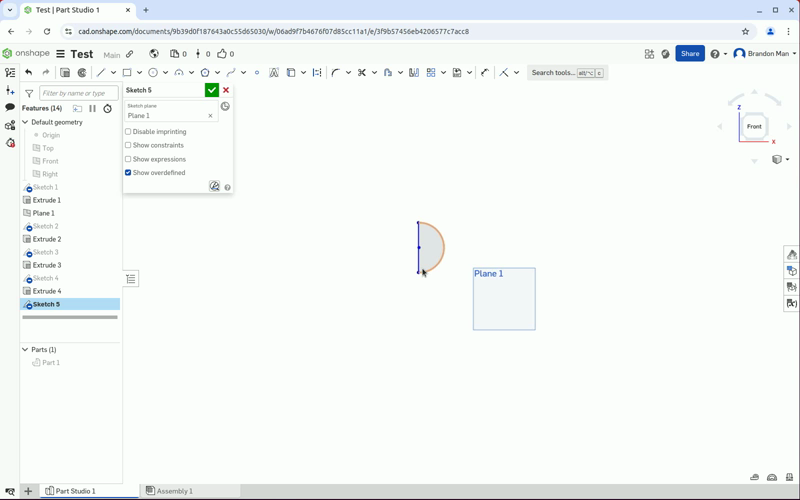
scroll(6)
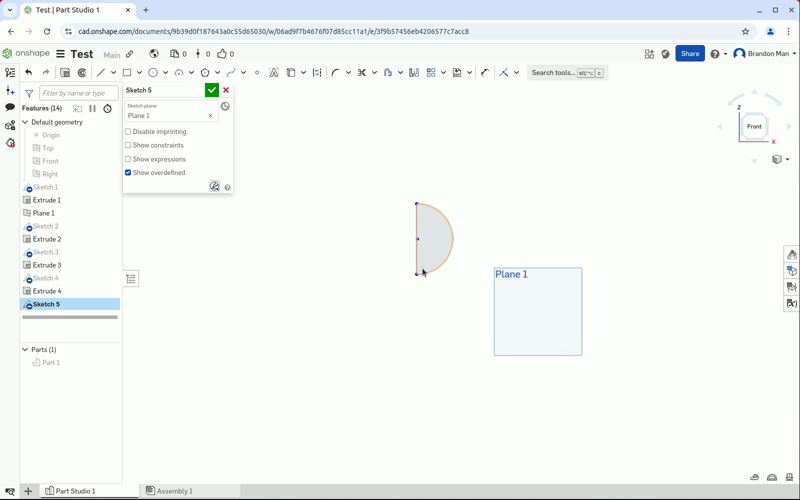
scroll(6)
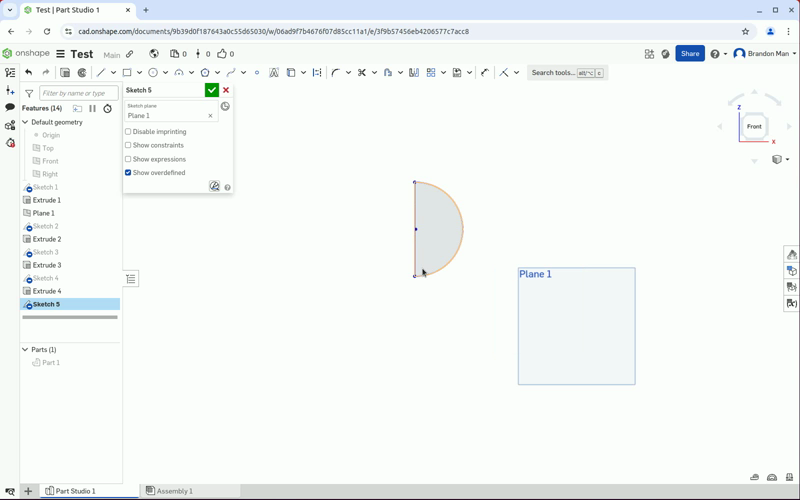
scroll(6)
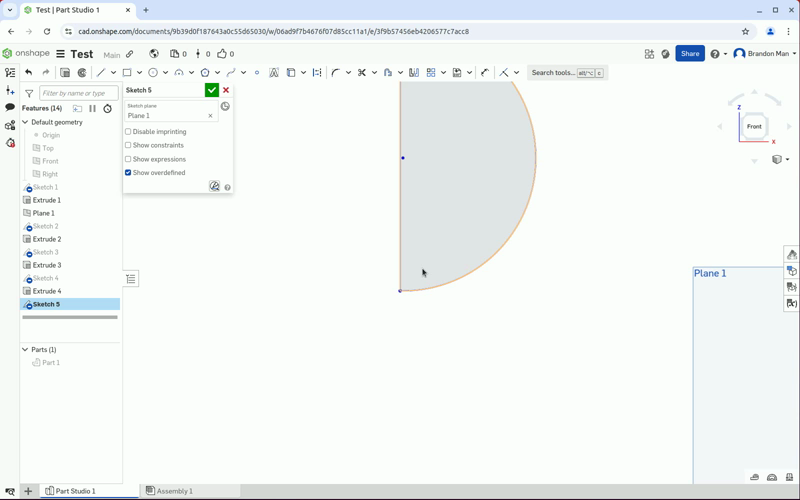
click(422, 268)
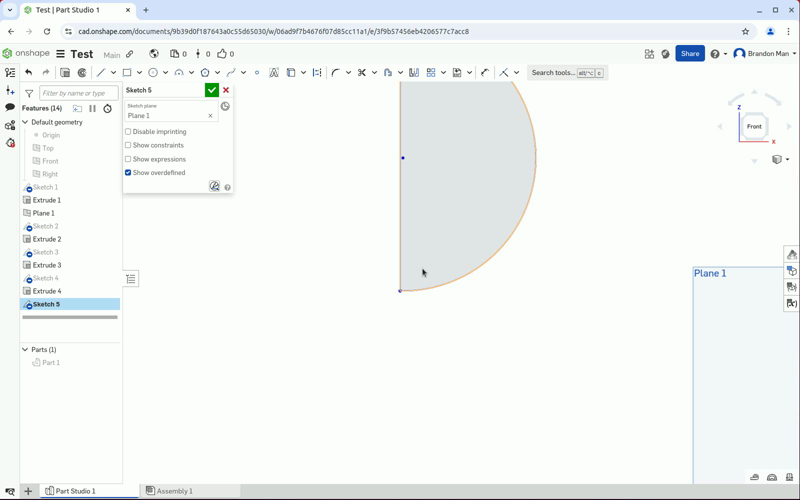
scroll(-6)
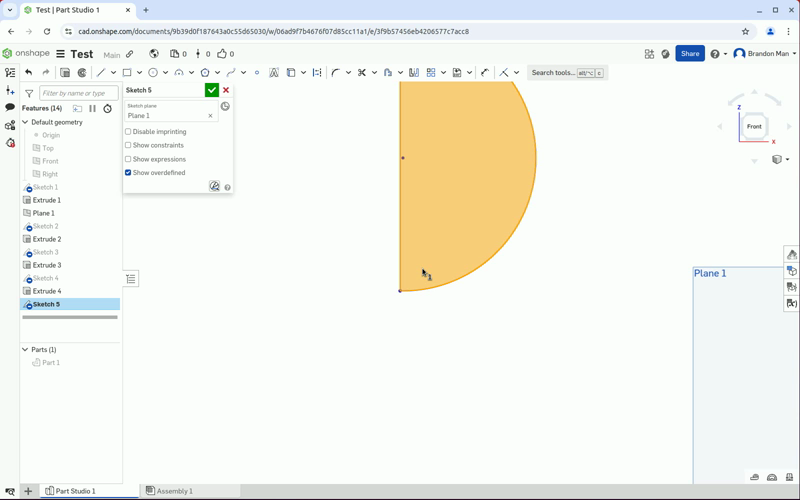
scroll(-6)
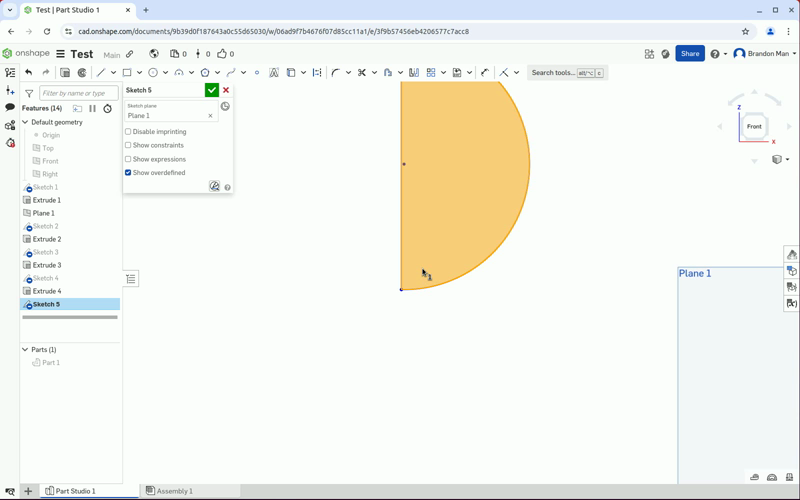
scroll(-6)
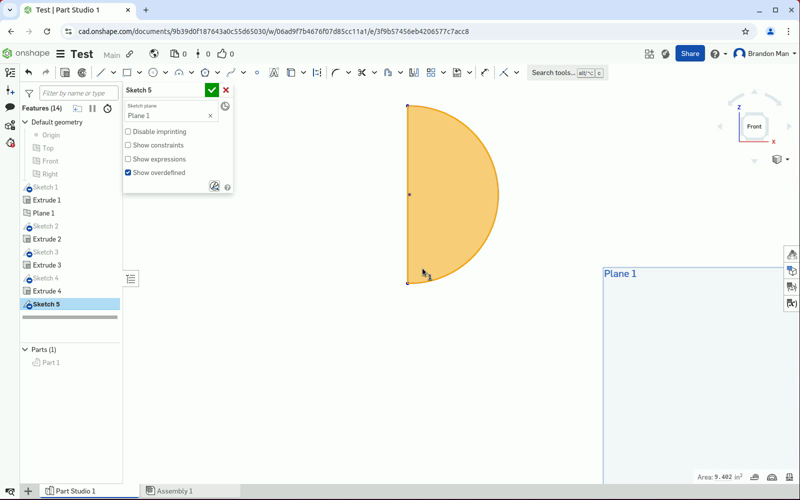
scroll(-6)
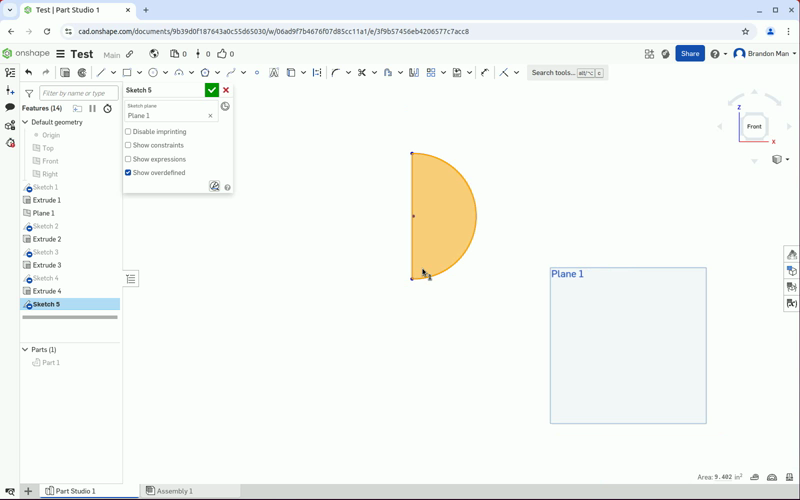
scroll(-6)
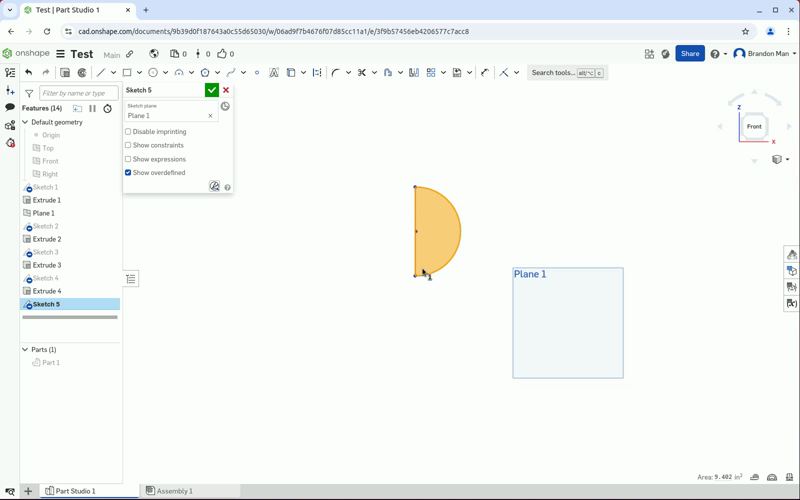
scroll(-6)
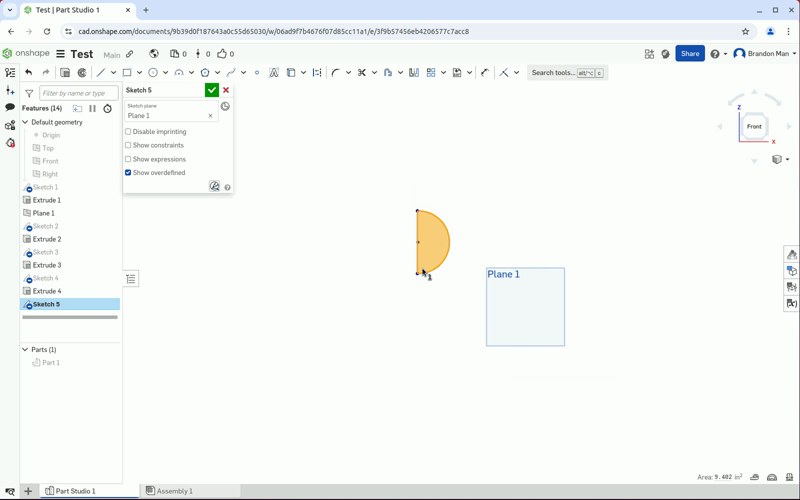
scroll(-6)
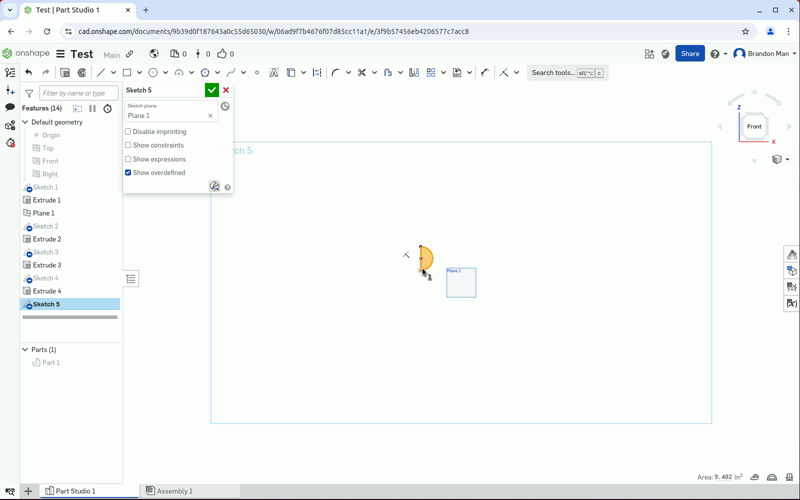
mouse_move(73, 352)
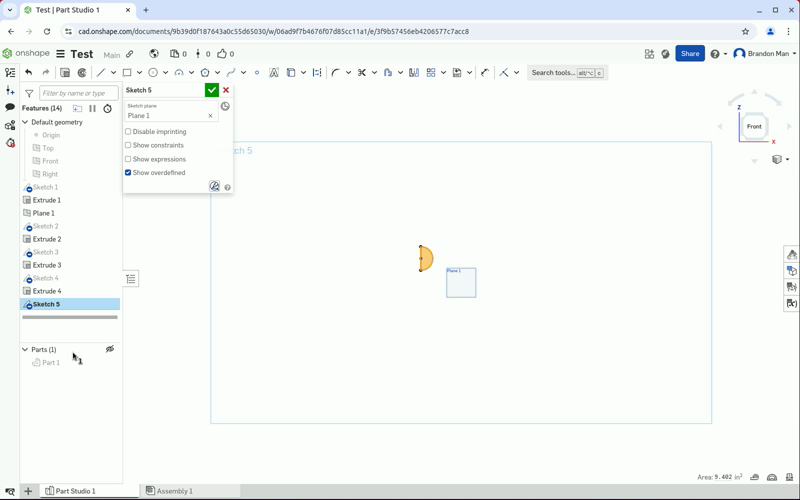
key(shift+y)
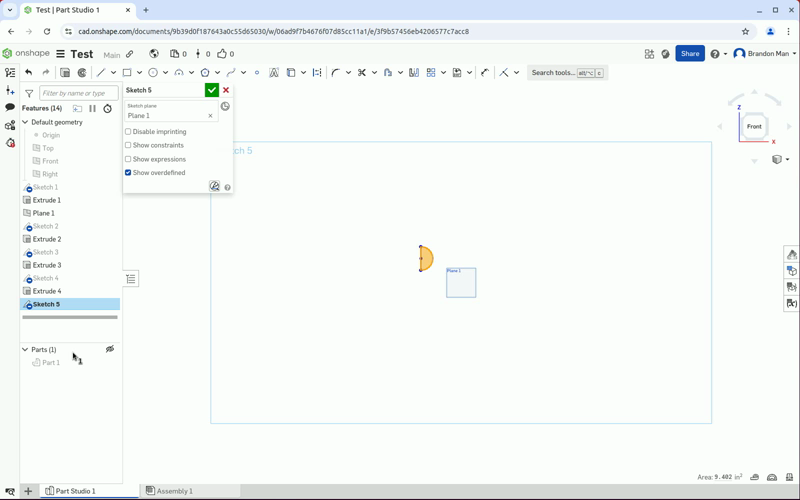
key(shift+e)
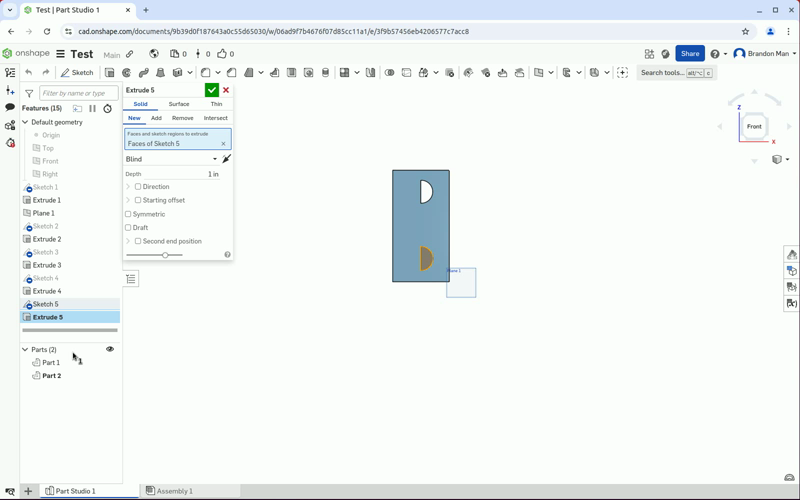
mouse_move(143, 106)
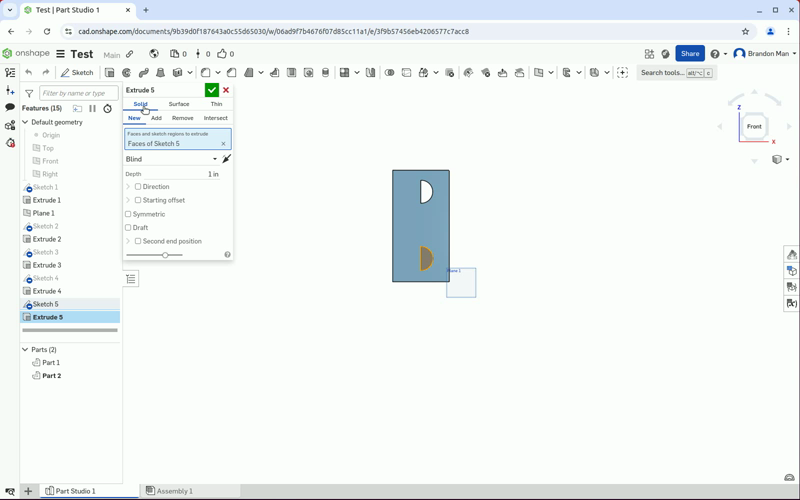
click(143, 106)
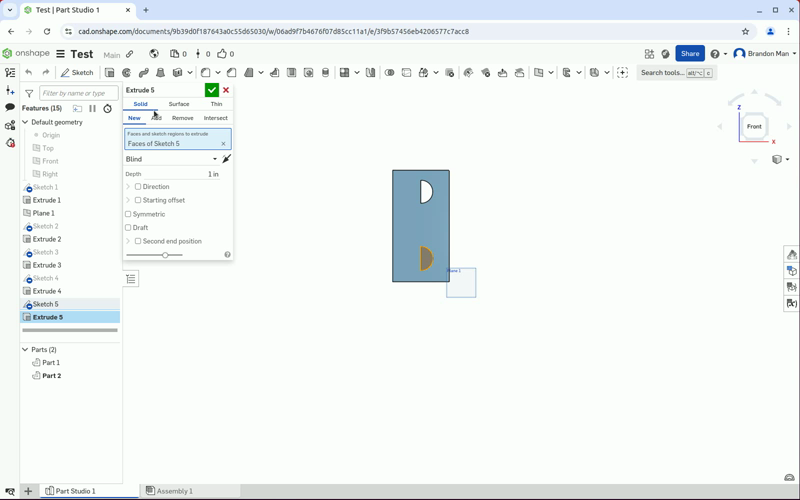
mouse_move(186, 120)
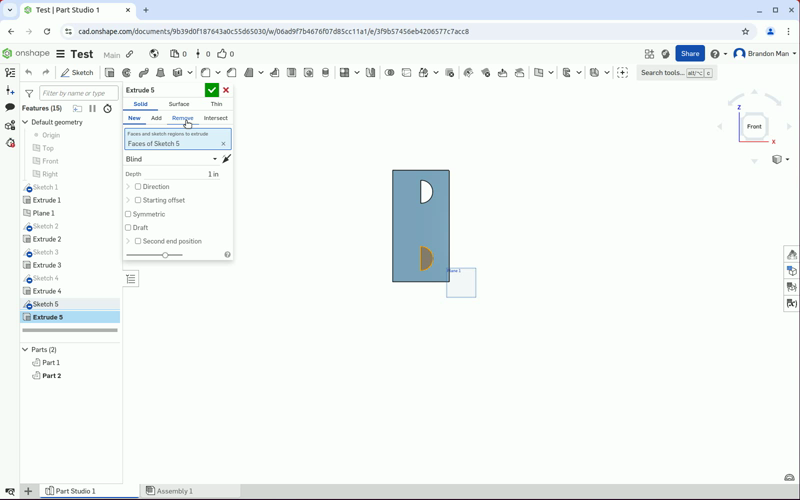
click(186, 120)
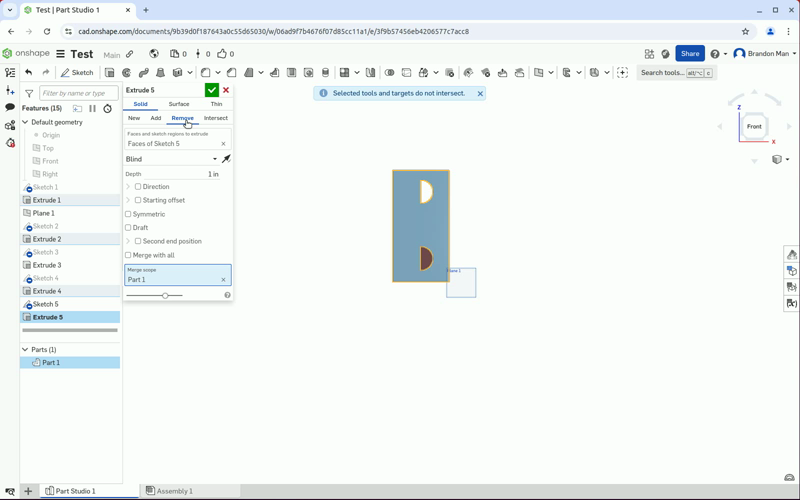
key(tab, 4)
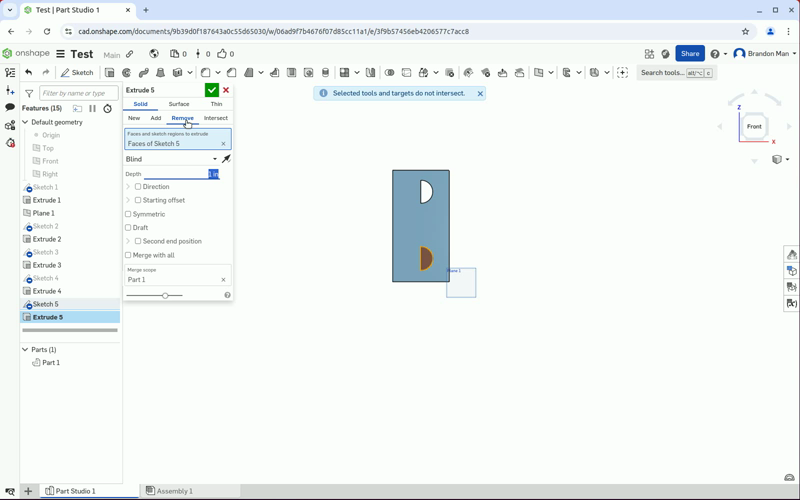
text(2.166)
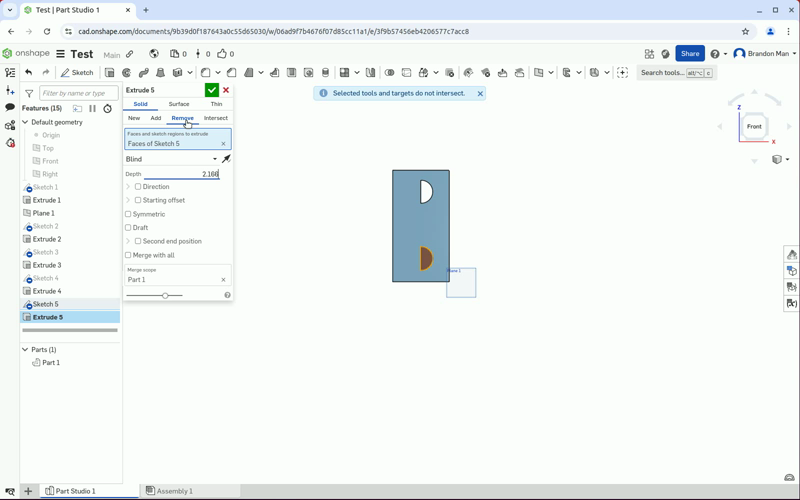
key(tab, 6)
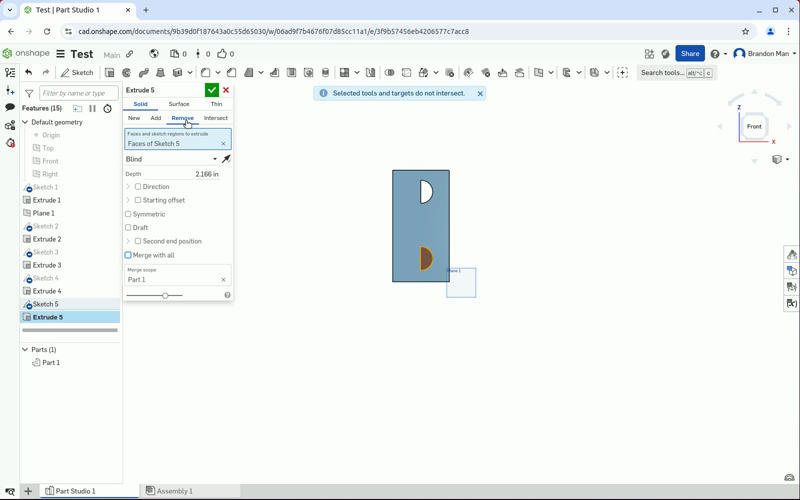
key(space)
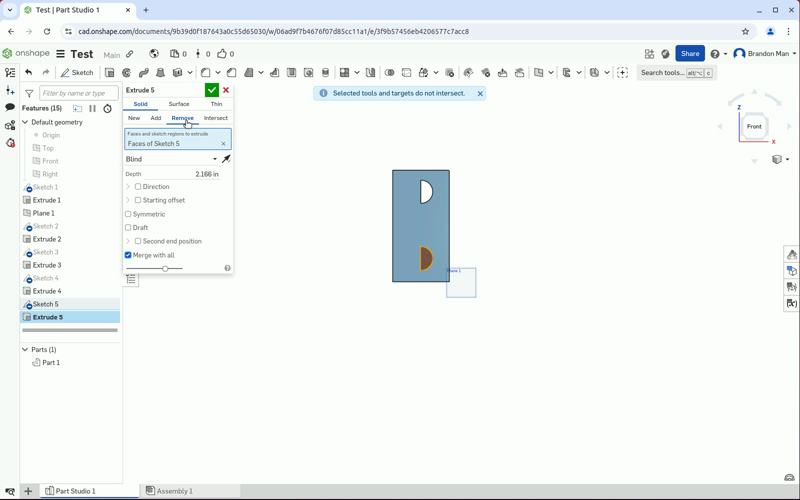
key(enter)
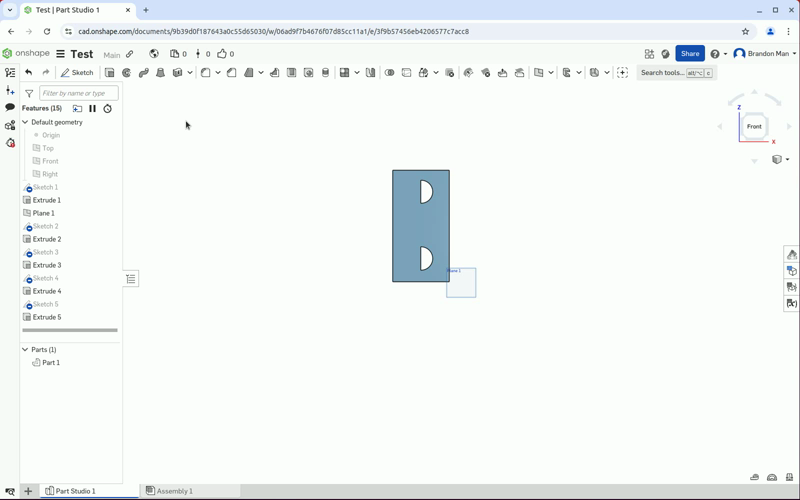
key(shift+h)
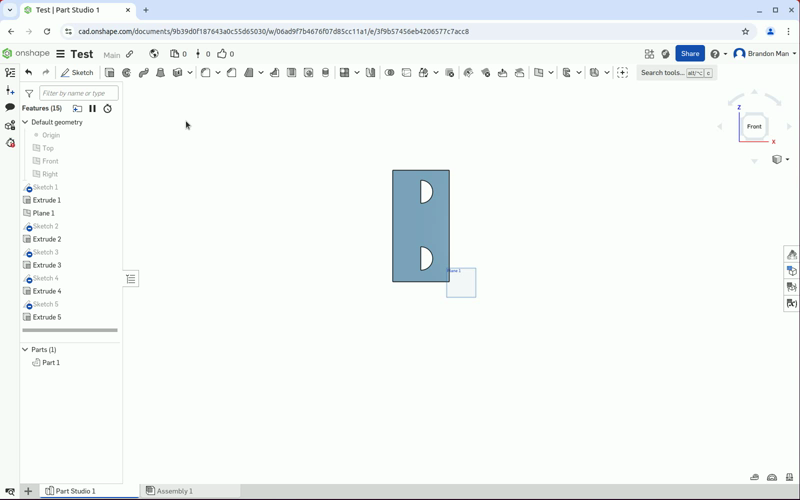
key(shift+h)
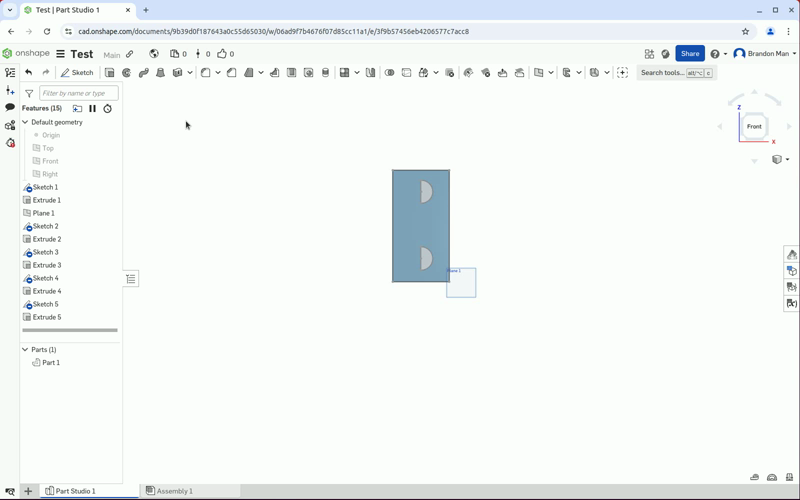
key(shift+7)
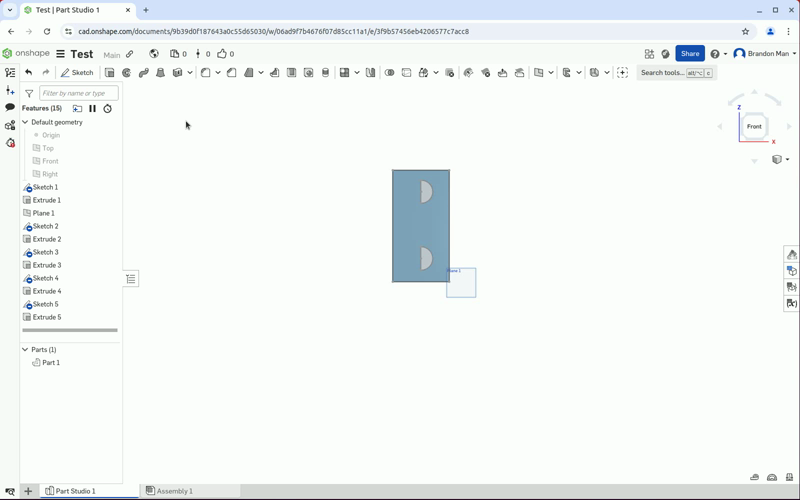
key(left, 2)
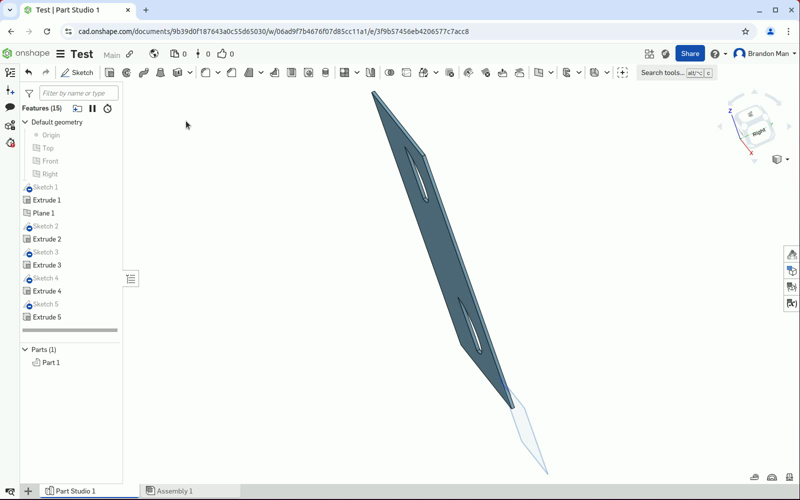
key(down, 2)
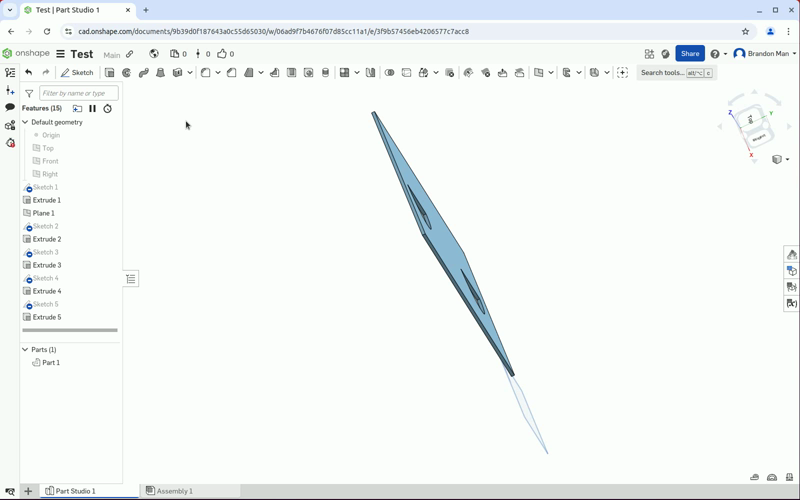
key(up, 2)
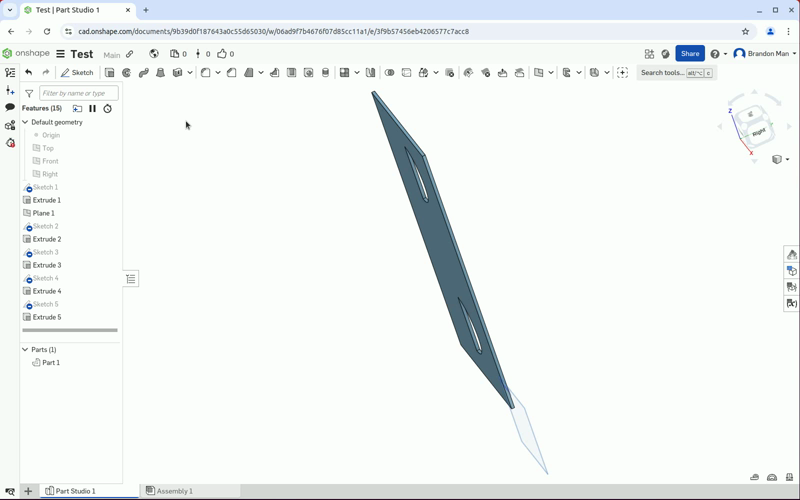
key(right, 2)
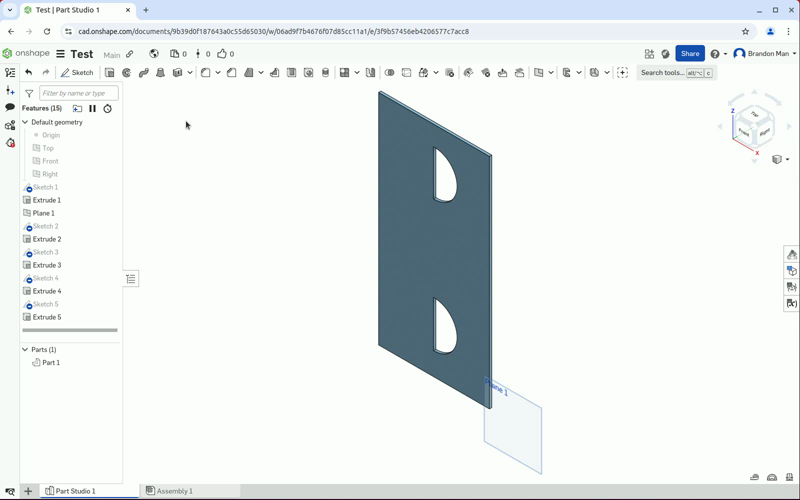
mouse_move(73, 189)
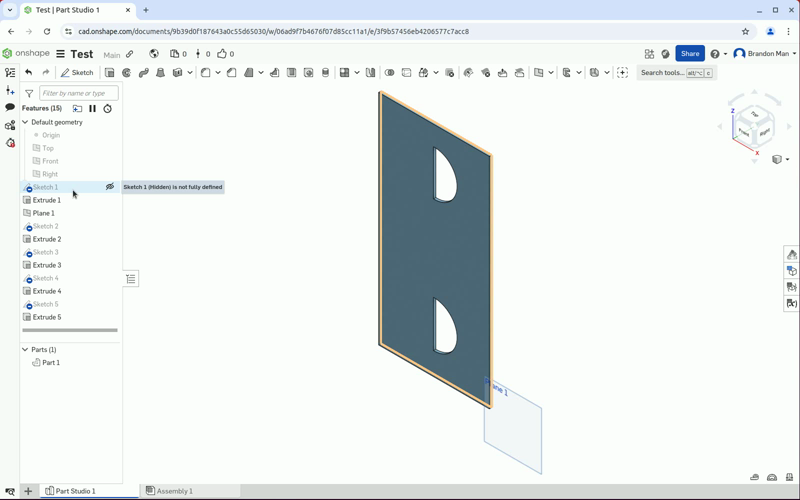
click(73, 189)